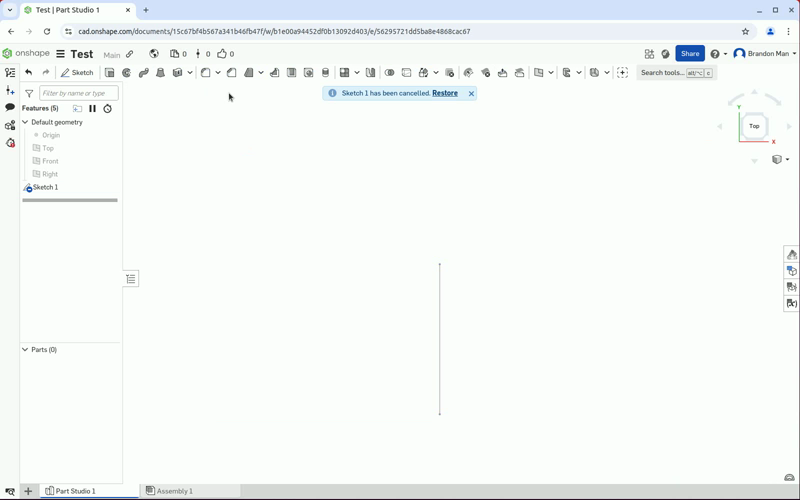
key(shift+h)
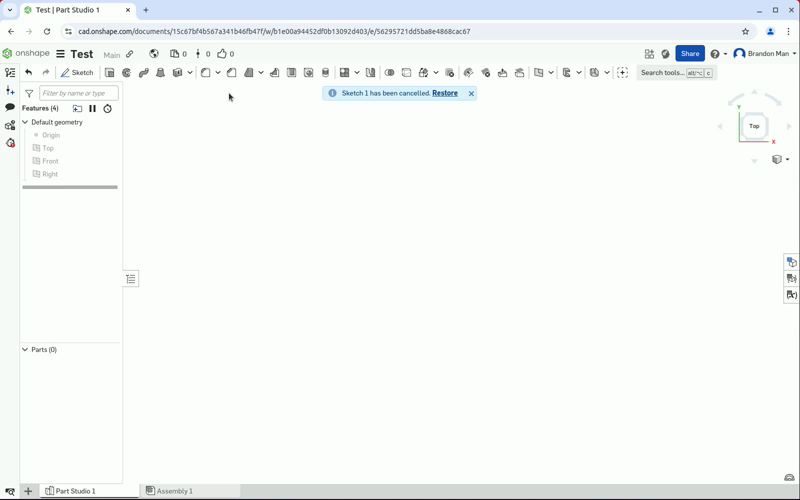
mouse_move(73, 352)
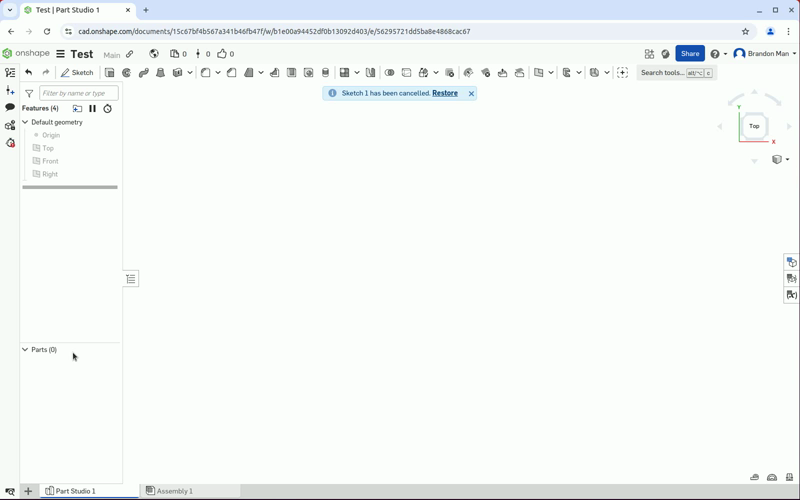
key(y)
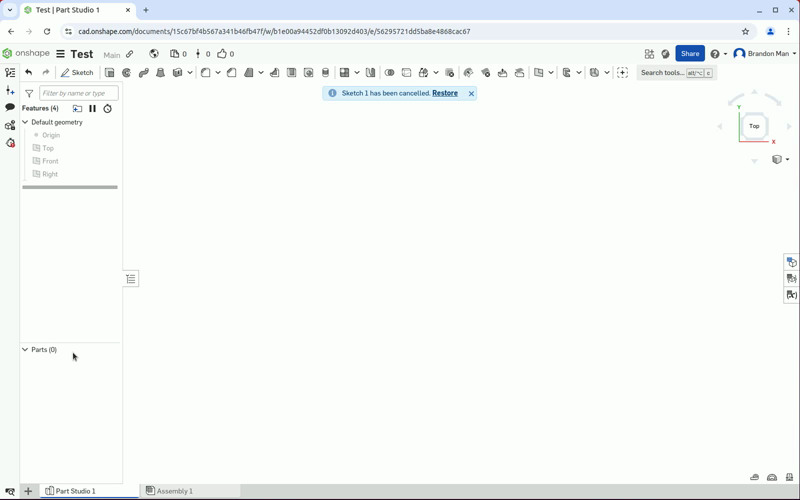
key(shift+p)
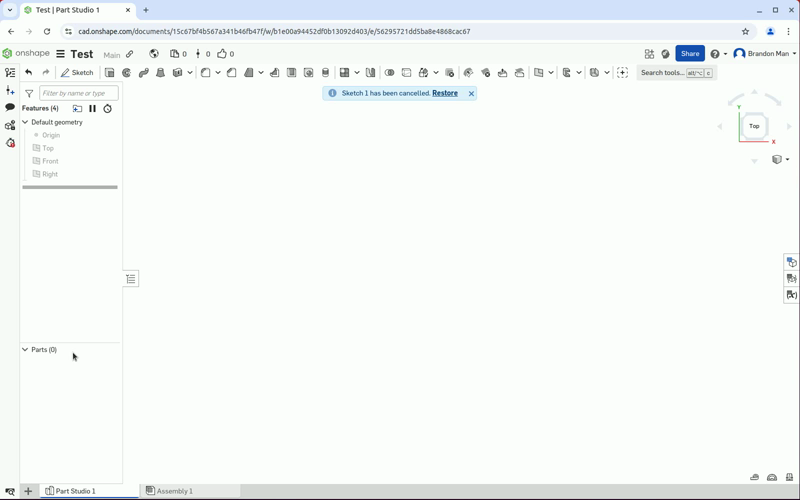
key(space)
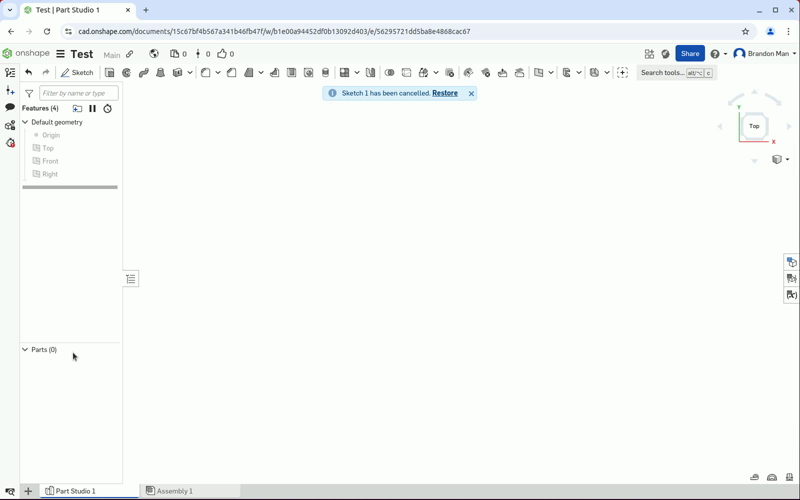
key_down(shift)
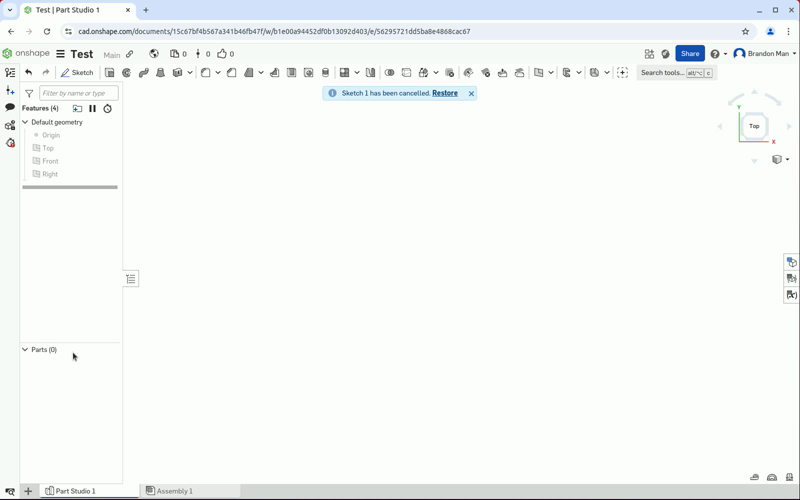
key(up)
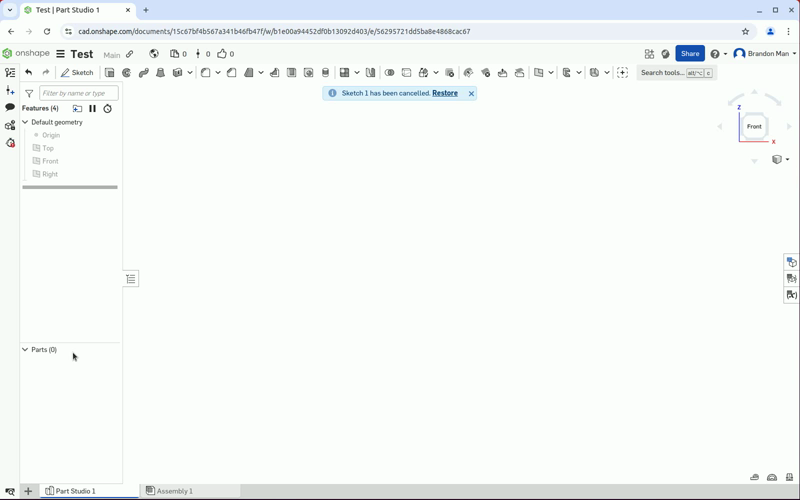
key_up(shift)
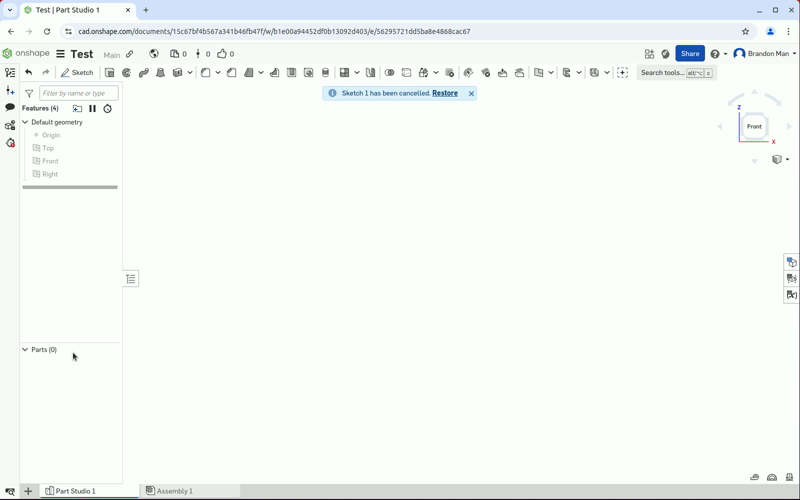
mouse_move(73, 352)
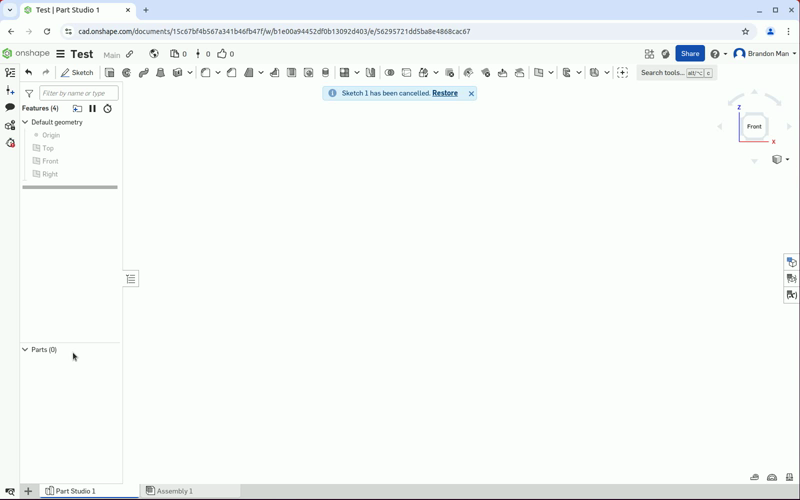
key(shift+y)
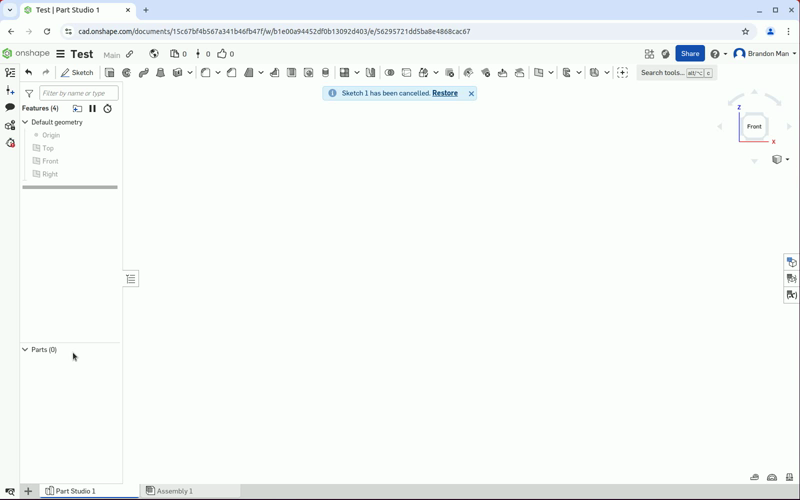
key(shift+s)
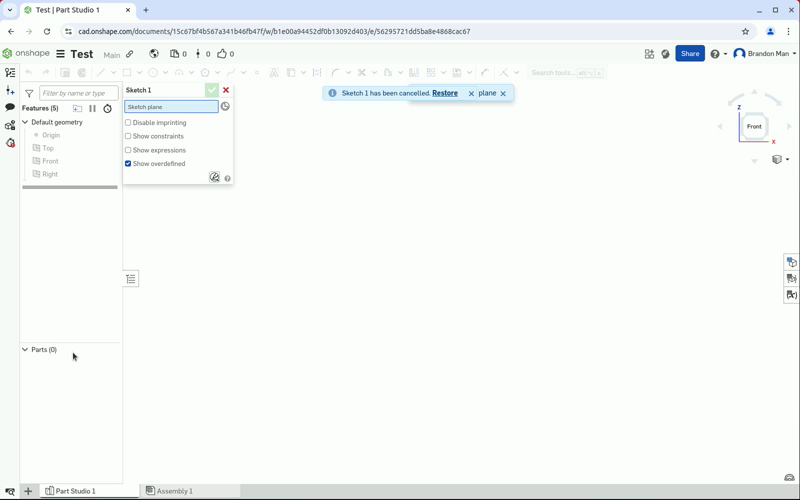
mouse_move(73, 163)
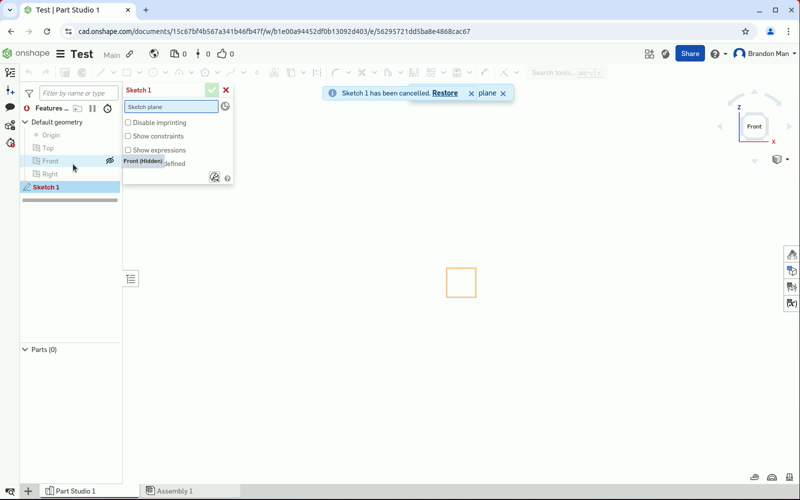
click(73, 163)
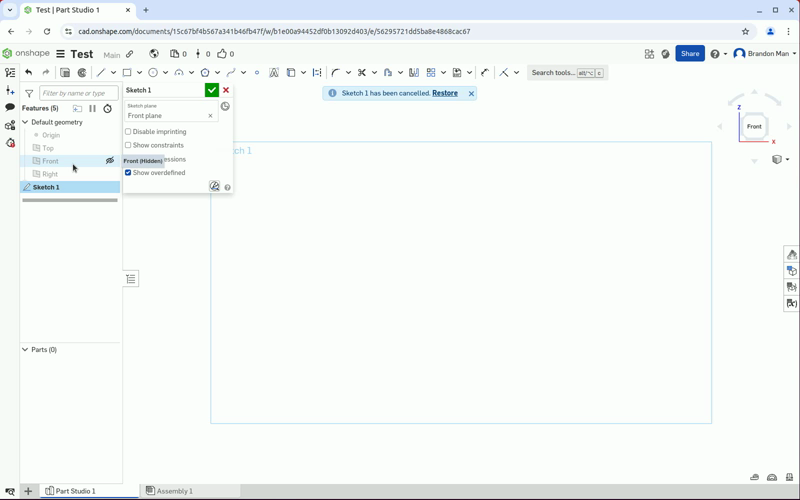
mouse_move(73, 352)
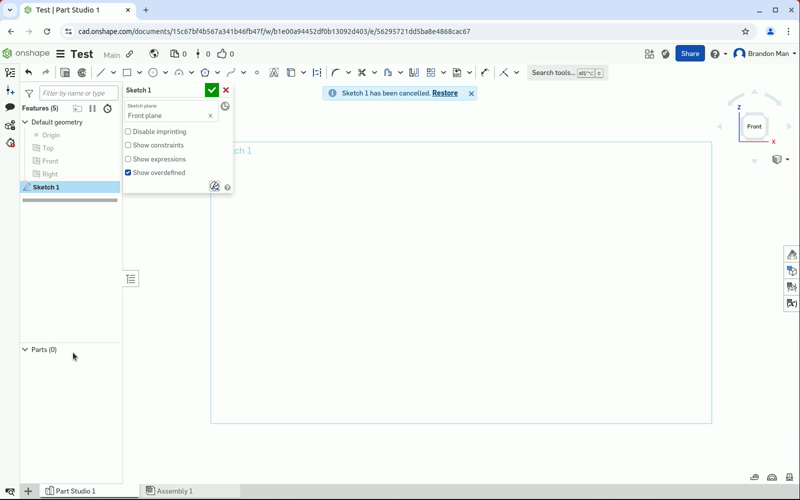
key(y)
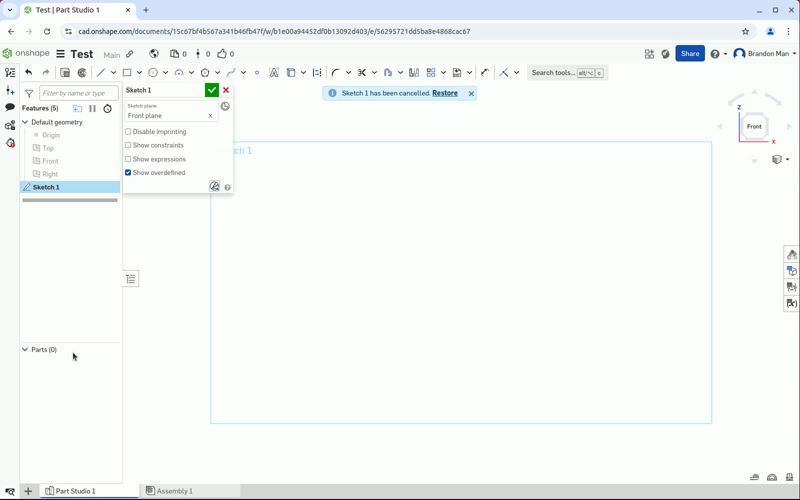
key(l)
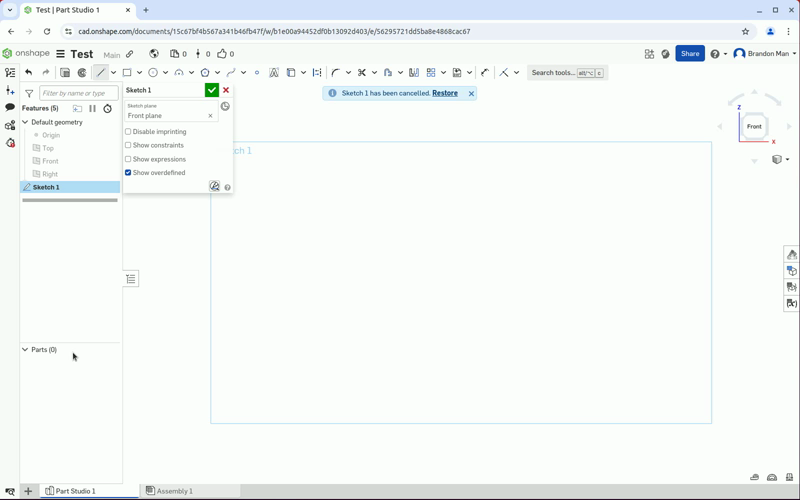
key_down(shift)
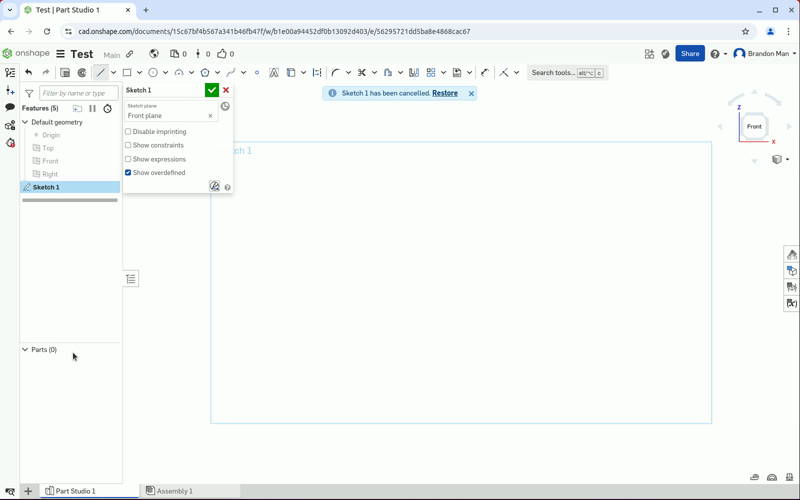
mouse_move(348, 282)
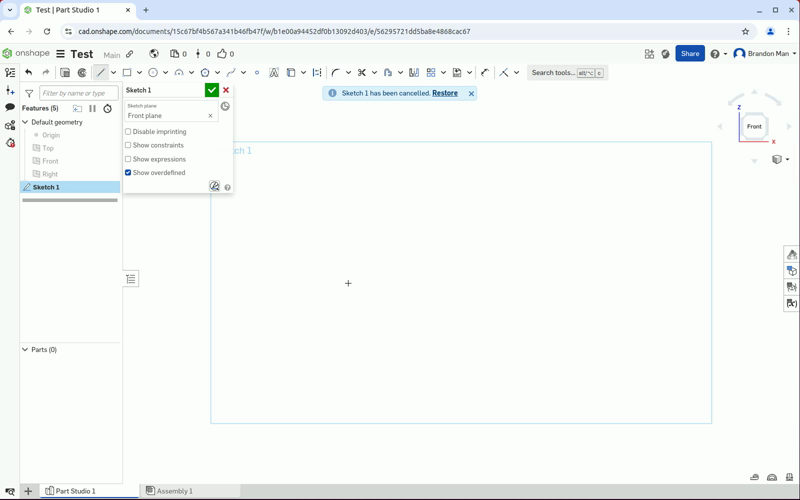
click(348, 282)
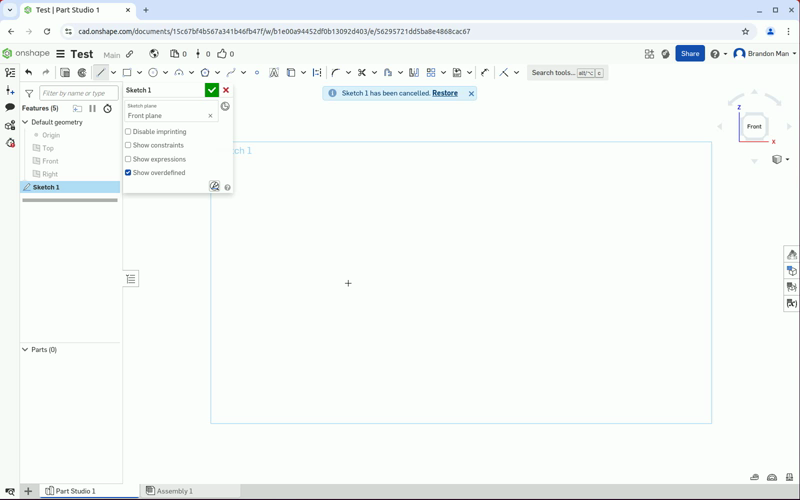
key_up(shift)
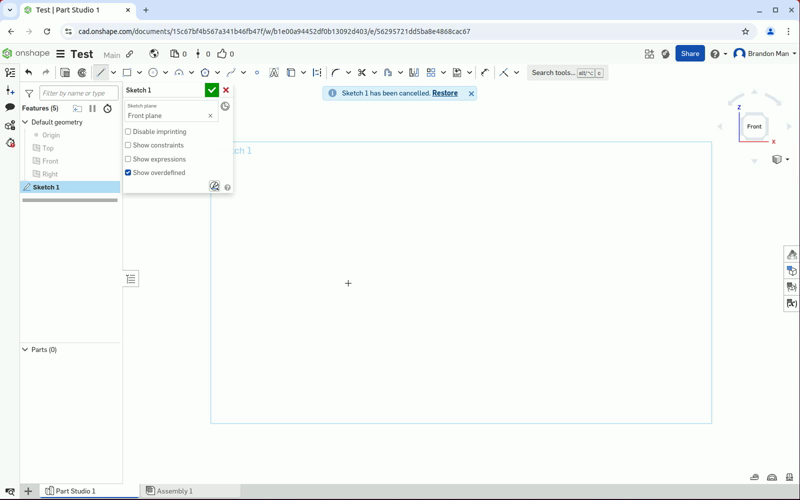
key_down(shift)
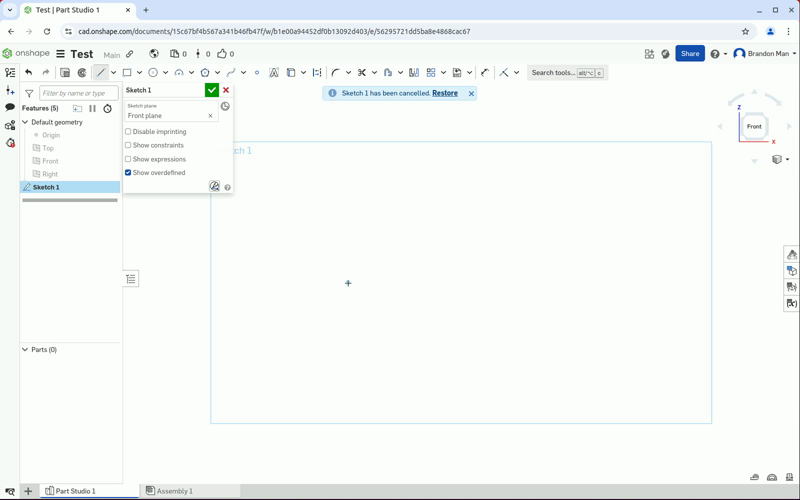
mouse_move(378, 282)
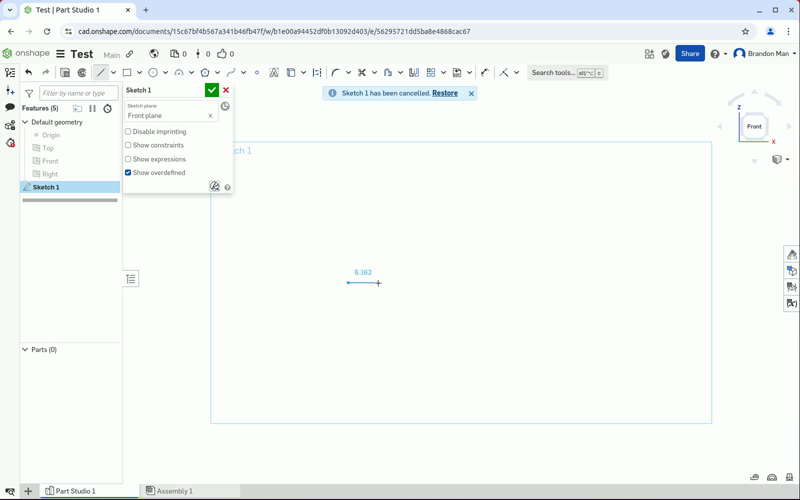
mouse_move(404, 282)
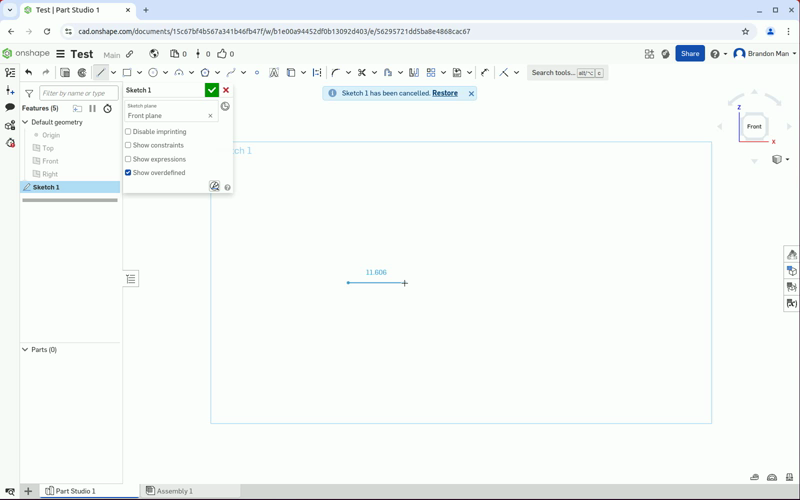
click(404, 282)
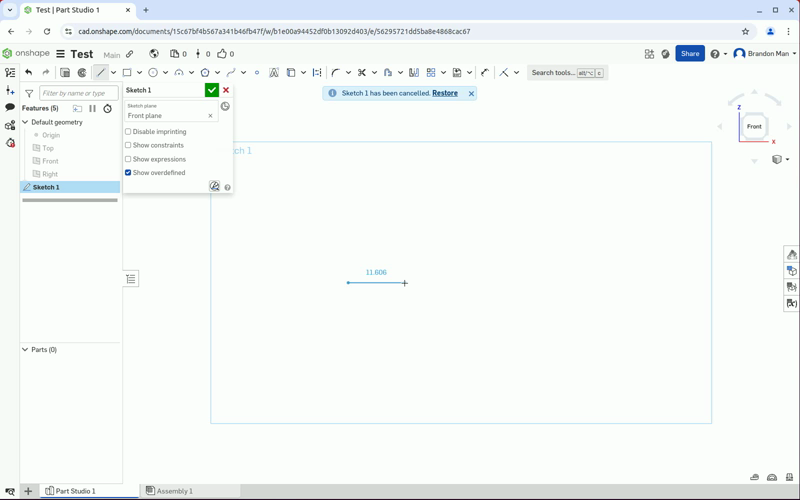
key_up(shift)
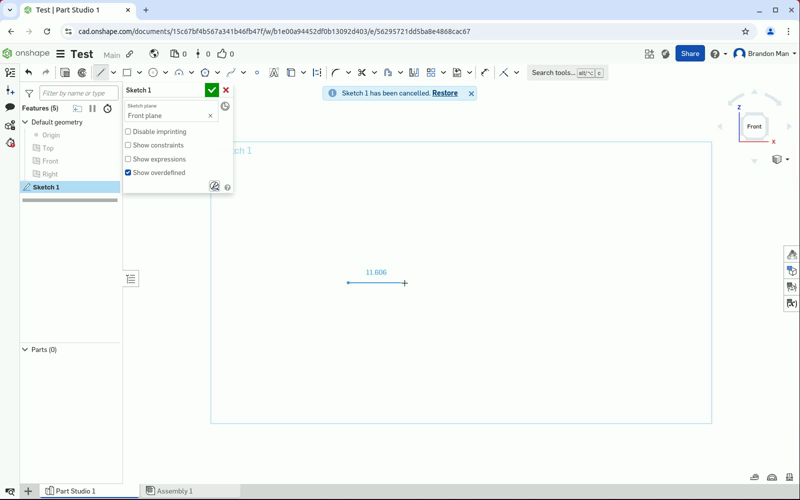
key_down(shift)
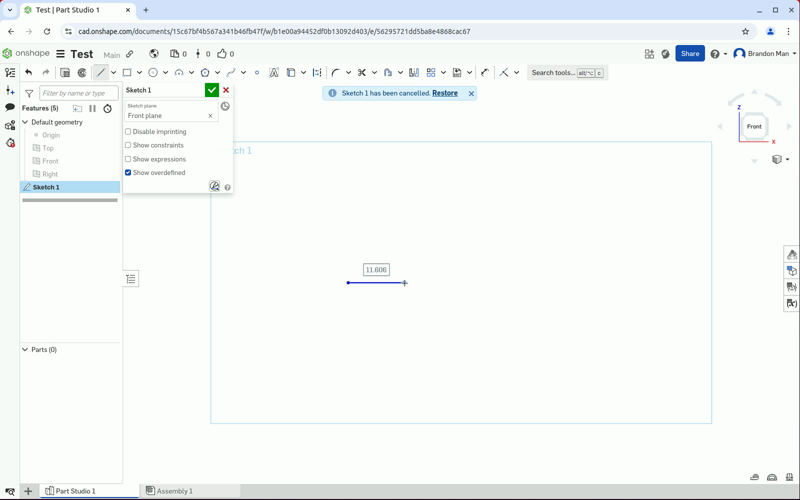
mouse_move(434, 282)
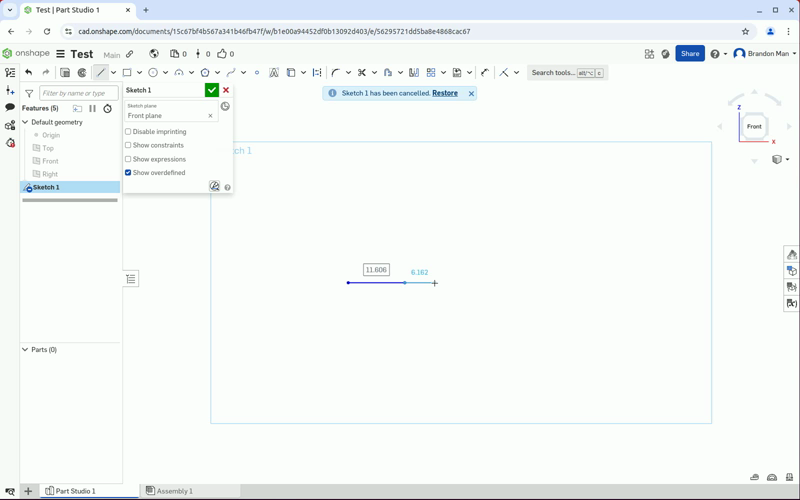
mouse_move(404, 226)
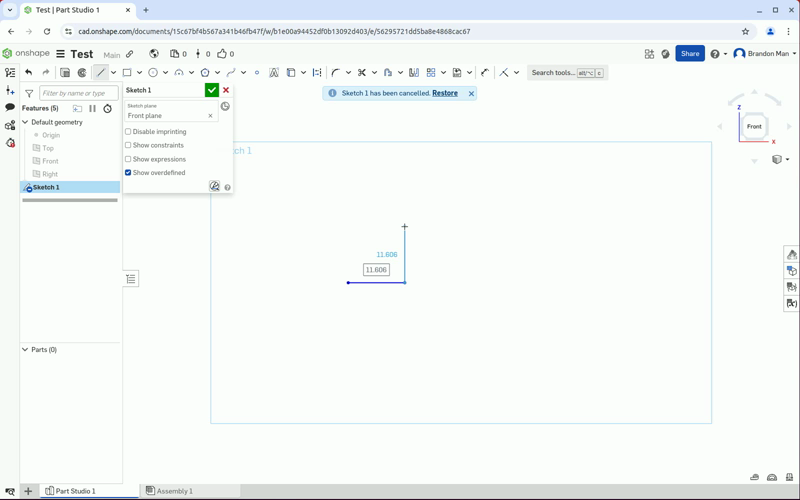
click(404, 226)
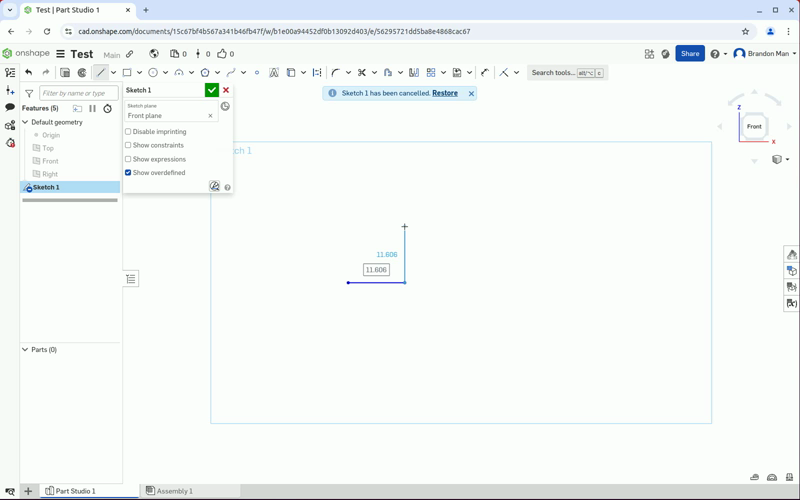
key_up(shift)
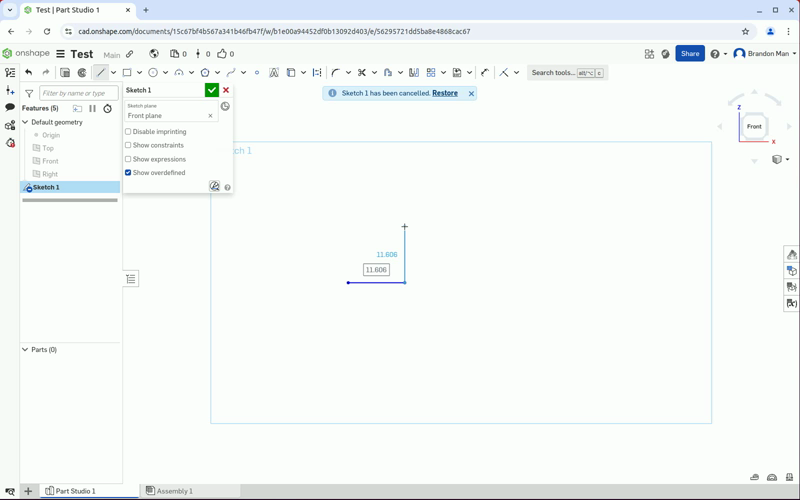
key_down(shift)
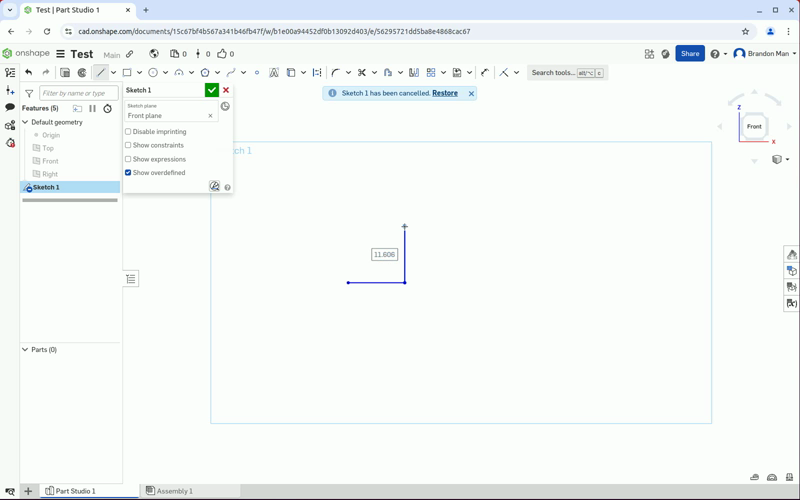
mouse_move(434, 226)
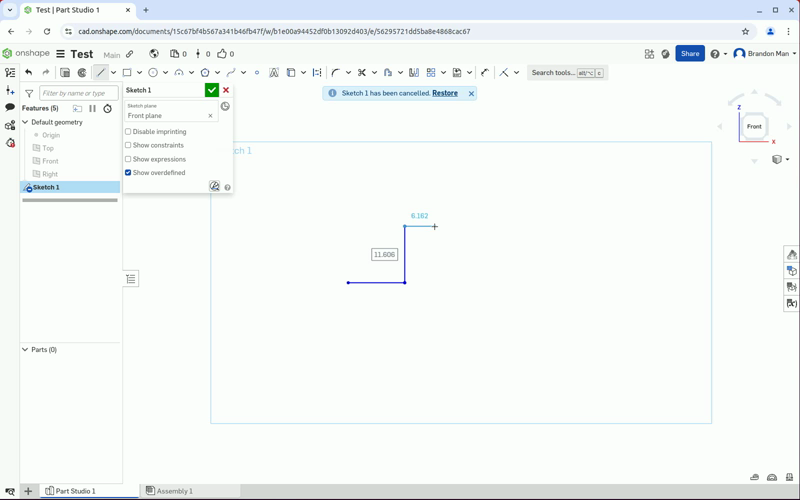
mouse_move(348, 226)
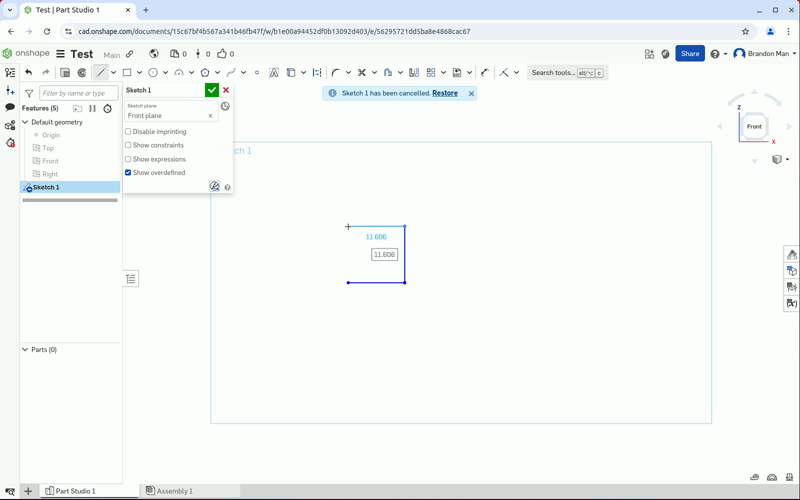
click(348, 226)
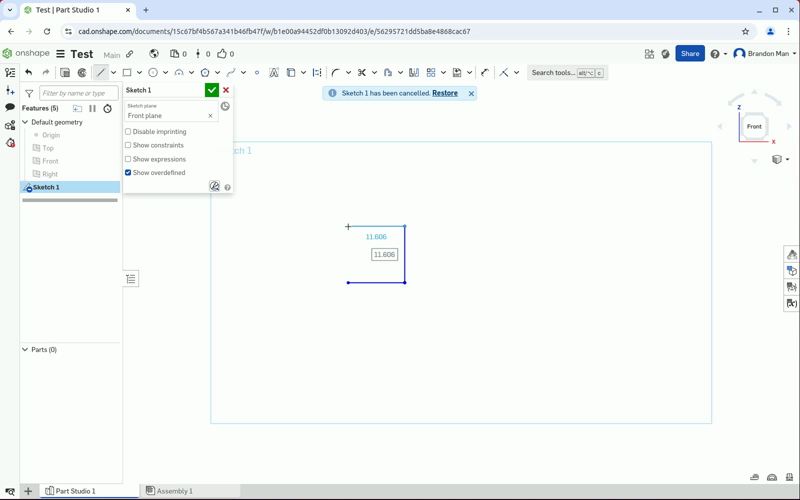
key_up(shift)
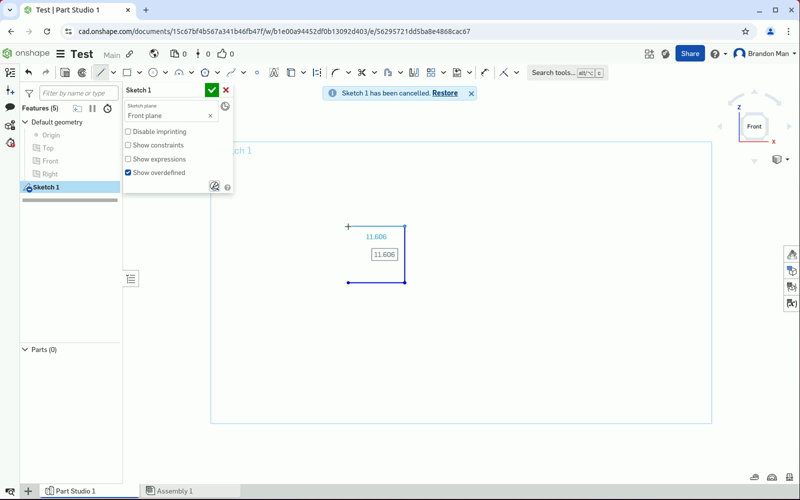
mouse_move(378, 226)
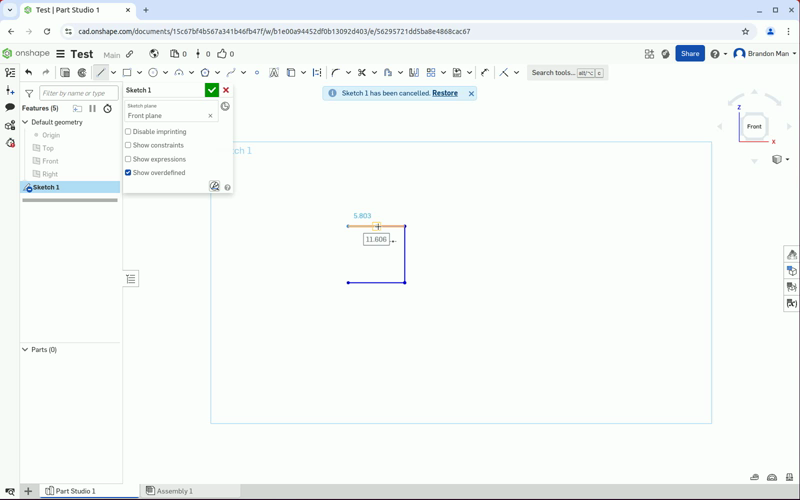
key_down(shift)
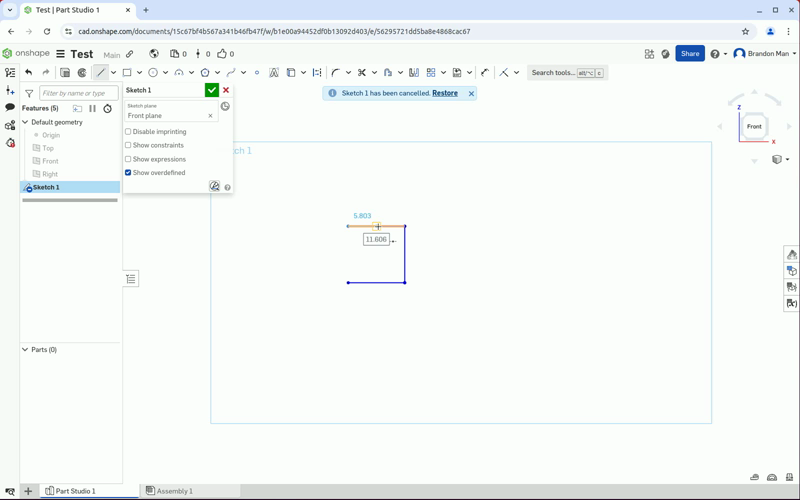
mouse_move(348, 282)
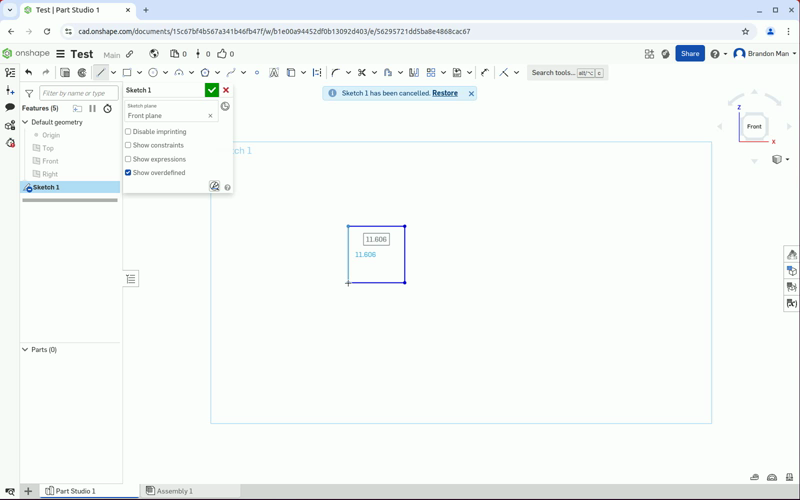
key_up(shift)
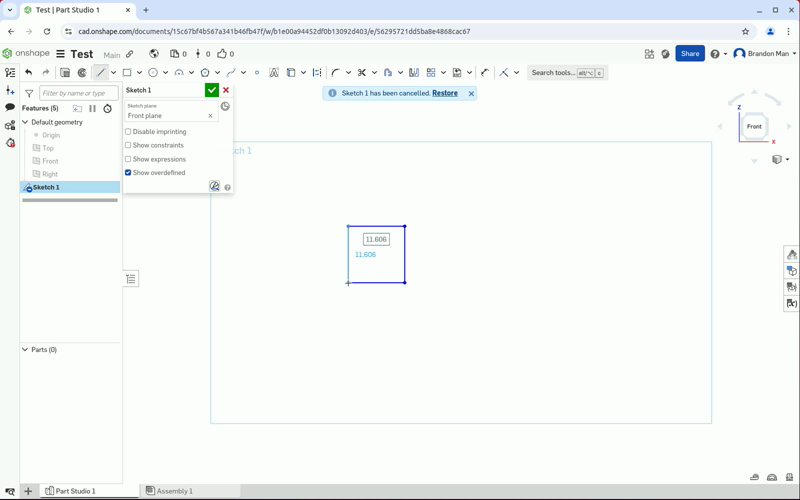
click(348, 282)
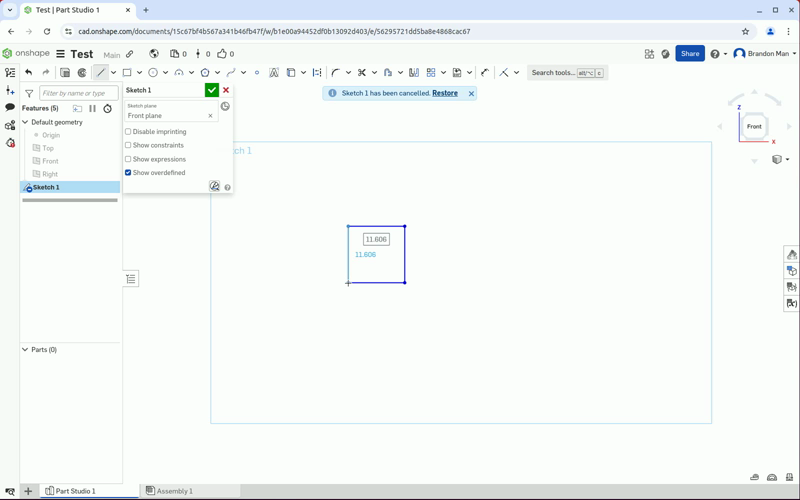
key(esc)
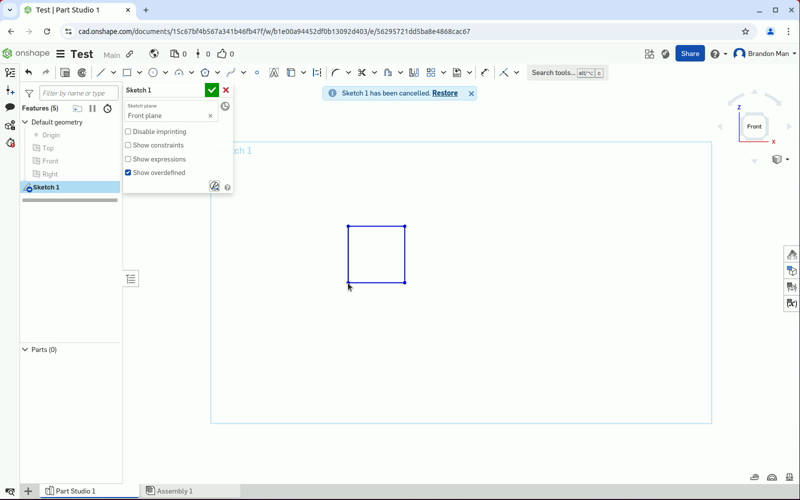
mouse_move(378, 236)
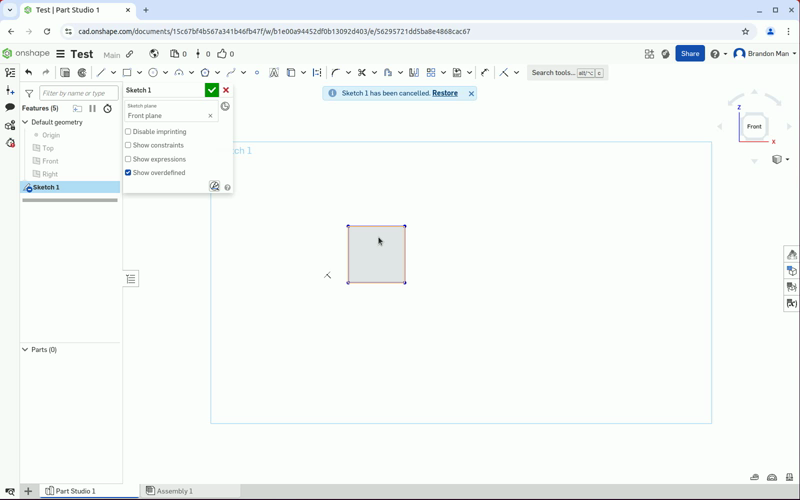
click(378, 236)
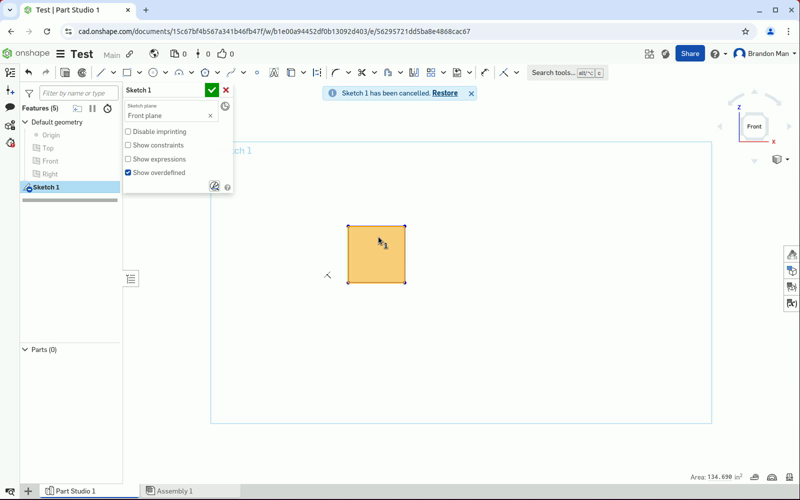
mouse_move(73, 352)
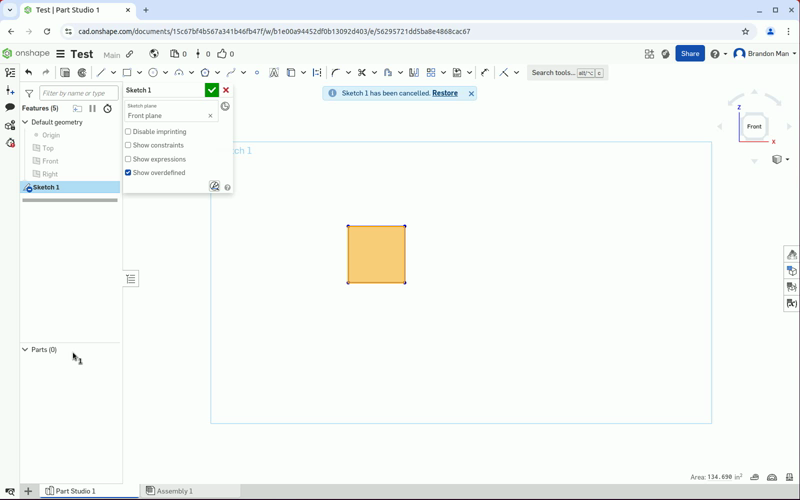
key(shift+y)
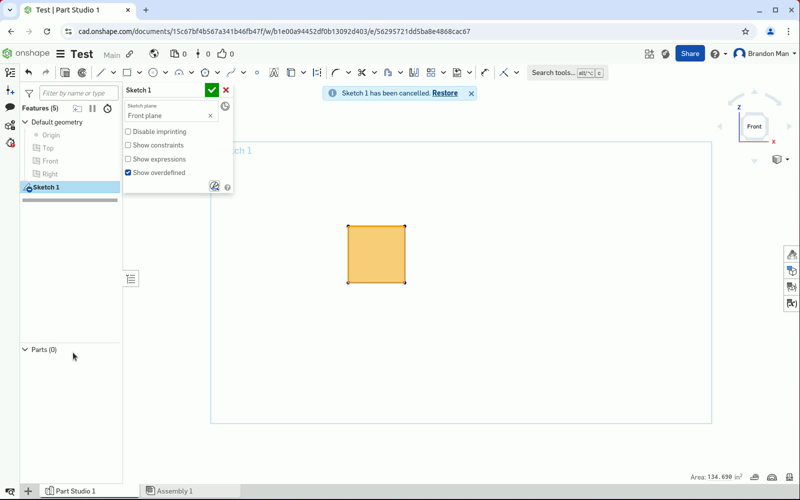
key(shift+e)
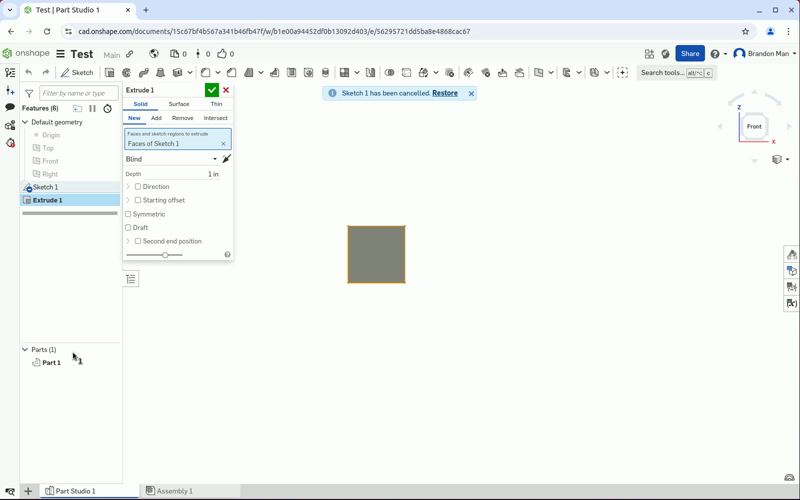
mouse_move(143, 106)
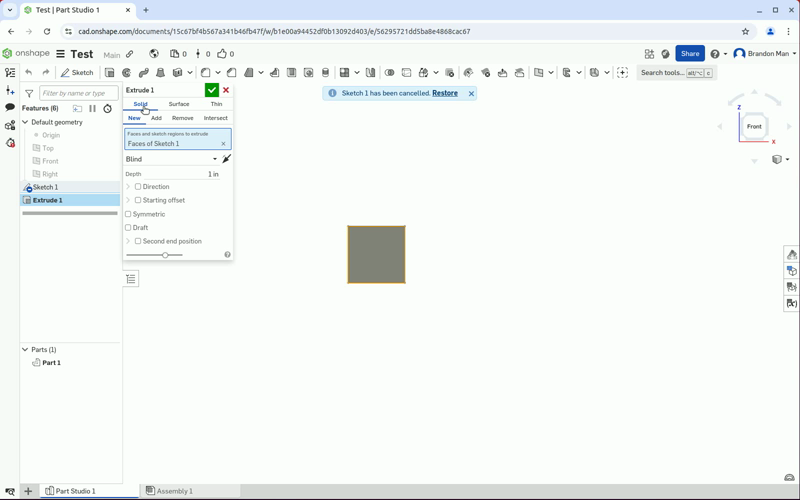
click(143, 106)
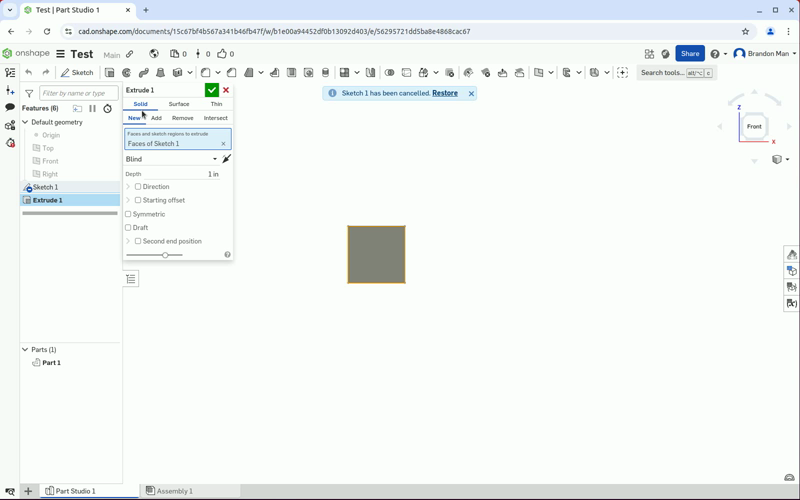
mouse_move(137, 120)
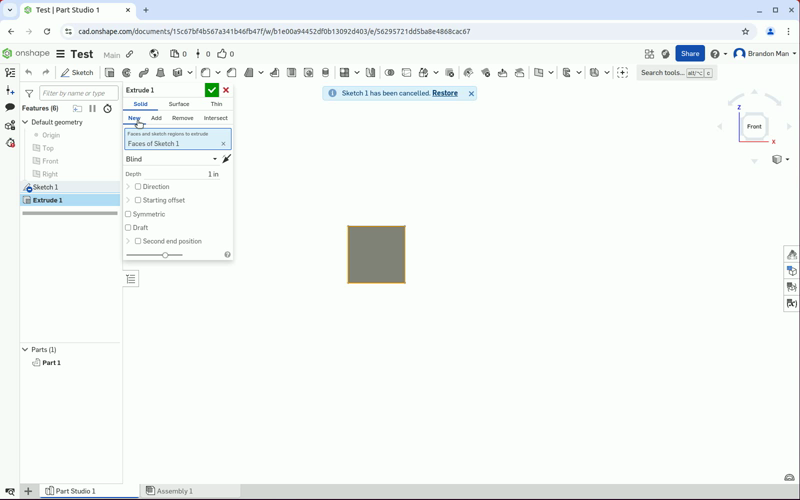
click(137, 120)
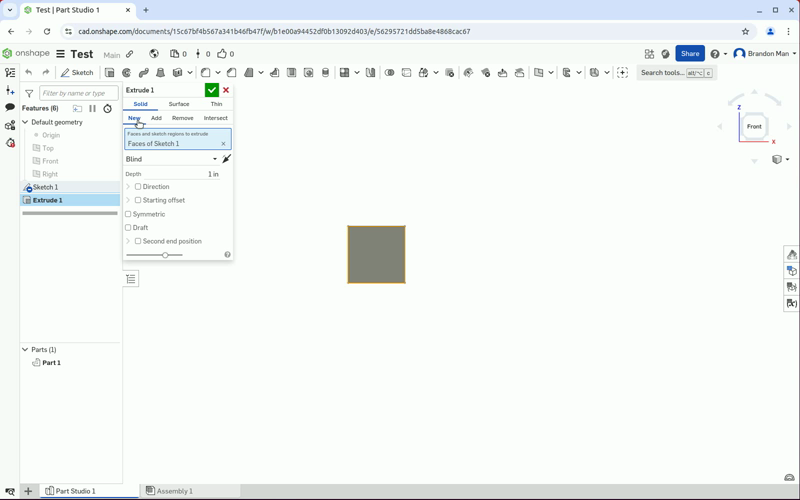
key(tab, 4)
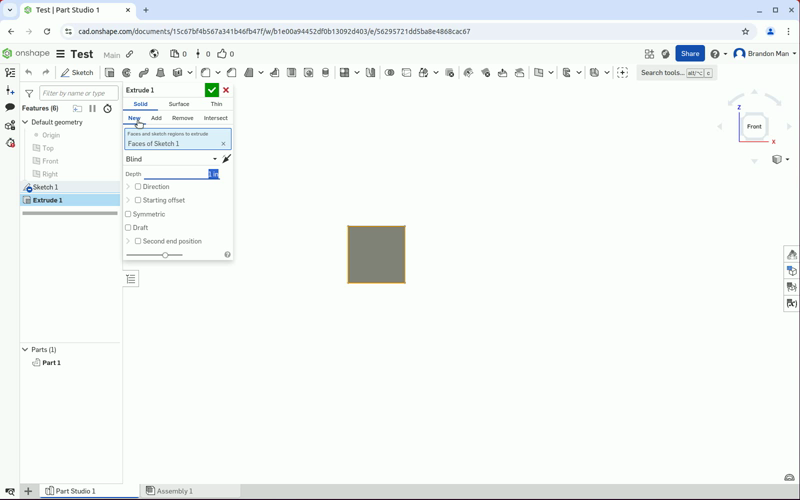
text(11.554)
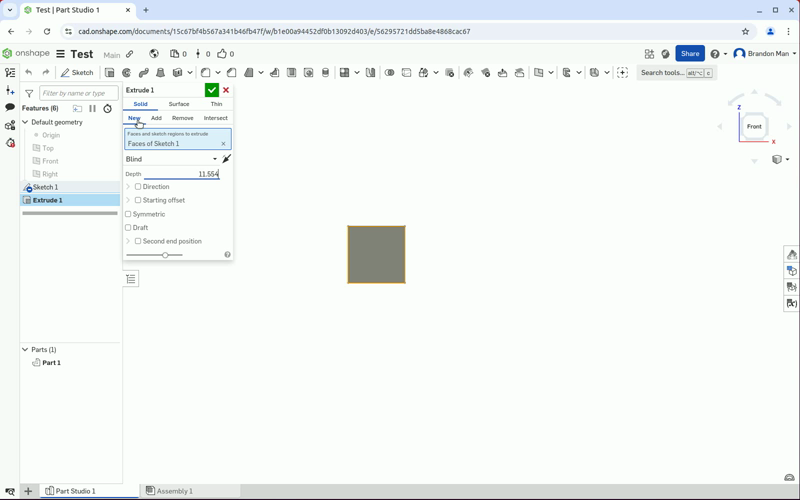
key(enter)
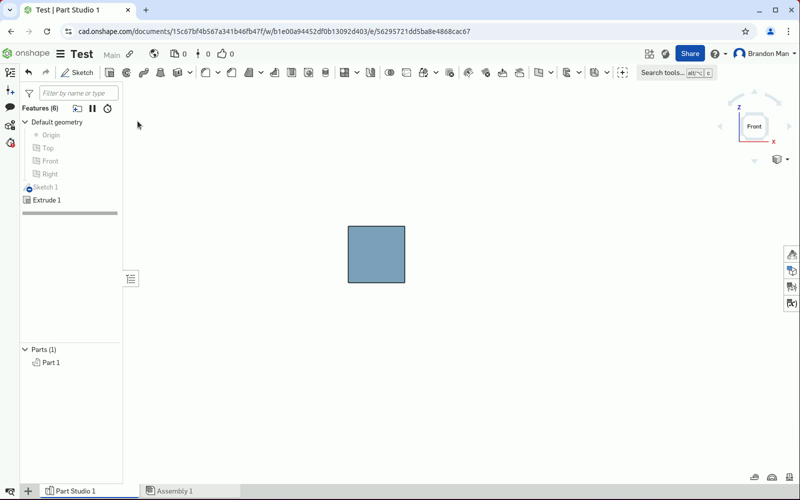
key(shift+h)
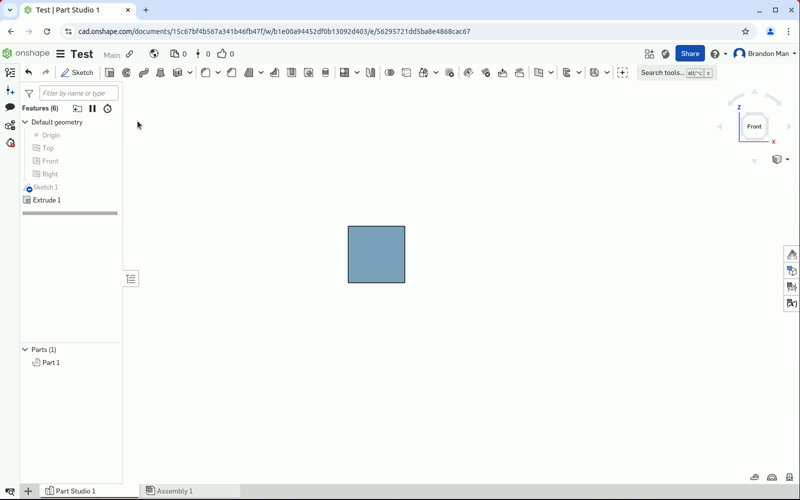
key(shift+h)
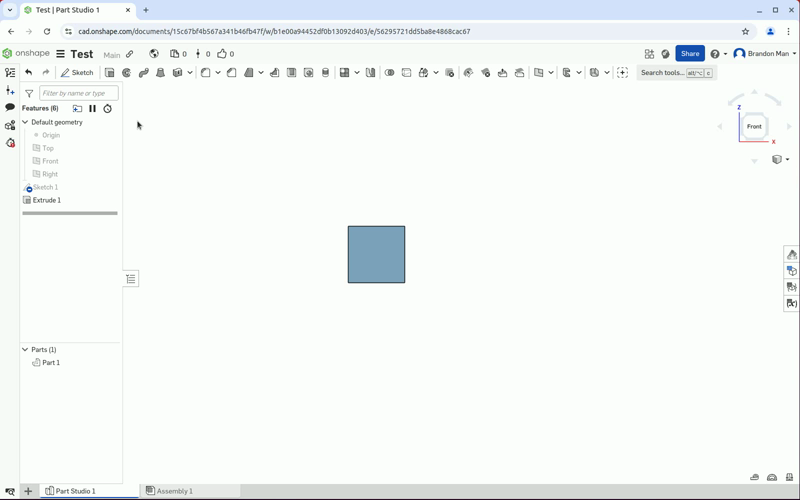
mouse_move(73, 189)
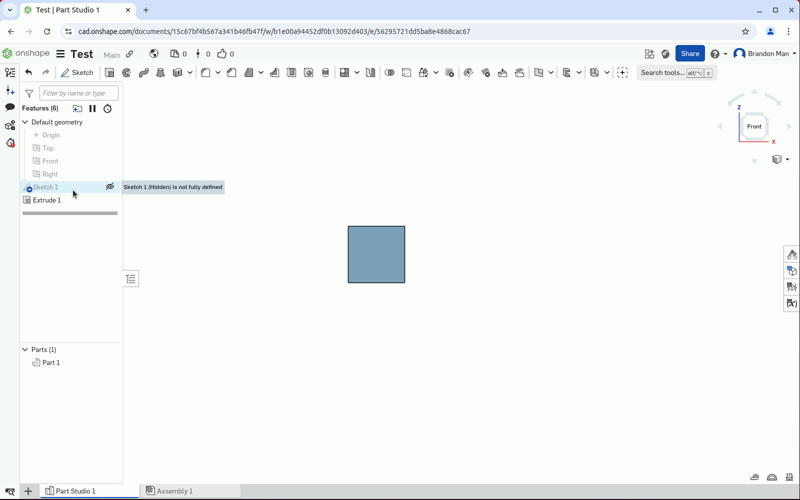
click(73, 189)
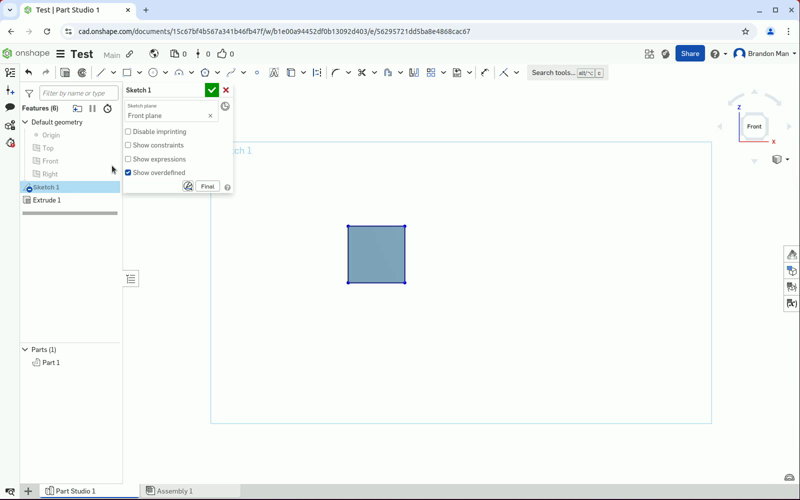
mouse_move(229, 92)
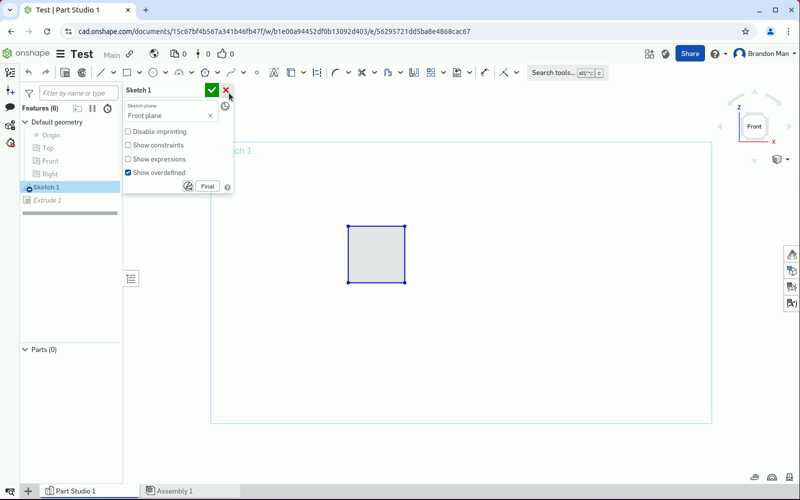
click(229, 92)
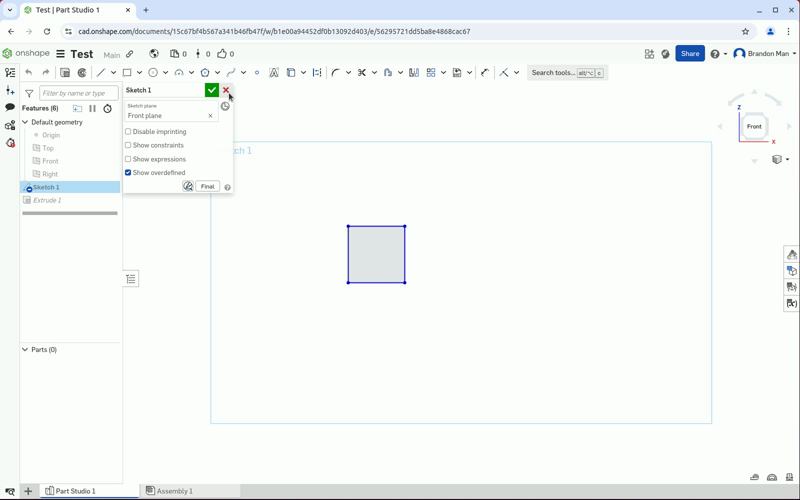
key(shift+s)
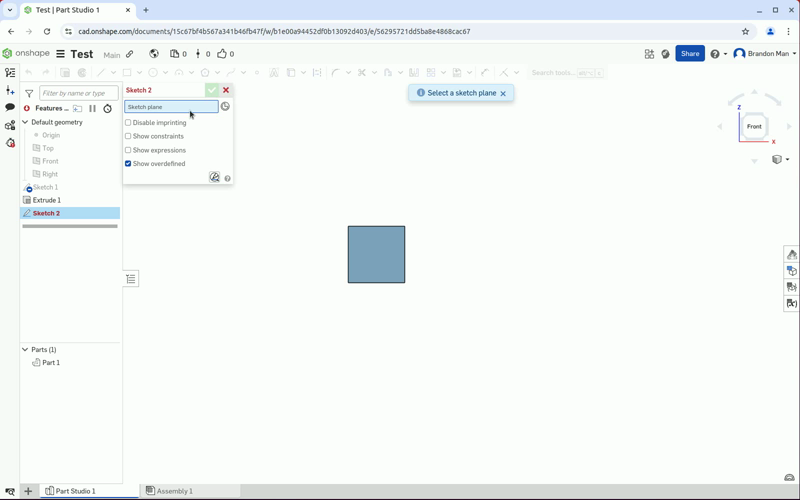
mouse_move(73, 163)
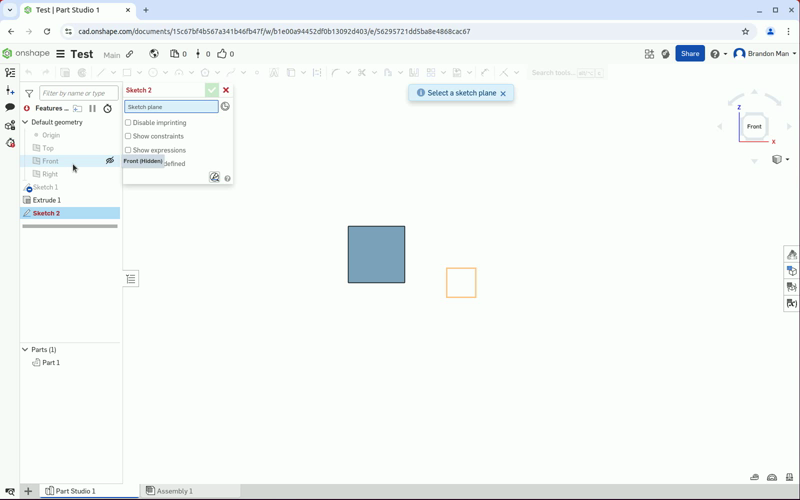
click(73, 163)
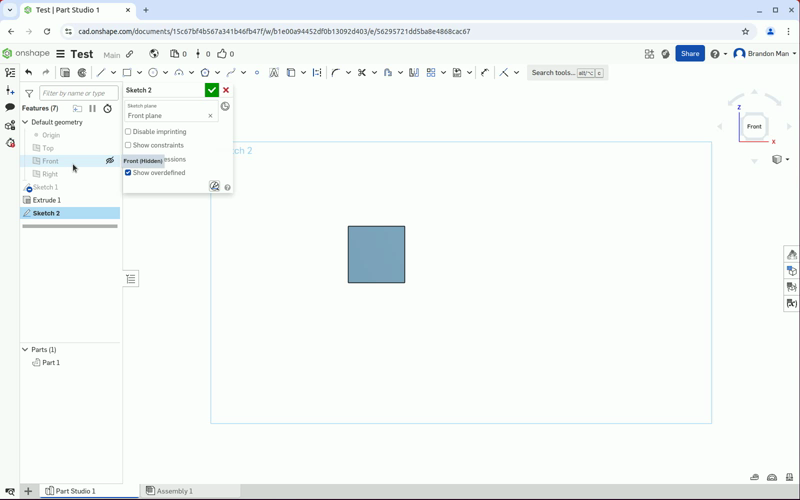
mouse_move(73, 352)
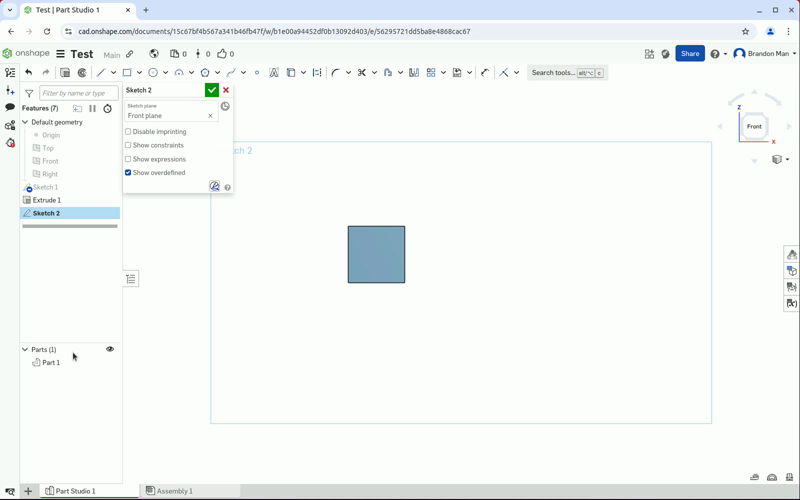
key(y)
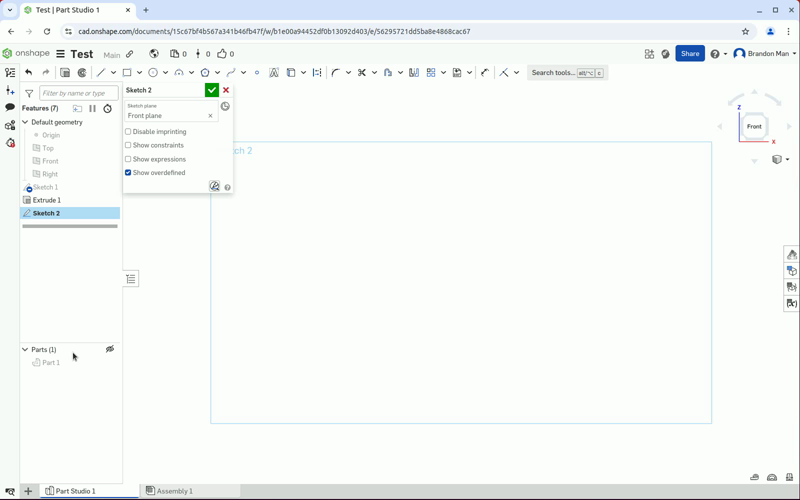
key(l)
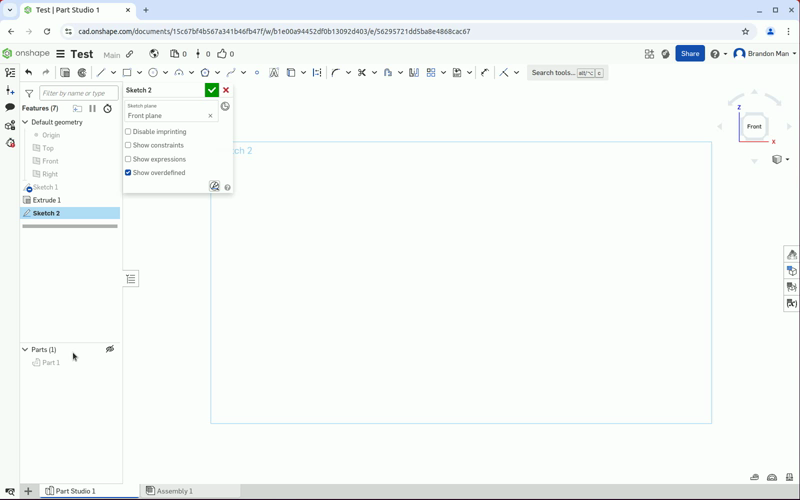
key_down(shift)
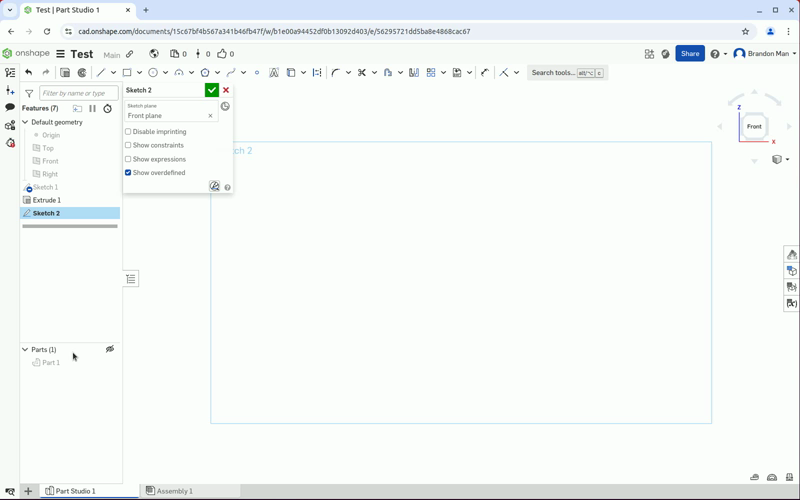
mouse_move(404, 226)
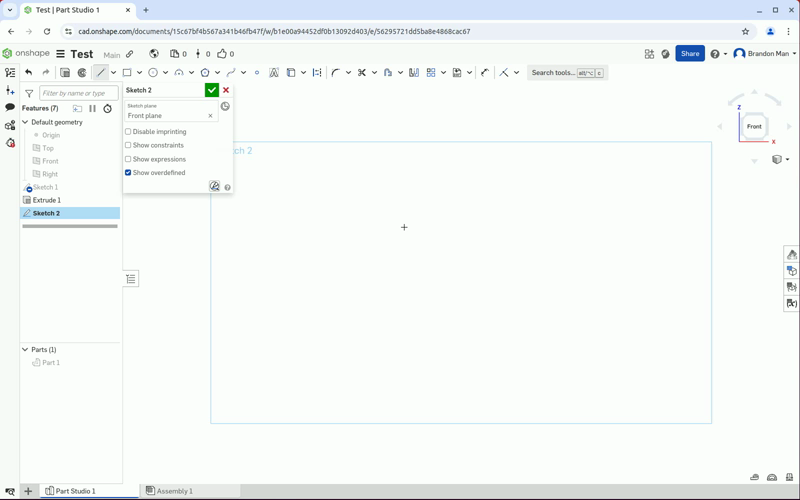
click(404, 226)
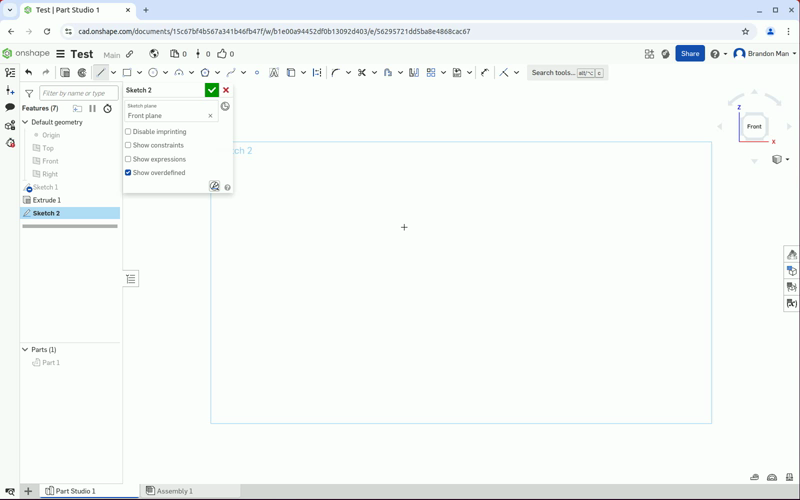
key_up(shift)
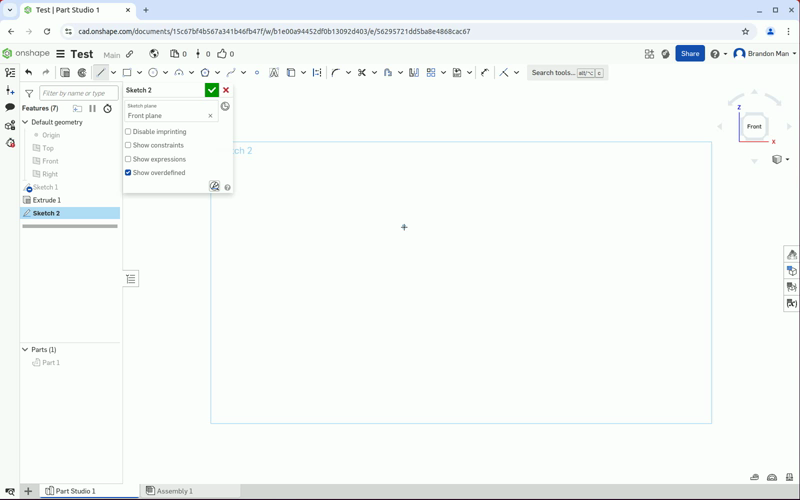
key_down(shift)
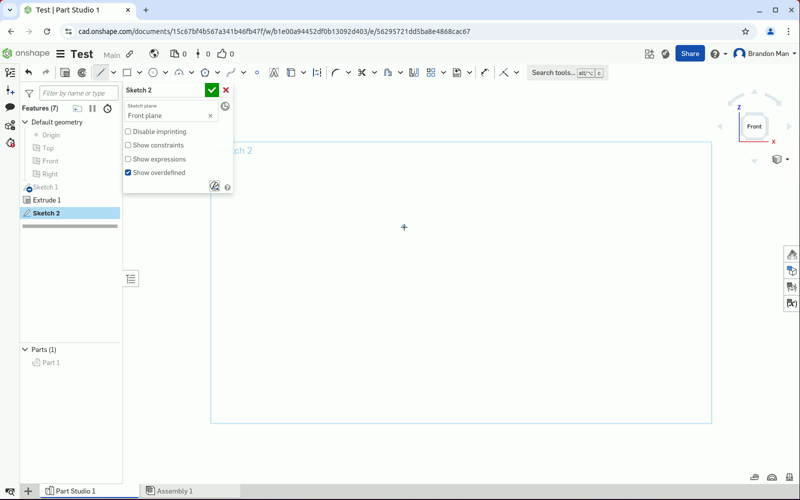
mouse_move(434, 226)
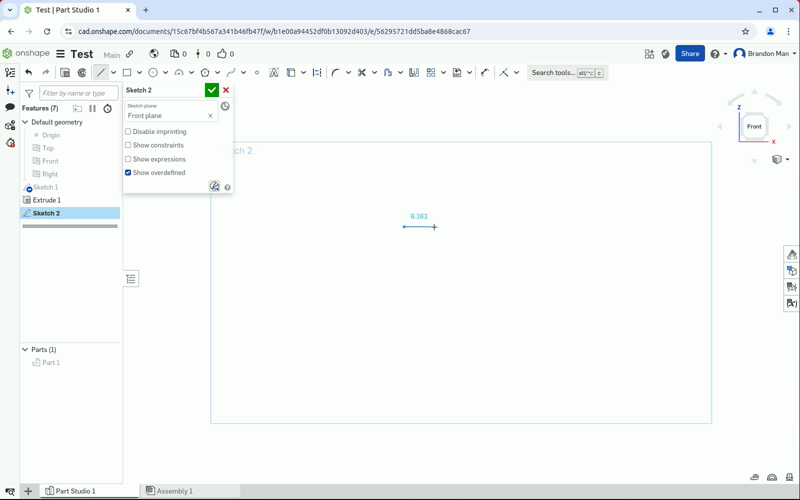
mouse_move(461, 226)
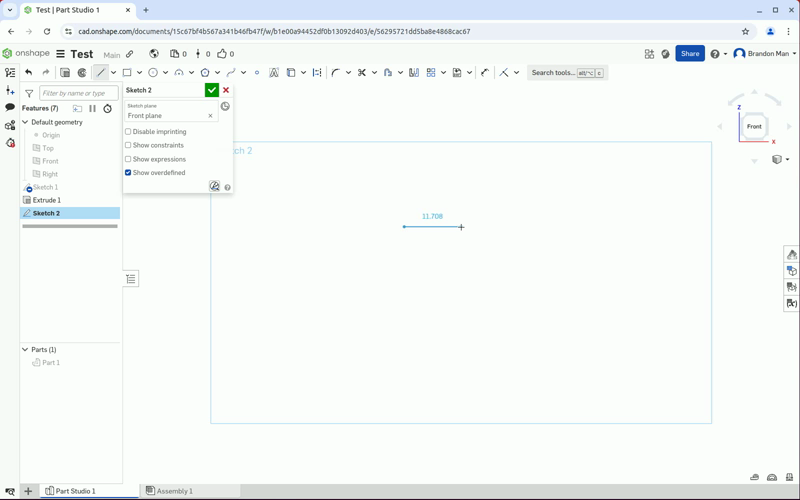
click(461, 226)
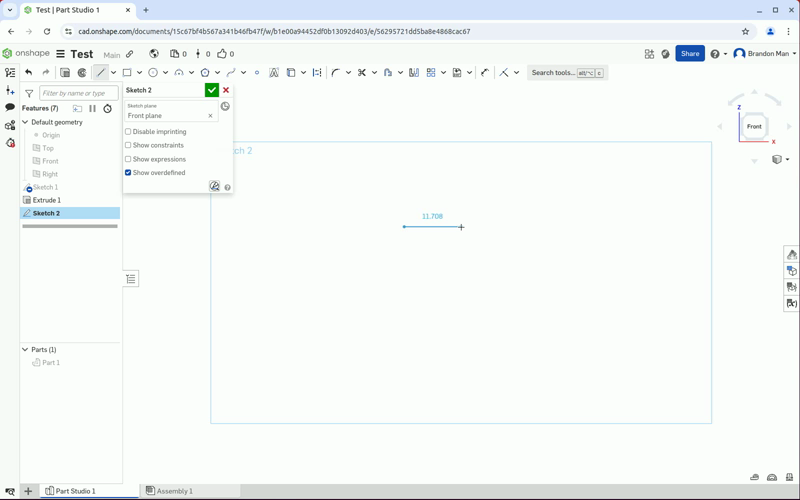
key_up(shift)
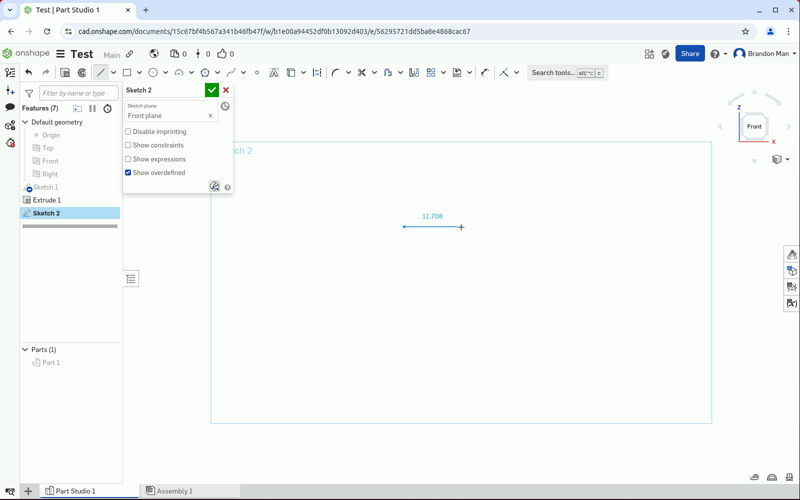
key_down(shift)
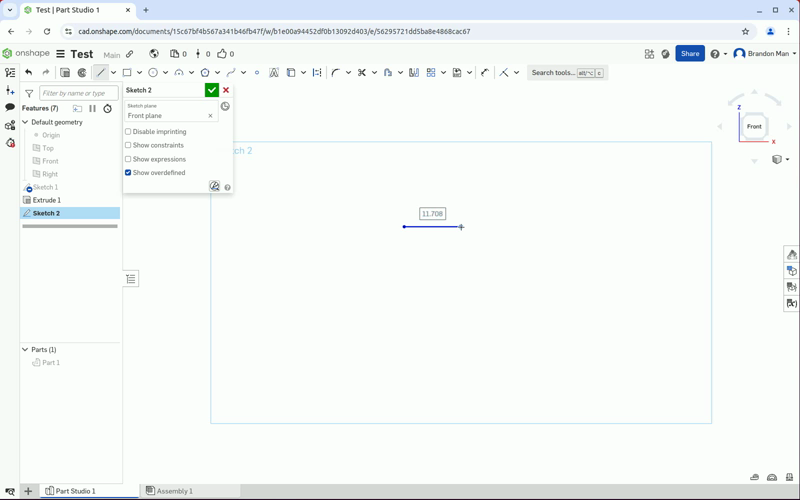
mouse_move(491, 226)
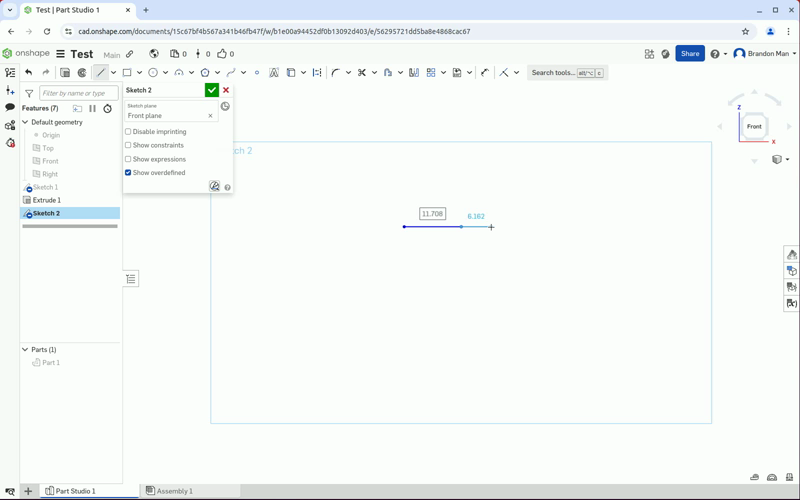
mouse_move(461, 172)
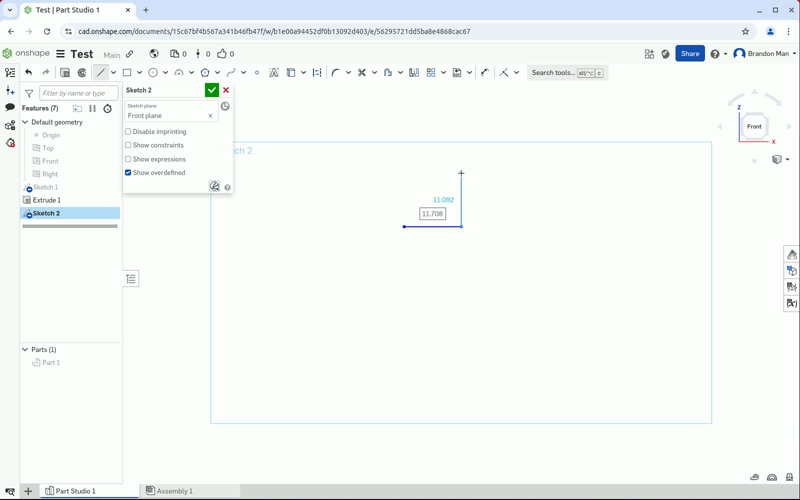
click(461, 172)
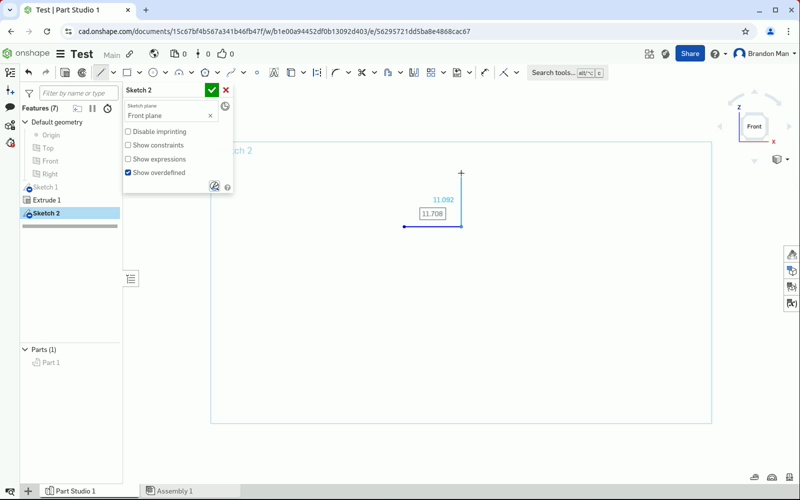
key_up(shift)
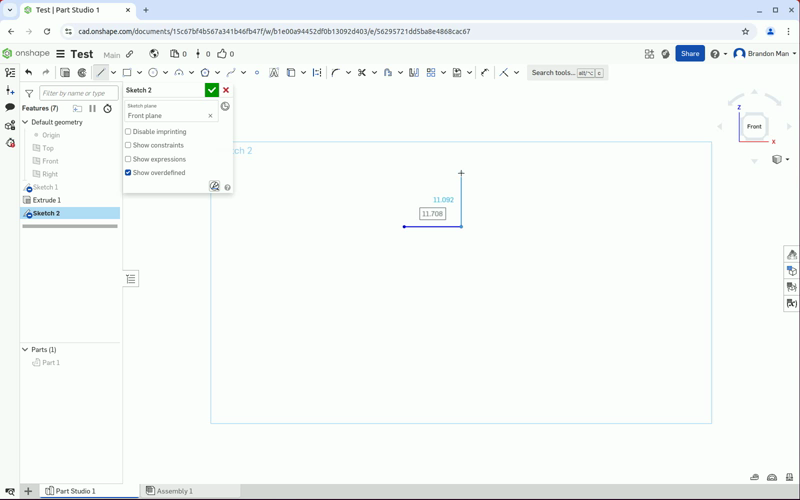
key_down(shift)
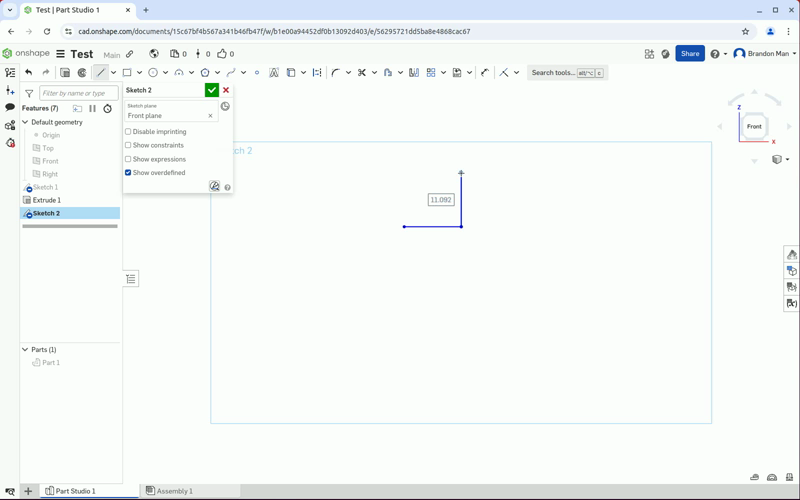
mouse_move(491, 172)
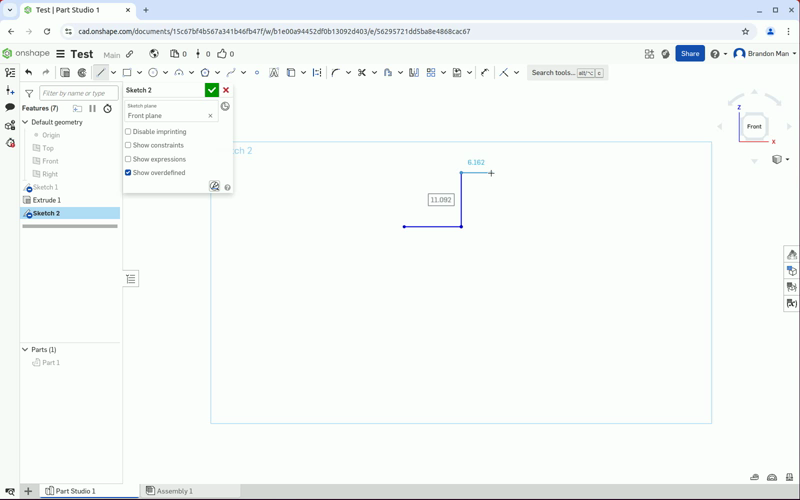
mouse_move(404, 172)
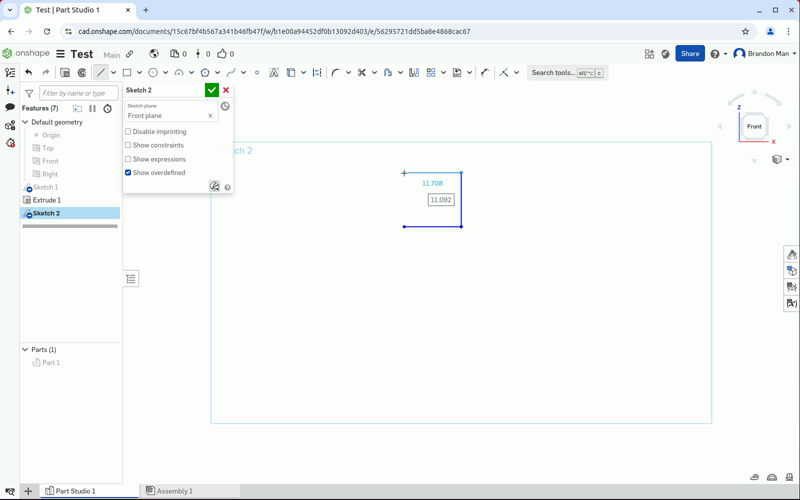
click(404, 172)
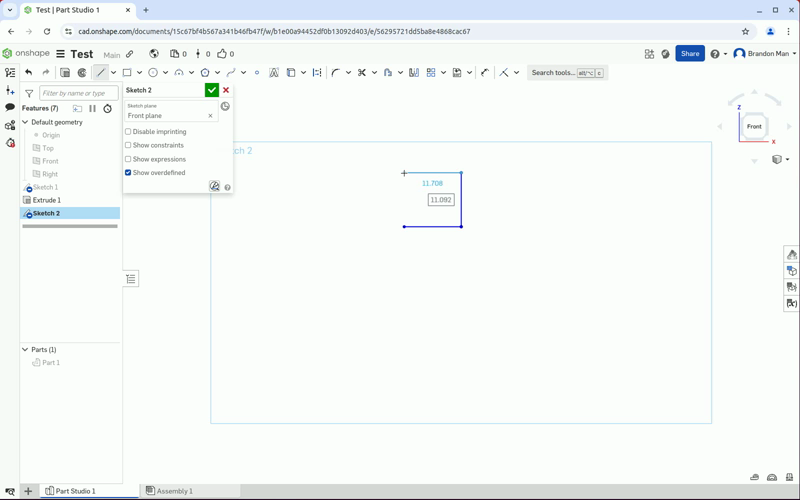
key_up(shift)
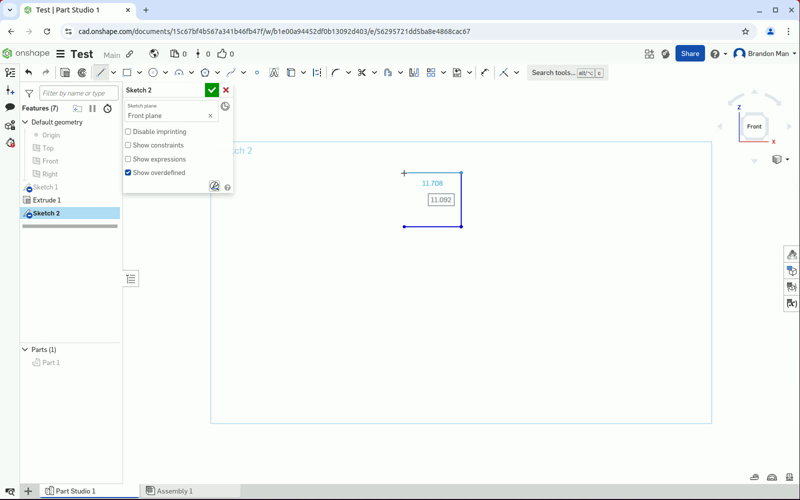
mouse_move(434, 172)
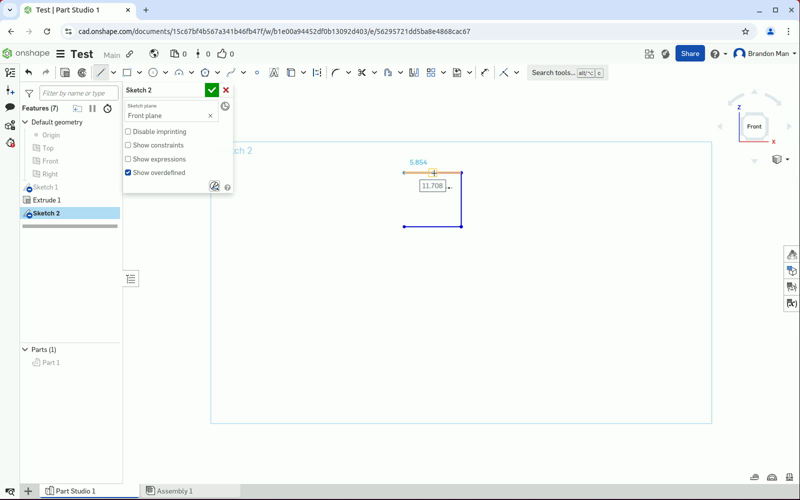
key_down(shift)
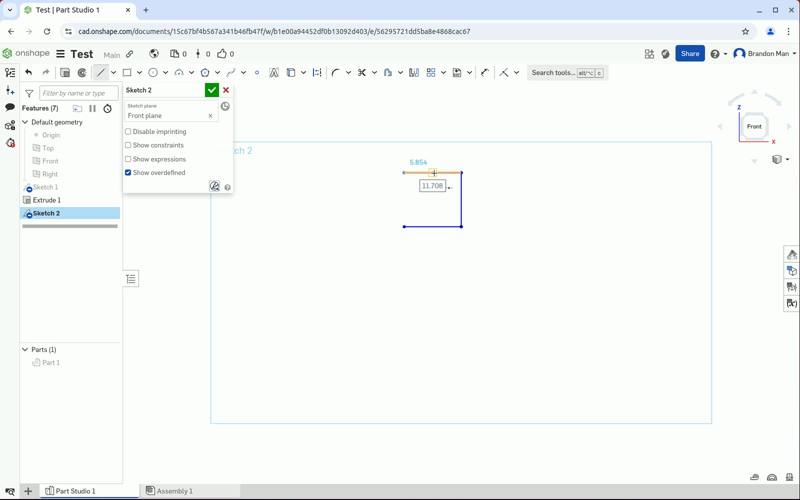
mouse_move(404, 226)
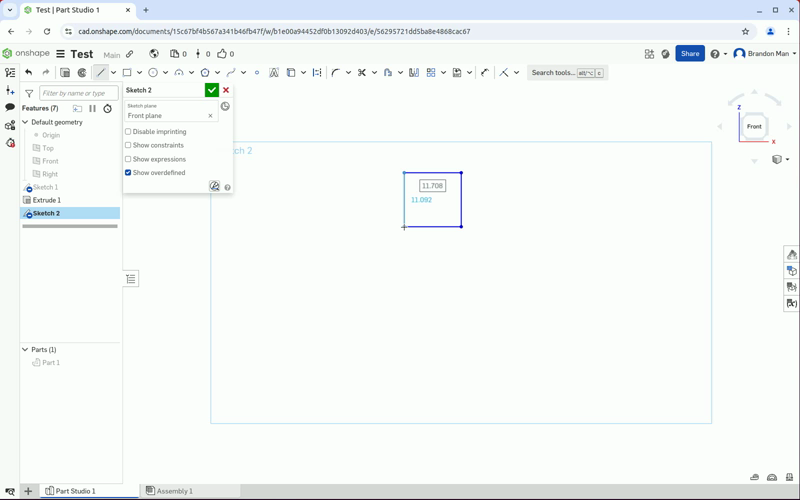
key_up(shift)
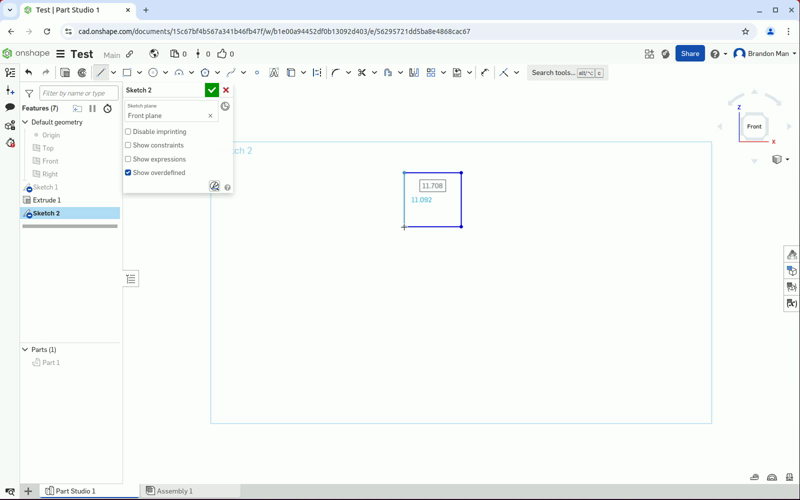
click(404, 226)
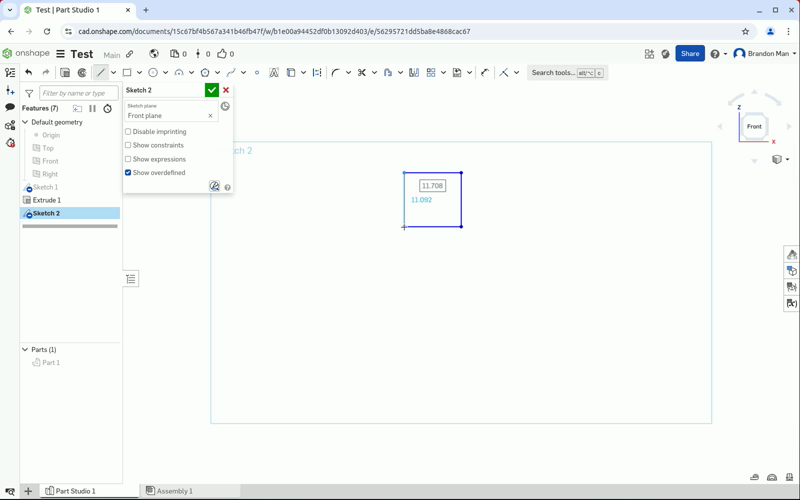
key(esc)
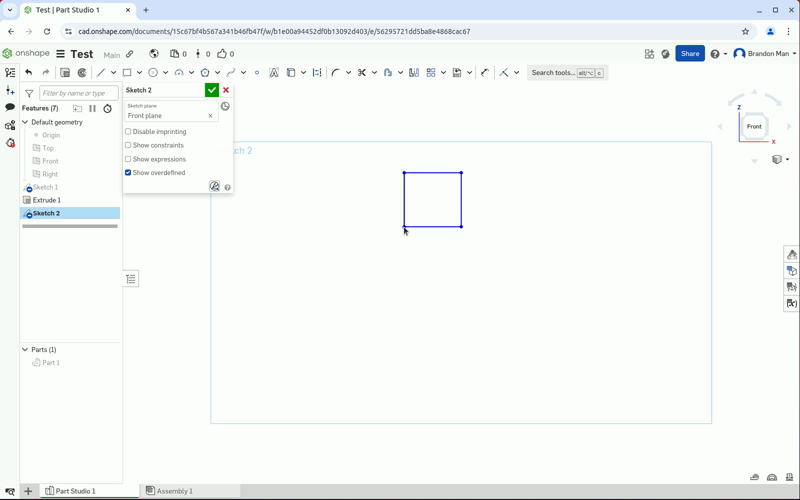
mouse_move(427, 175)
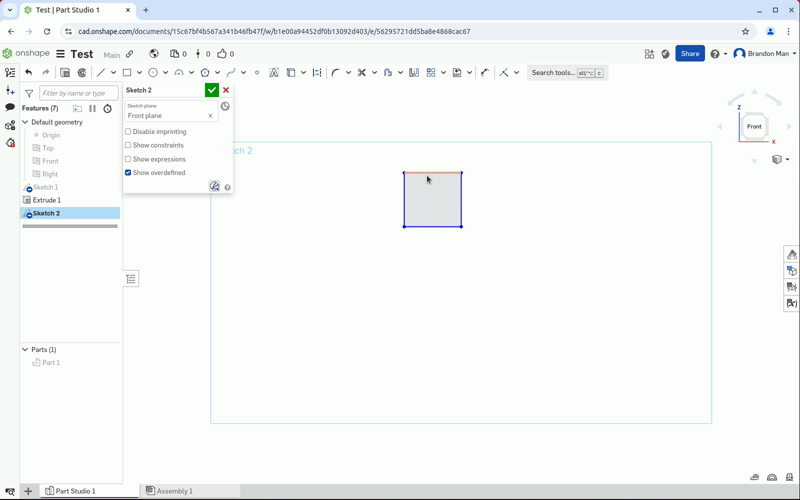
click(427, 175)
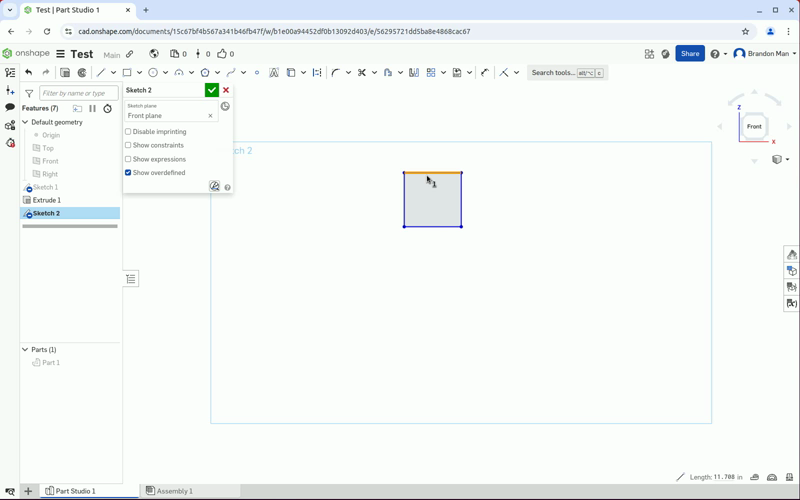
mouse_move(73, 352)
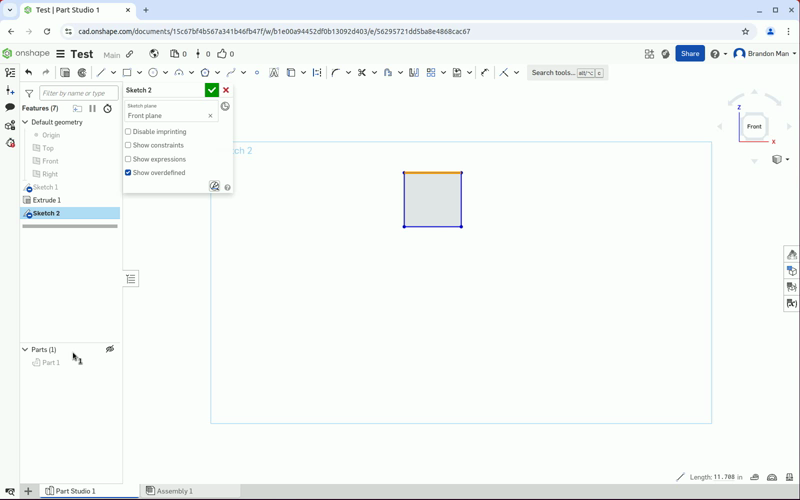
key(shift+y)
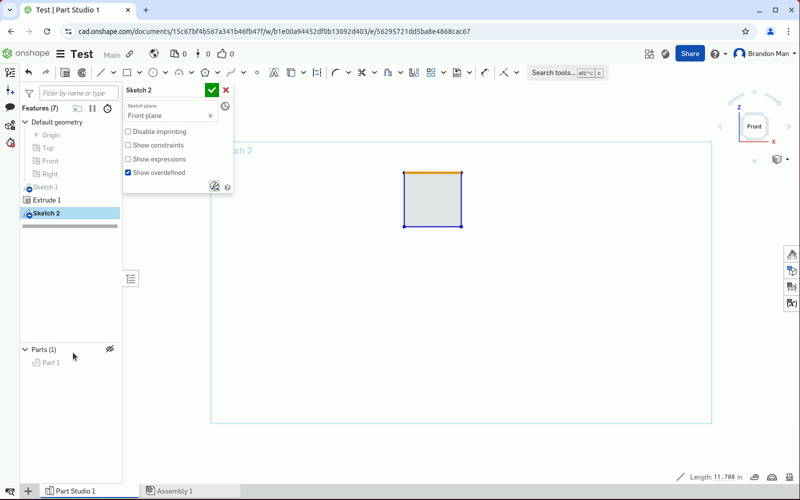
key(shift+e)
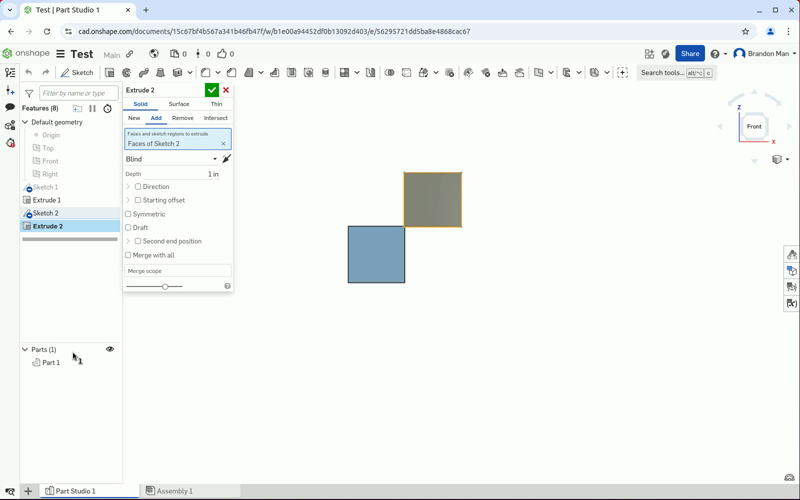
mouse_move(143, 106)
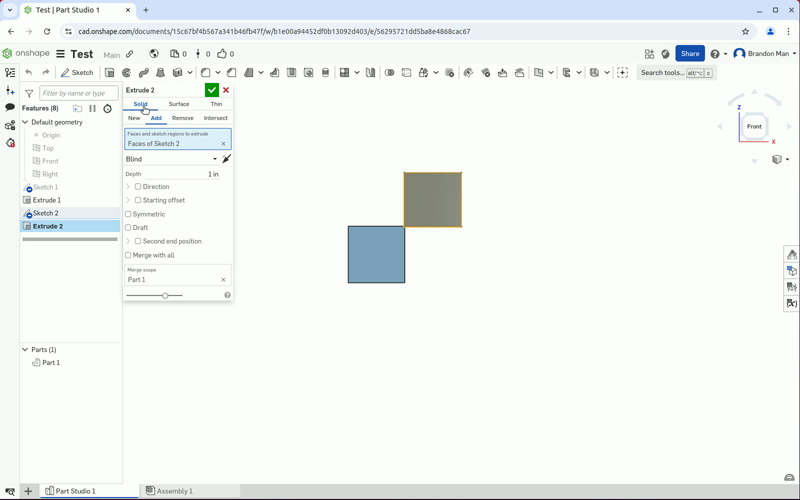
click(143, 106)
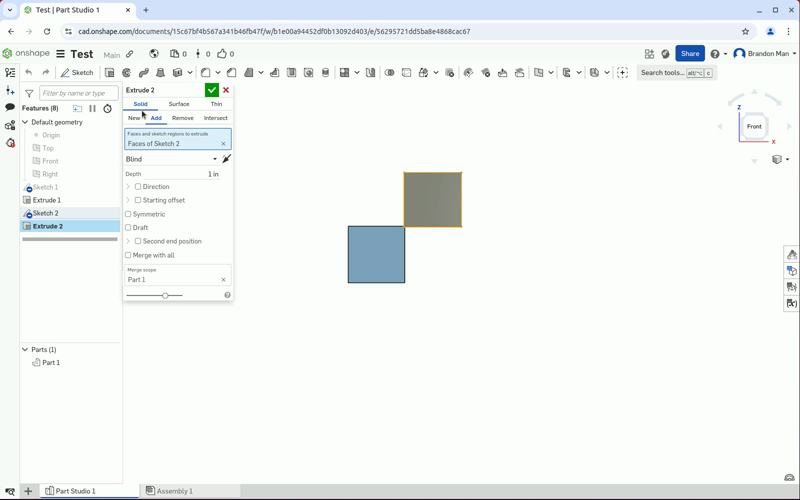
mouse_move(137, 120)
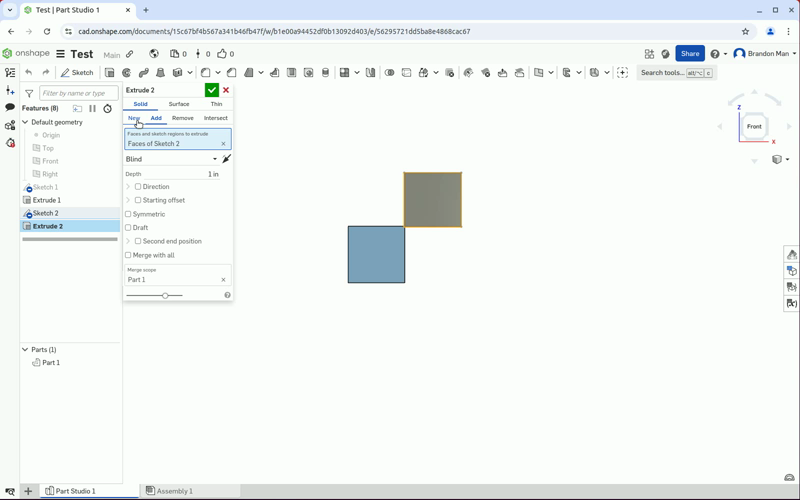
click(137, 120)
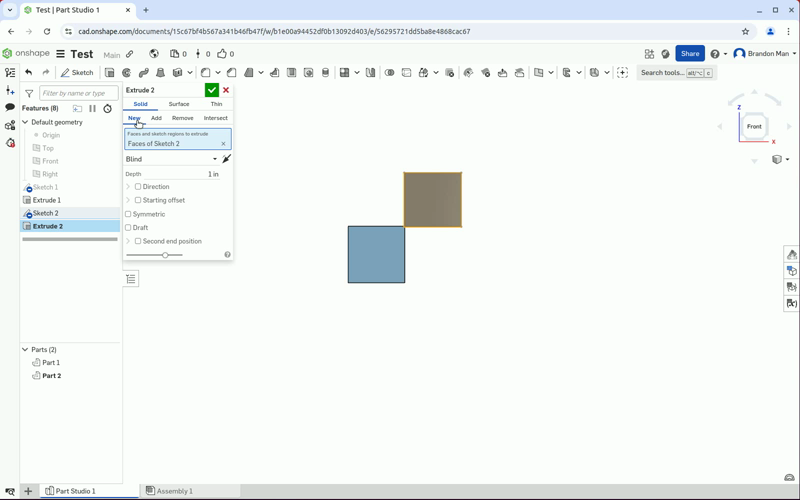
key(tab, 4)
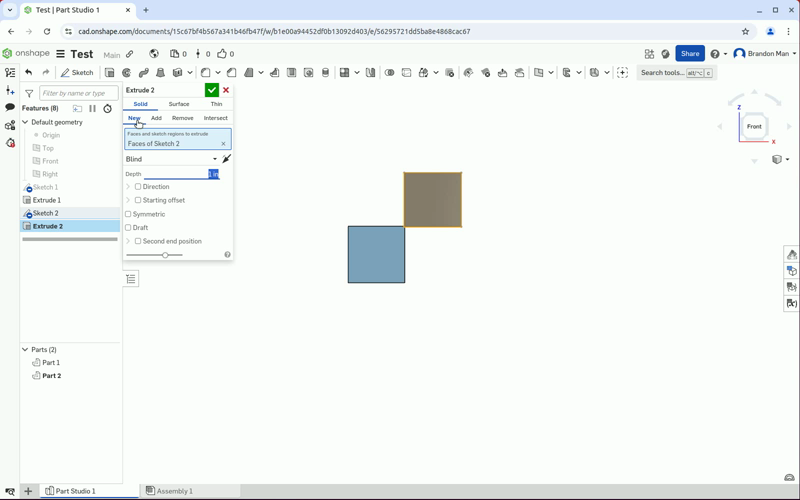
text(11.554)
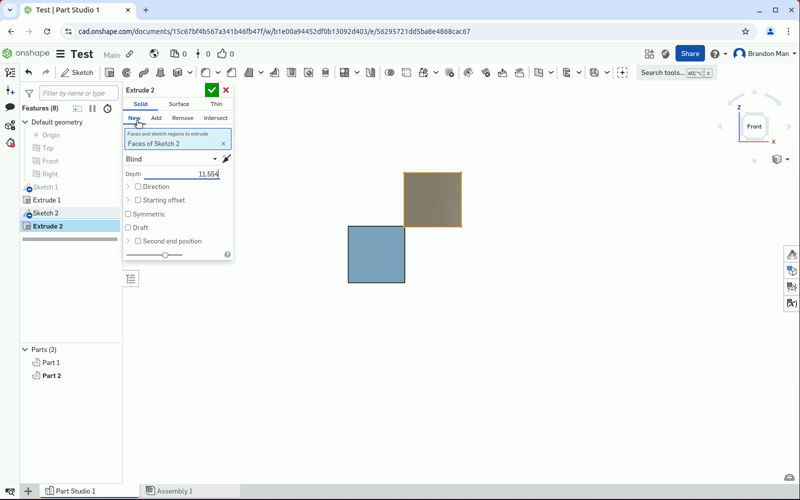
key(enter)
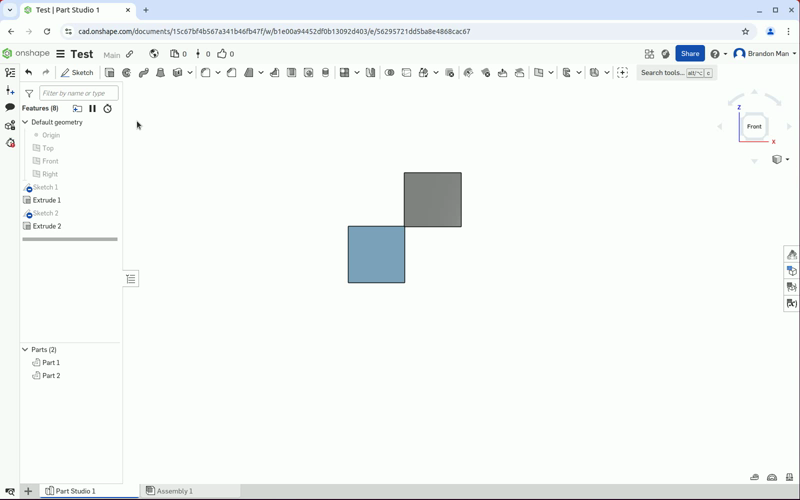
key(shift+h)
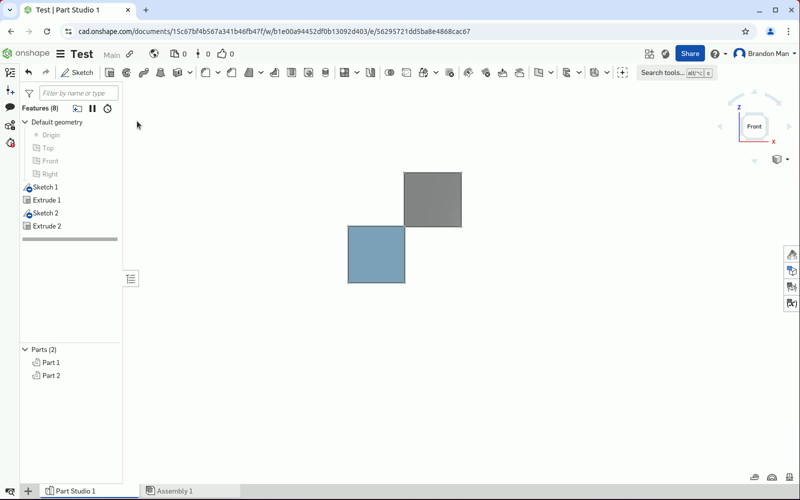
key(shift+h)
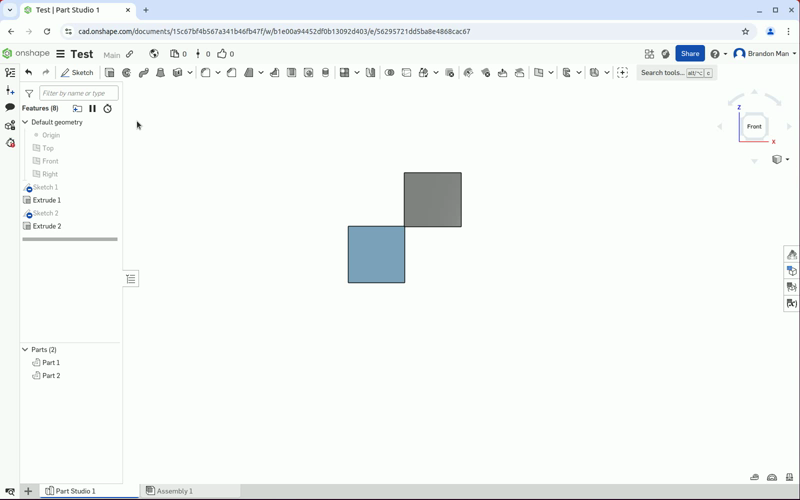
mouse_move(73, 189)
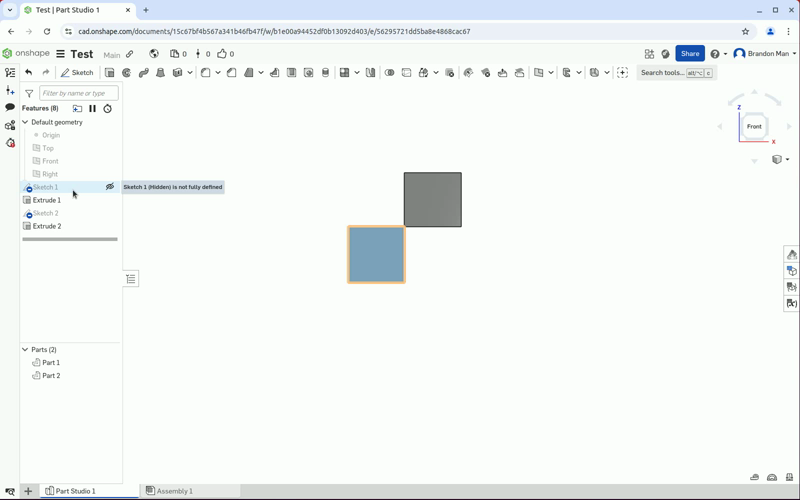
click(73, 189)
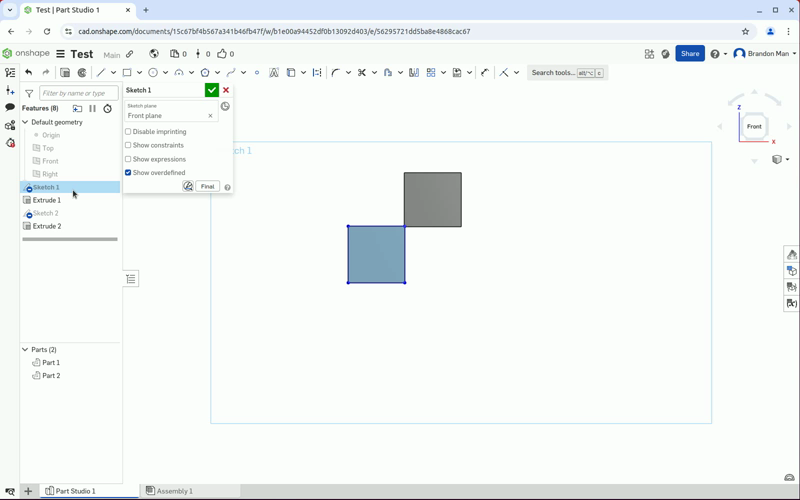
mouse_move(229, 92)
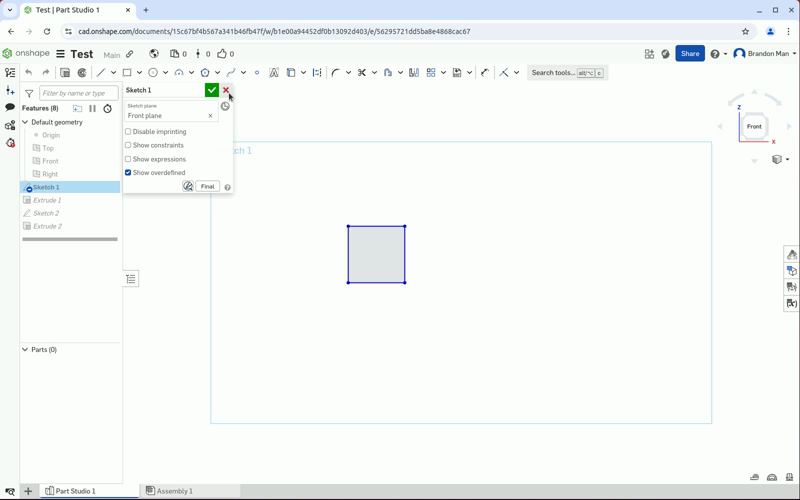
click(229, 92)
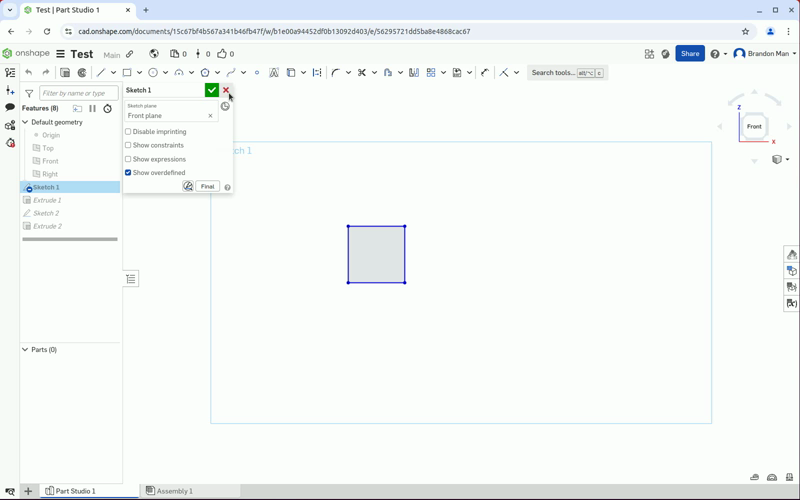
key(shift+s)
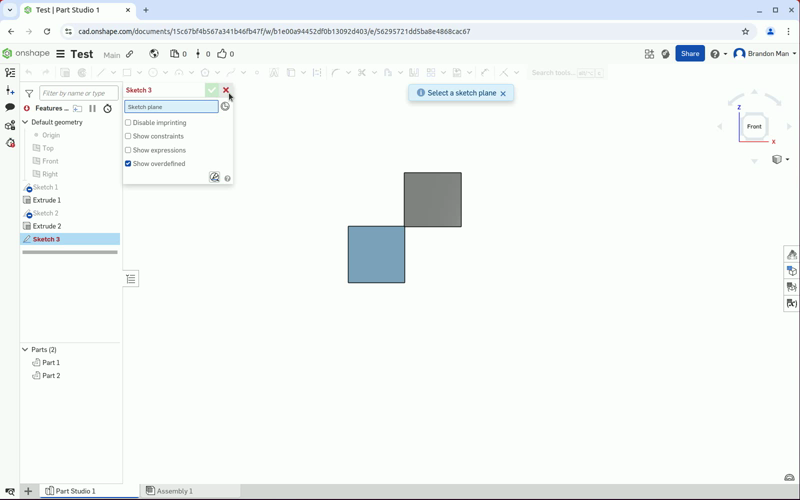
mouse_move(73, 163)
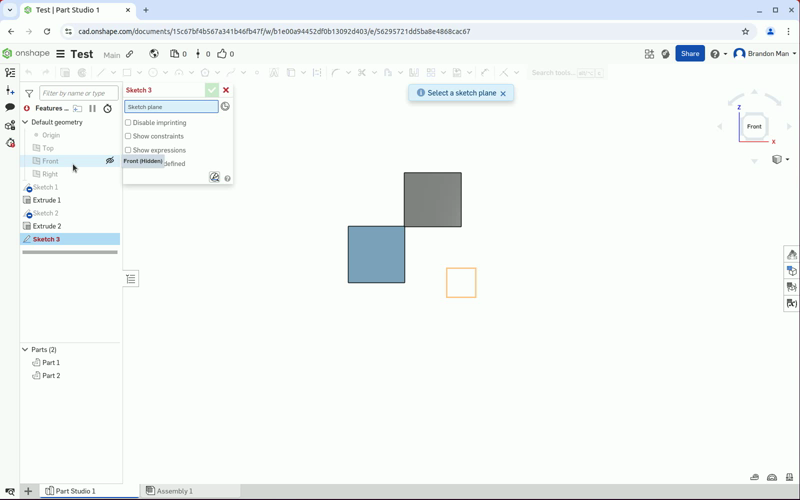
click(73, 163)
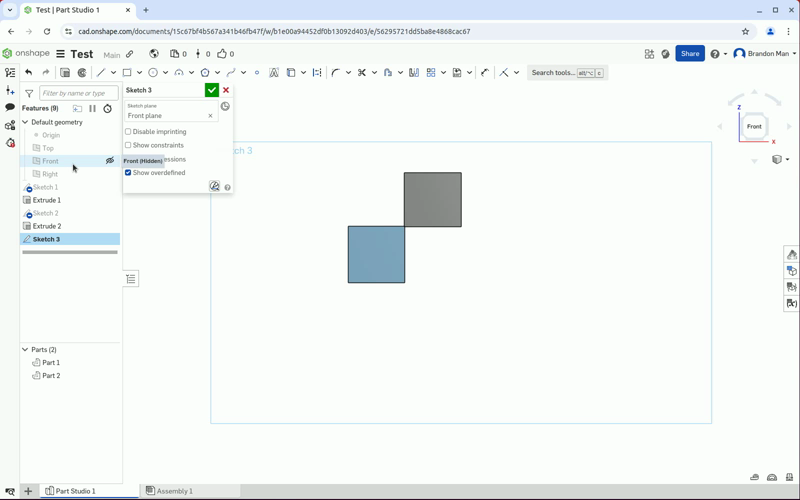
mouse_move(73, 352)
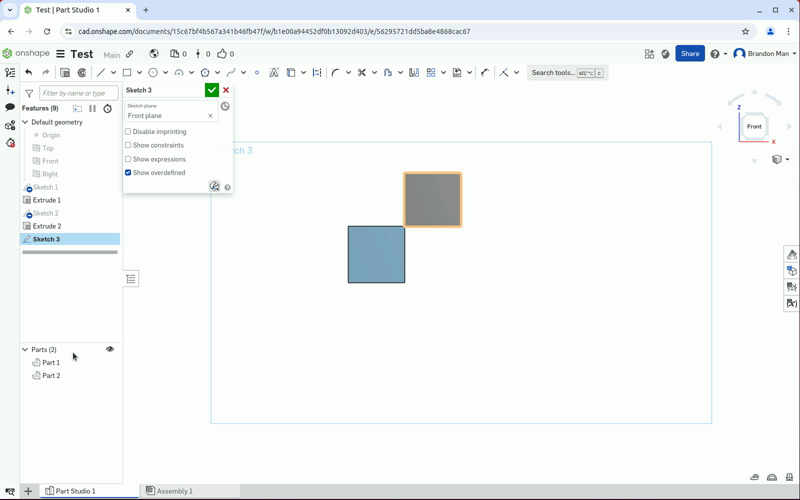
key(y)
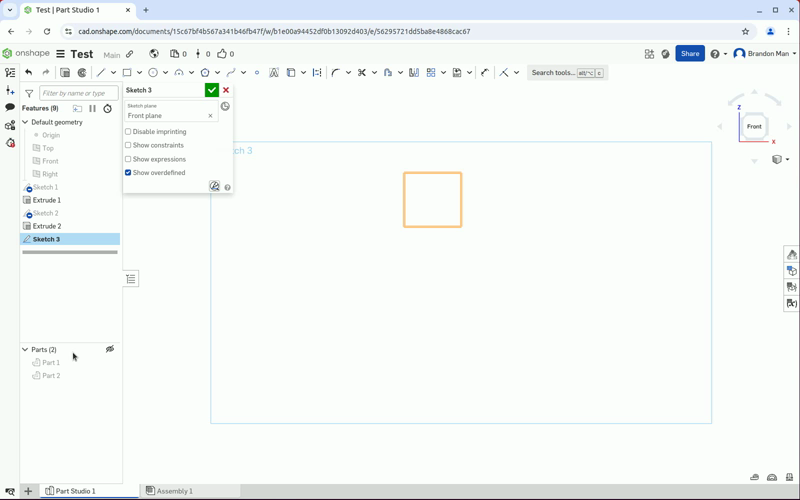
key(l)
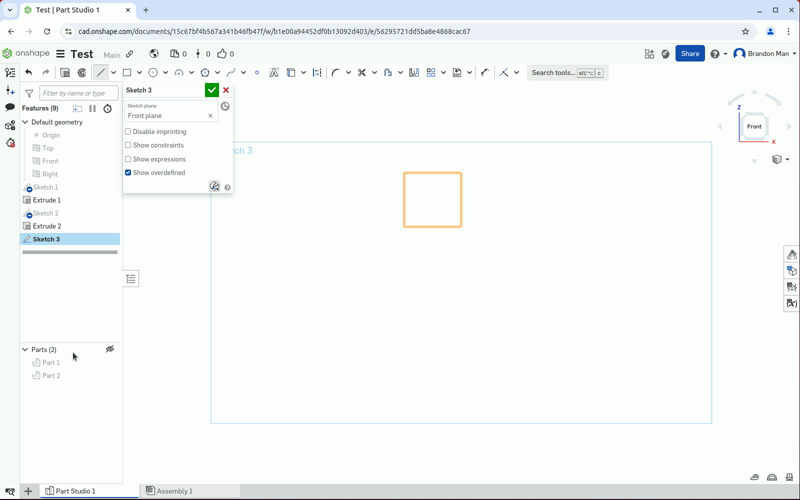
key_down(shift)
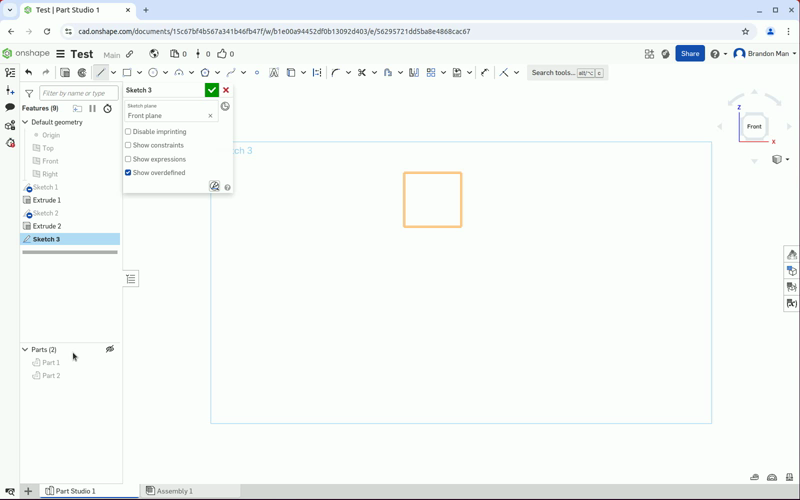
mouse_move(404, 282)
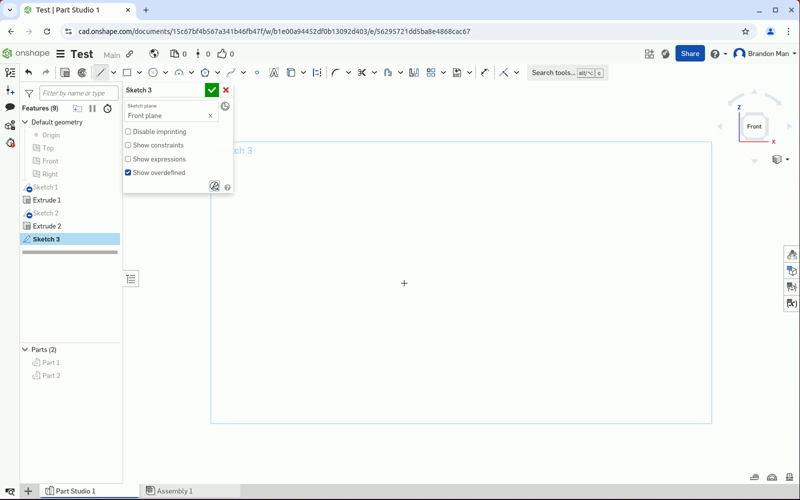
click(404, 282)
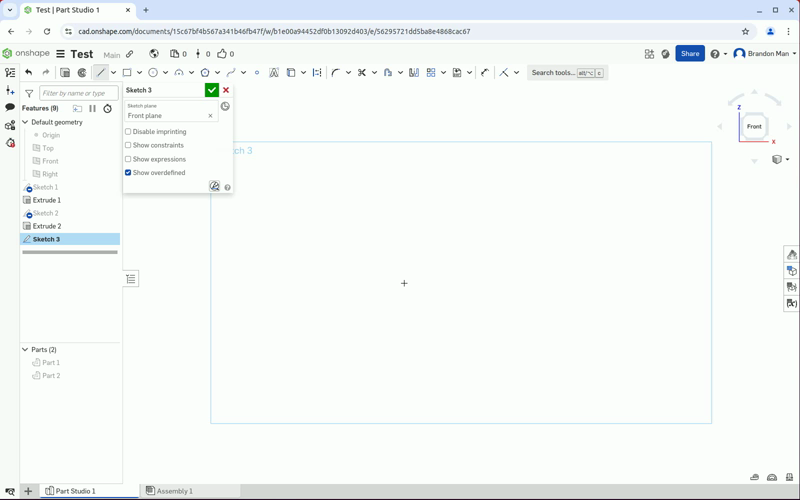
key_up(shift)
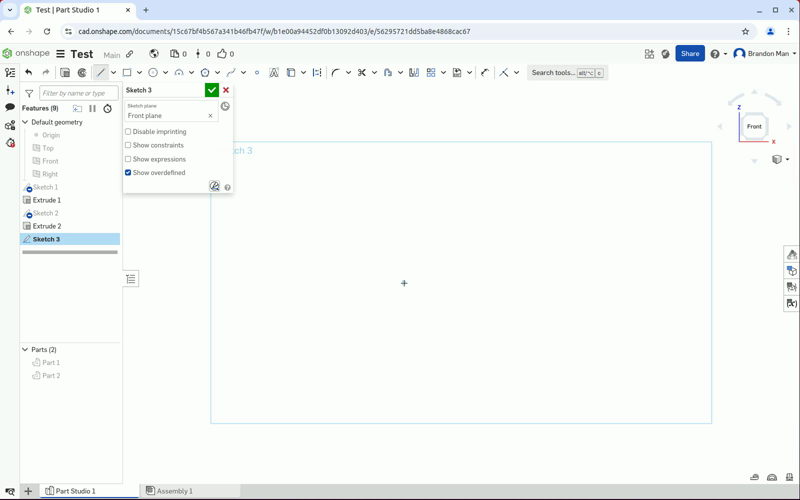
key_down(shift)
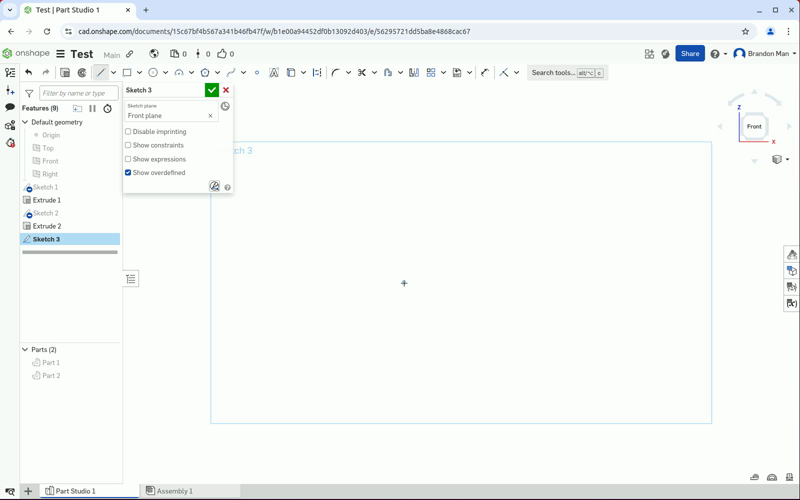
mouse_move(434, 282)
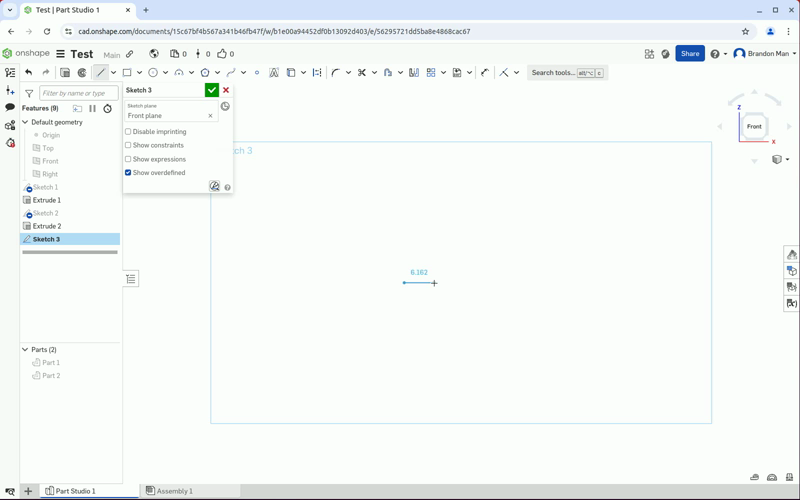
mouse_move(461, 282)
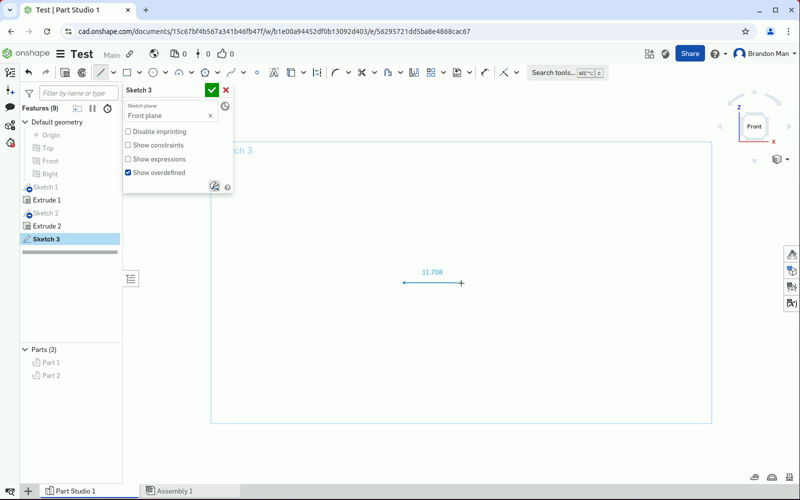
click(461, 282)
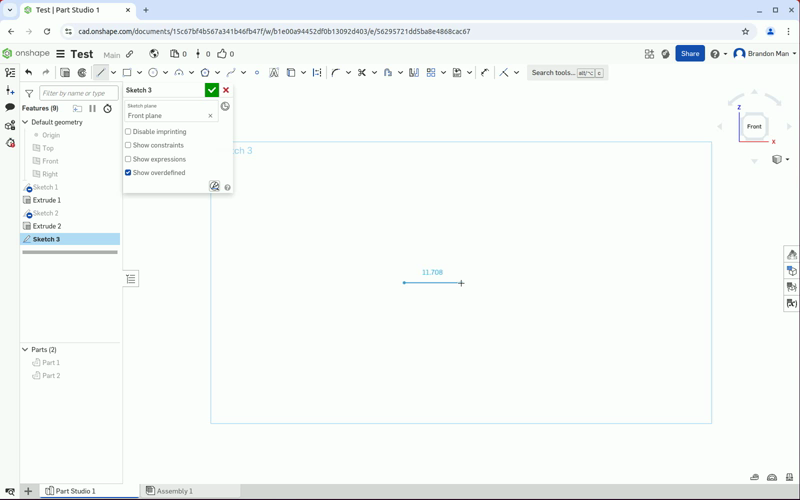
key_up(shift)
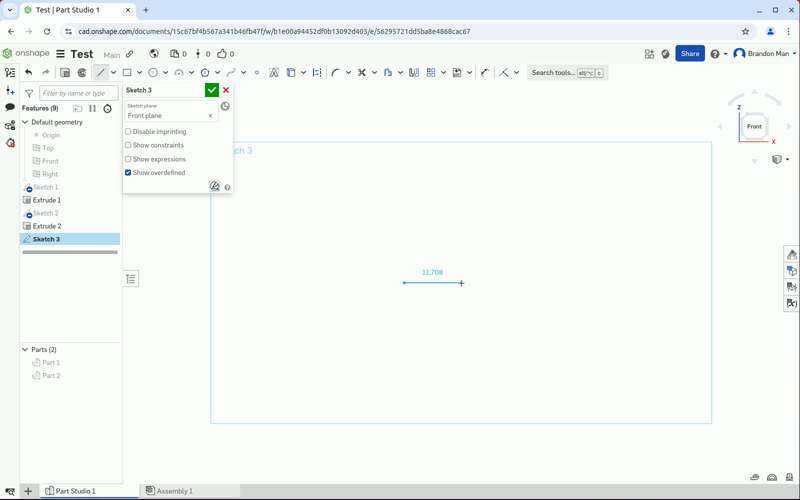
key_down(shift)
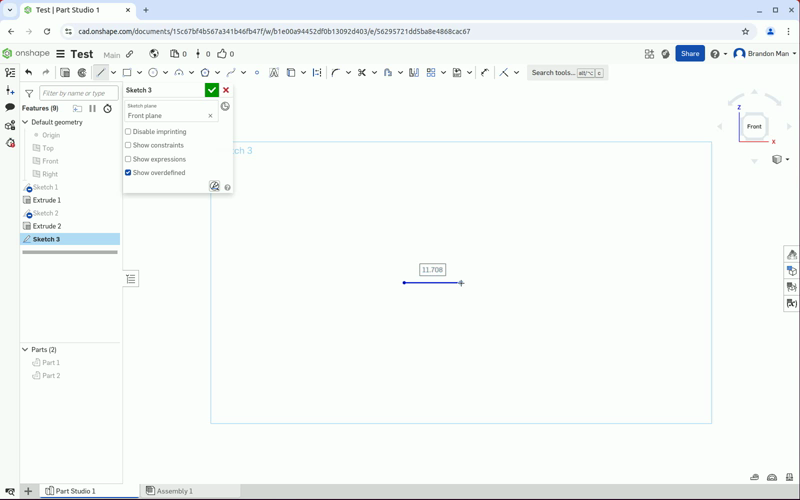
mouse_move(491, 282)
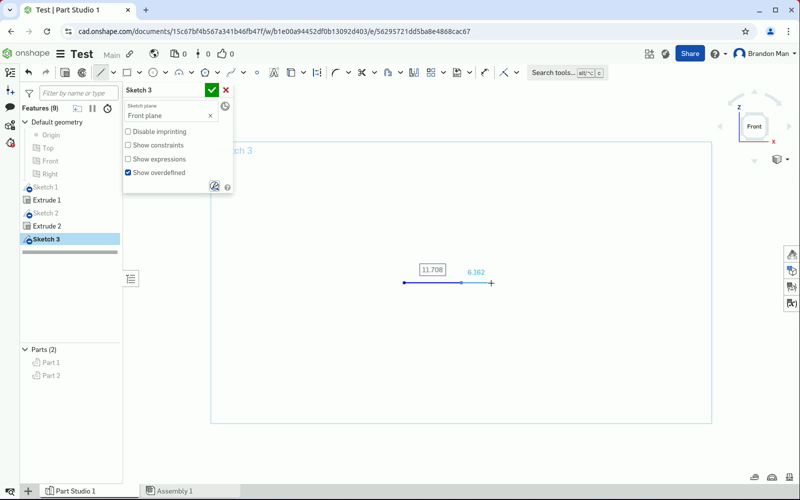
mouse_move(461, 226)
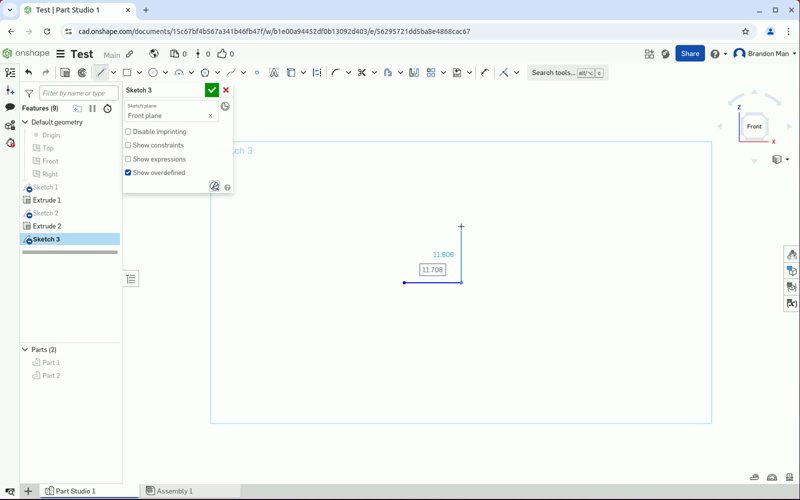
click(461, 226)
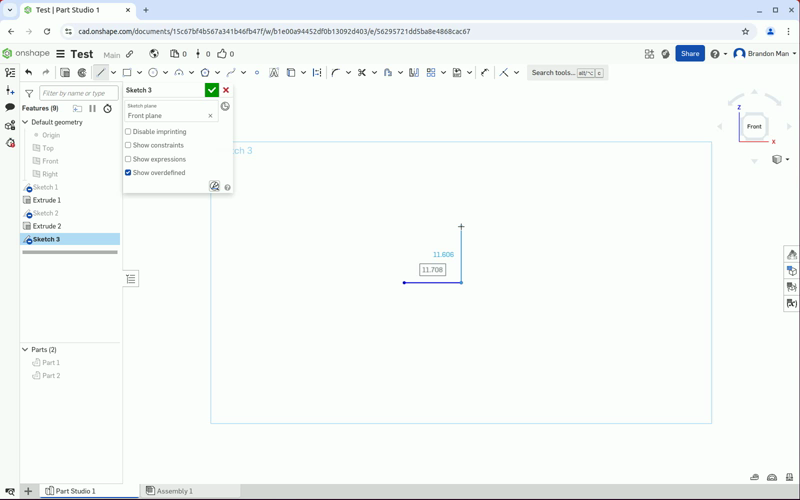
key_up(shift)
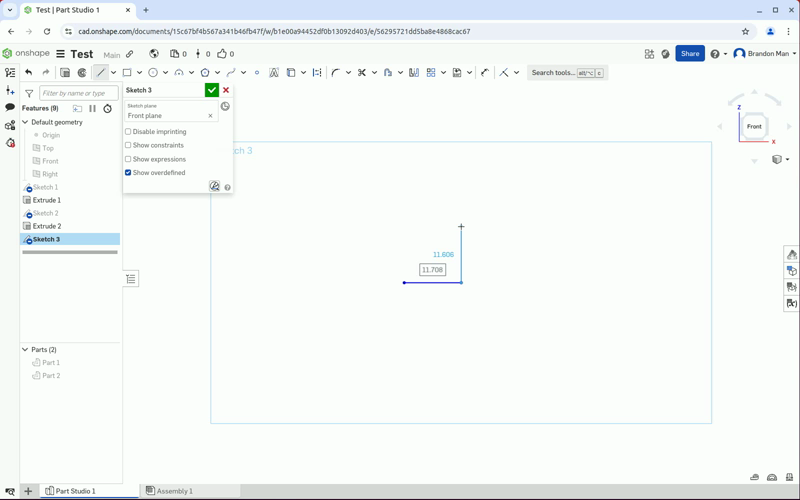
key_down(shift)
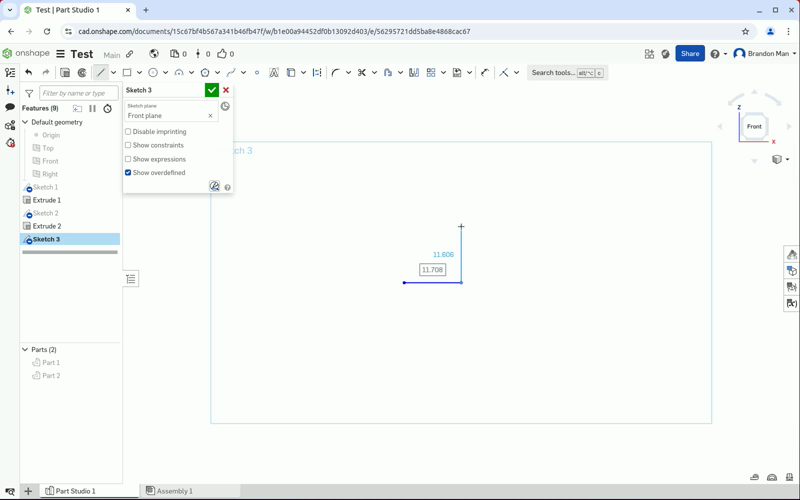
mouse_move(491, 226)
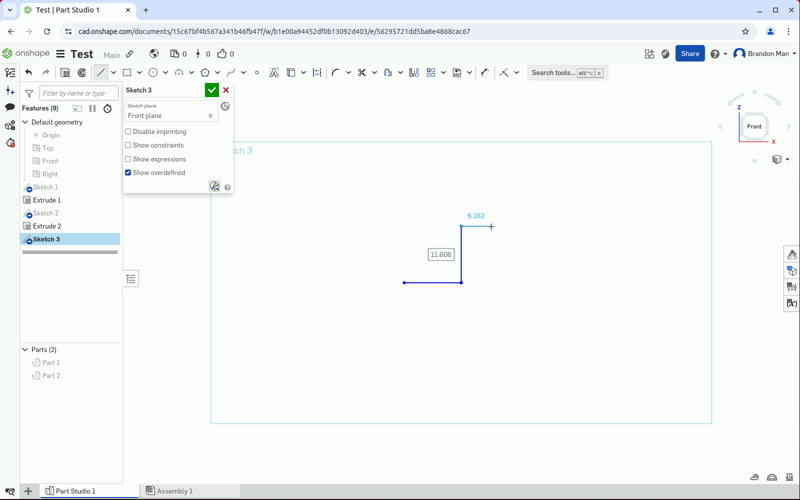
mouse_move(404, 226)
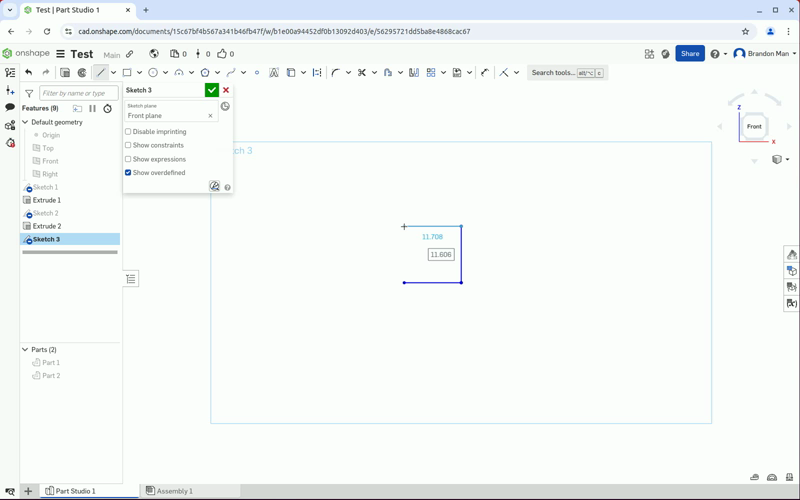
click(404, 226)
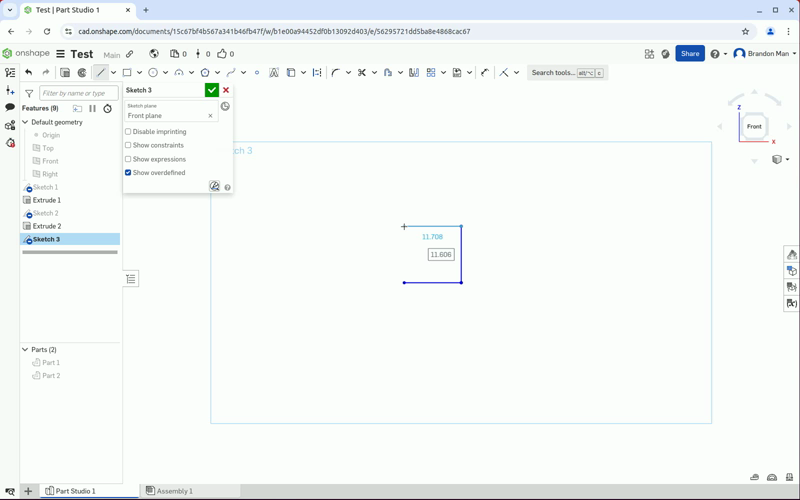
key_up(shift)
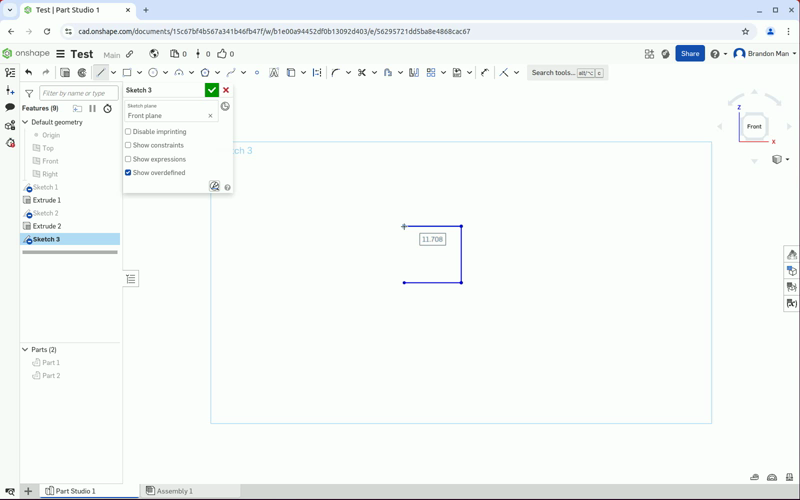
mouse_move(434, 226)
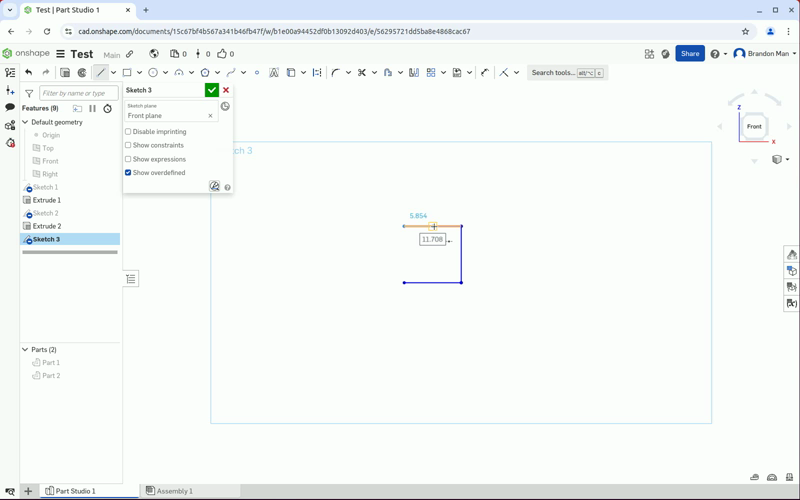
key_down(shift)
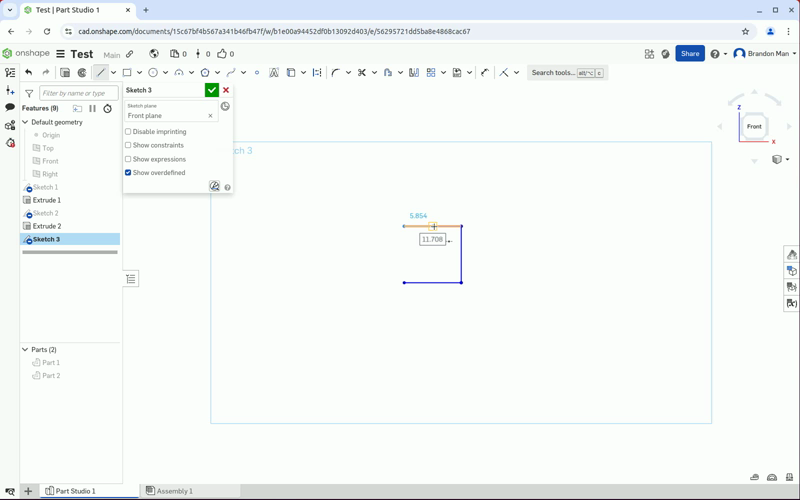
mouse_move(404, 282)
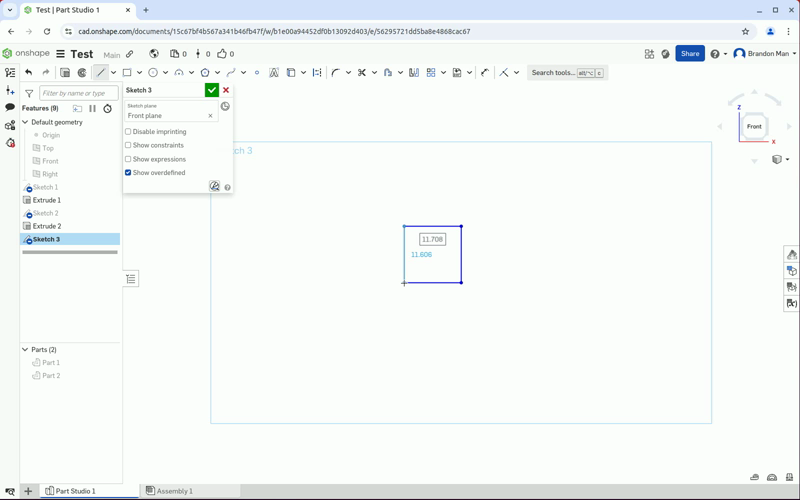
key_up(shift)
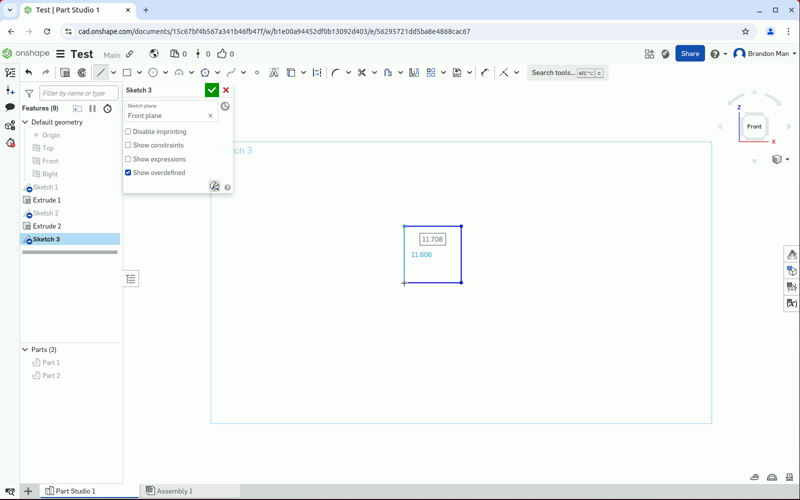
click(404, 282)
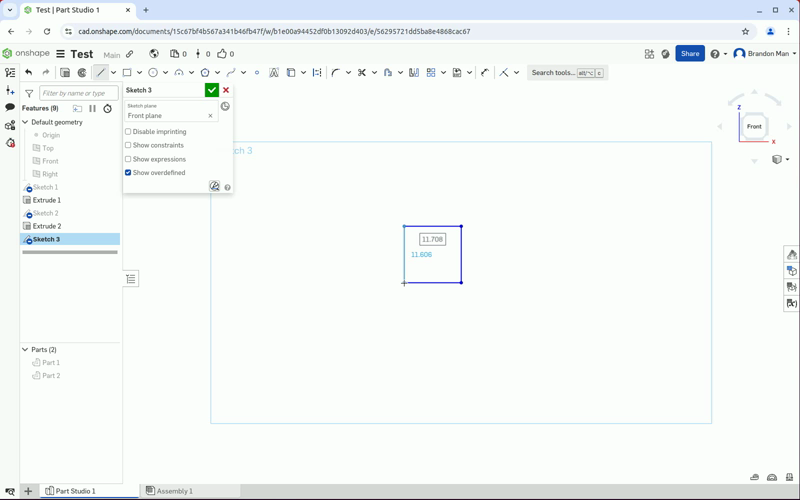
key(esc)
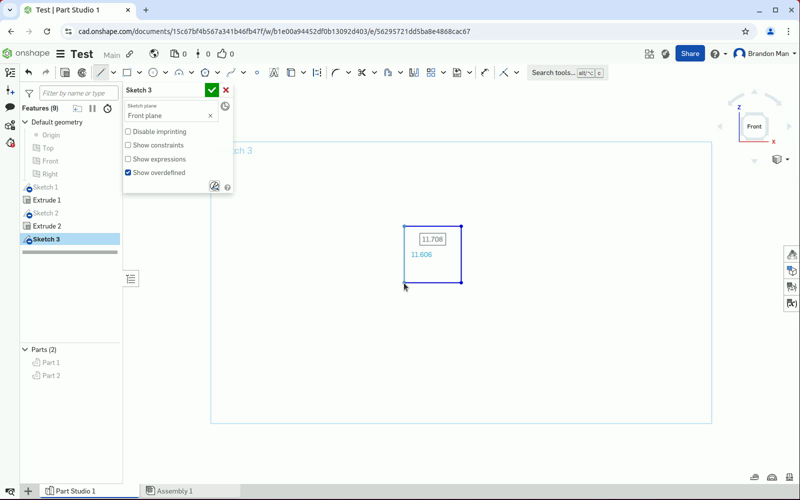
mouse_move(441, 237)
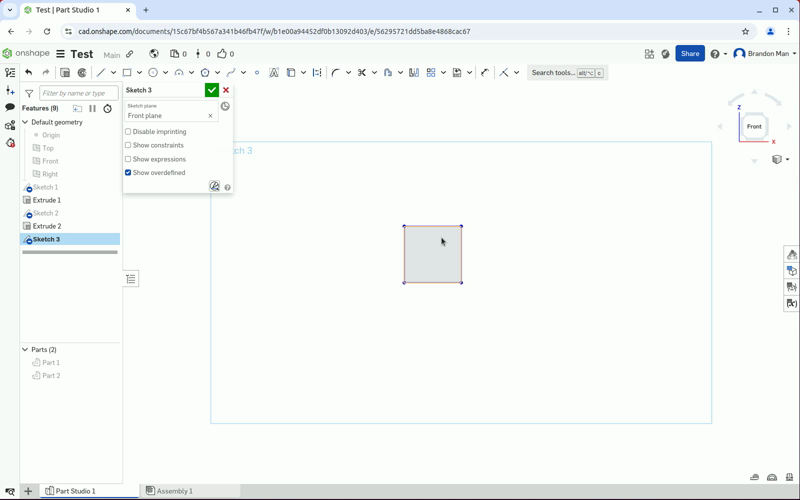
click(441, 237)
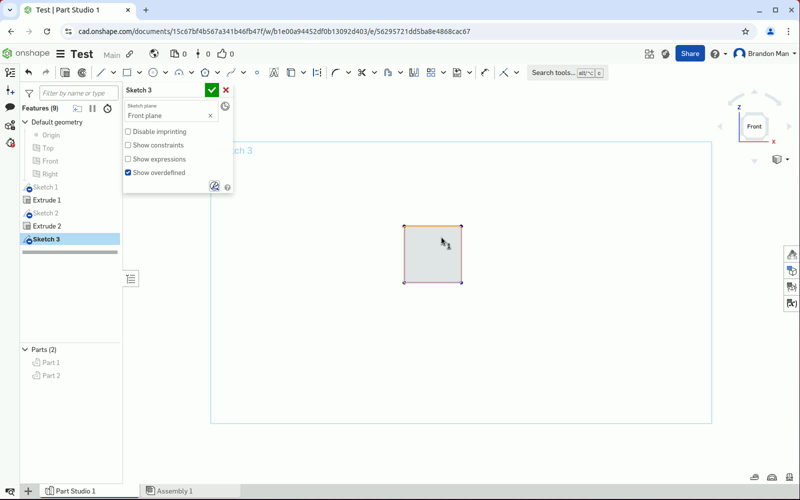
mouse_move(73, 352)
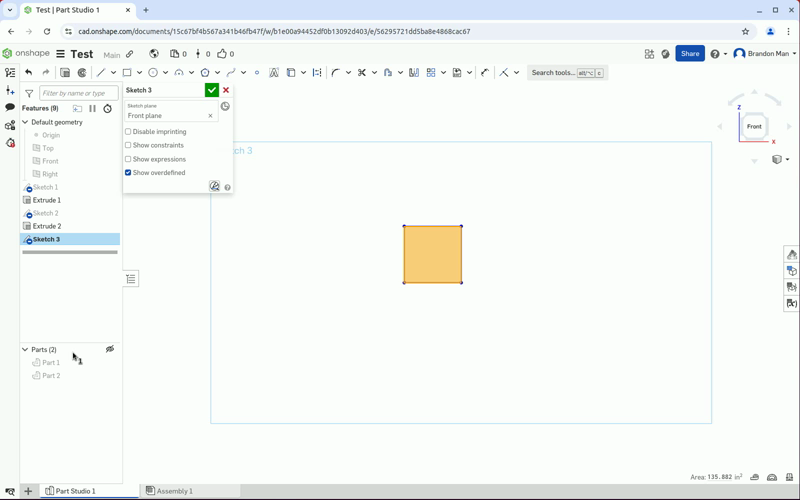
key(shift+y)
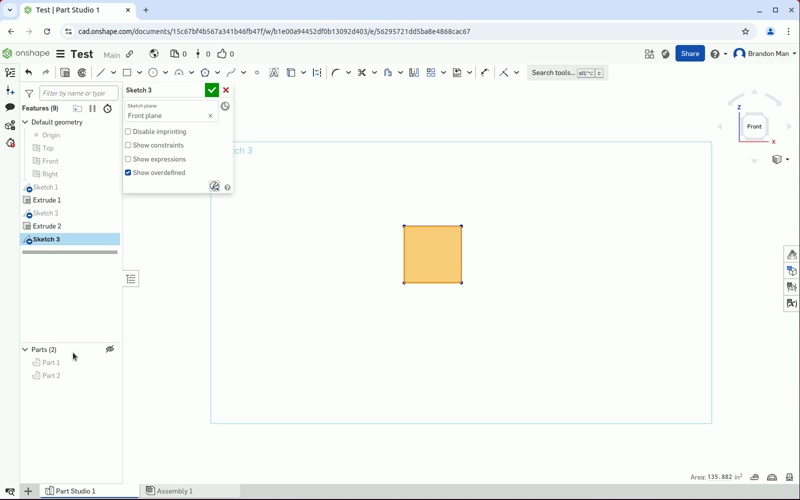
key(shift+e)
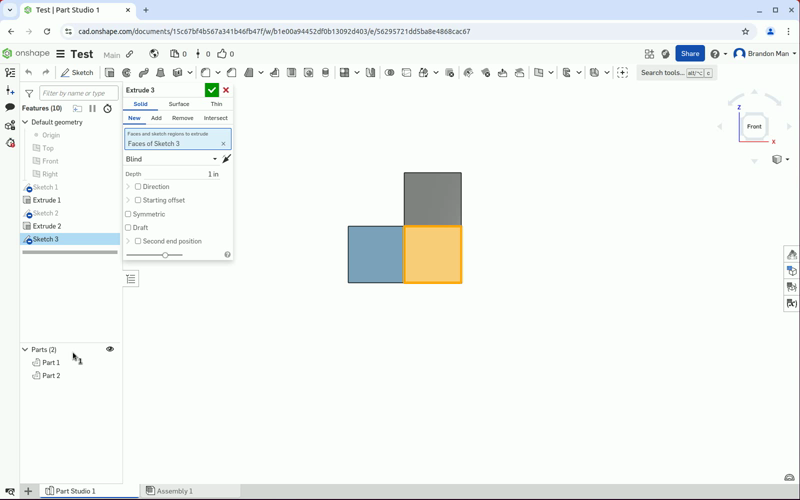
mouse_move(143, 106)
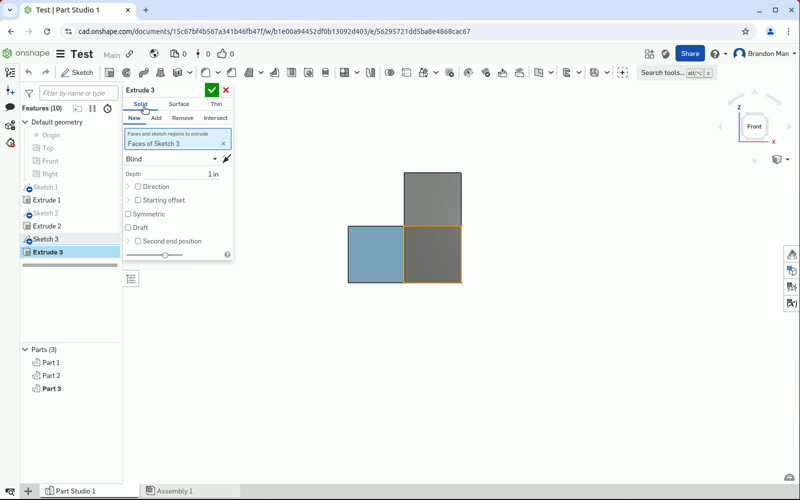
click(143, 106)
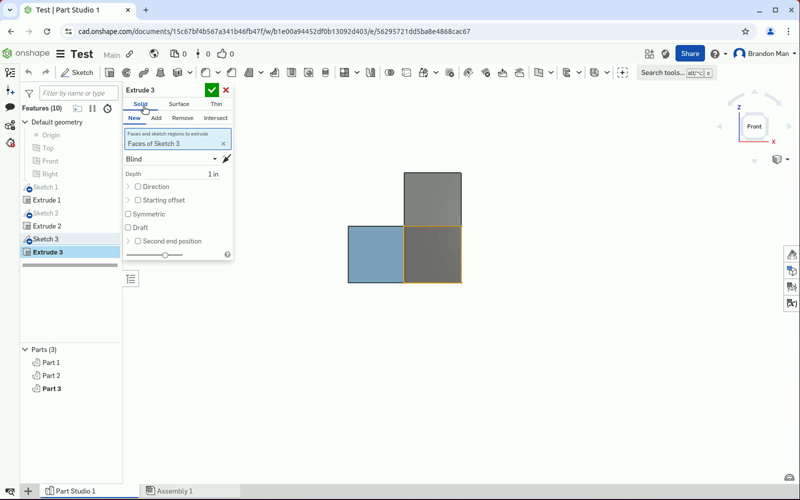
mouse_move(137, 120)
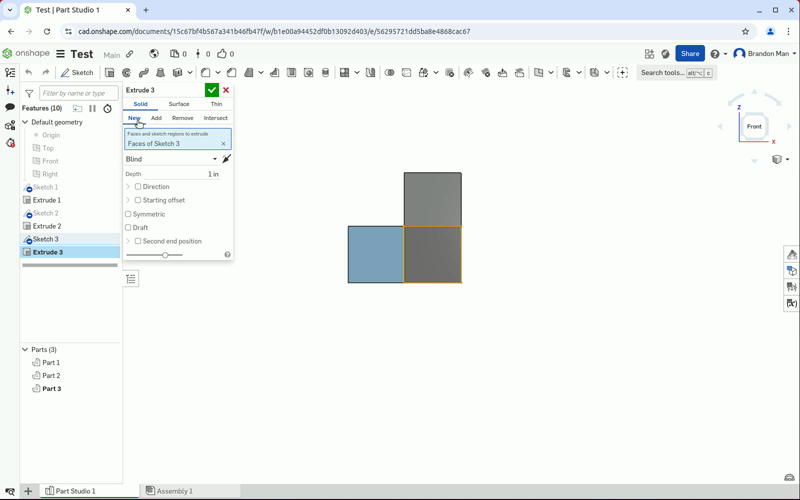
click(137, 120)
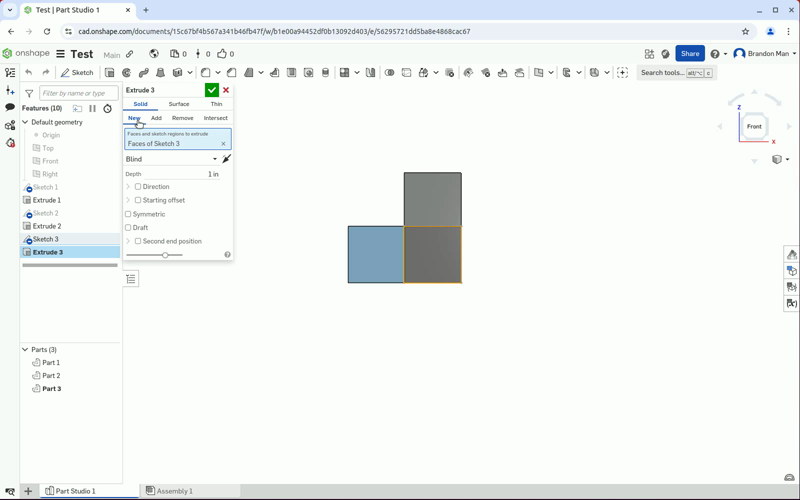
key(tab, 4)
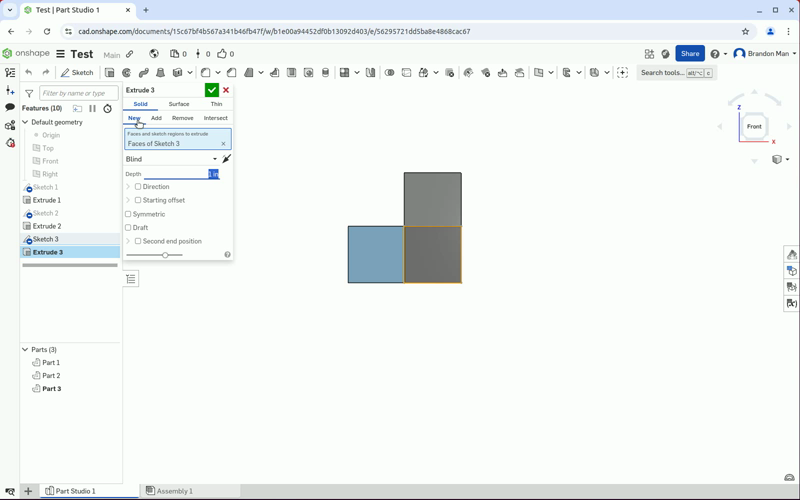
text(11.554)
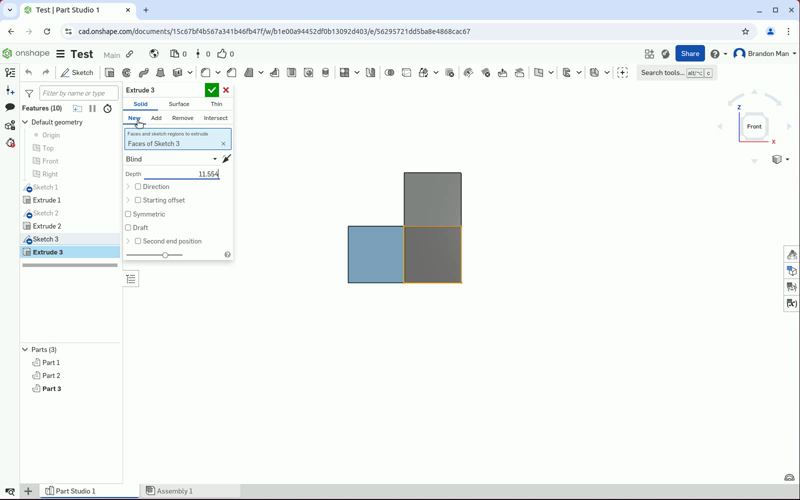
key(enter)
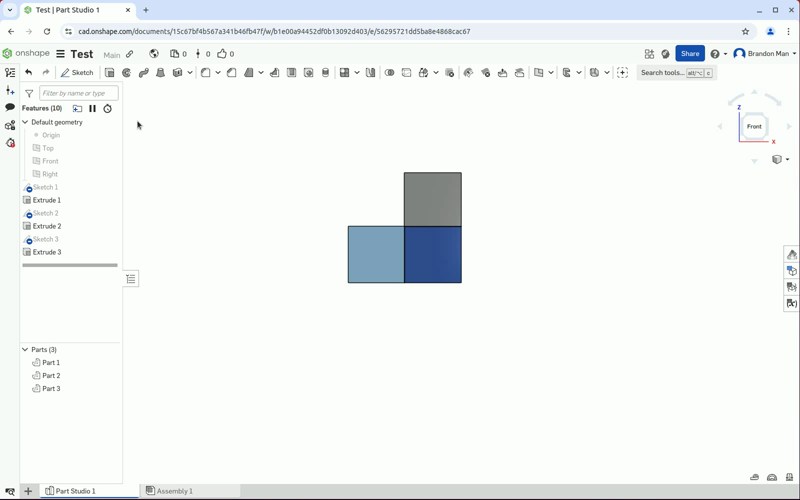
key(shift+h)
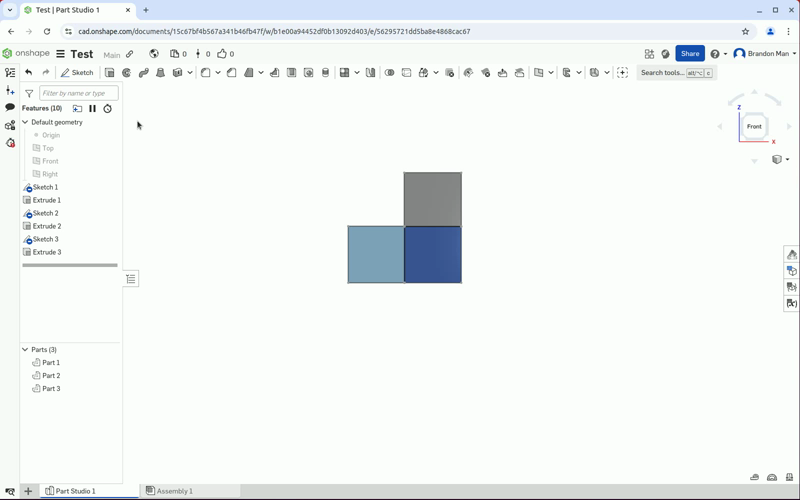
key(shift+h)
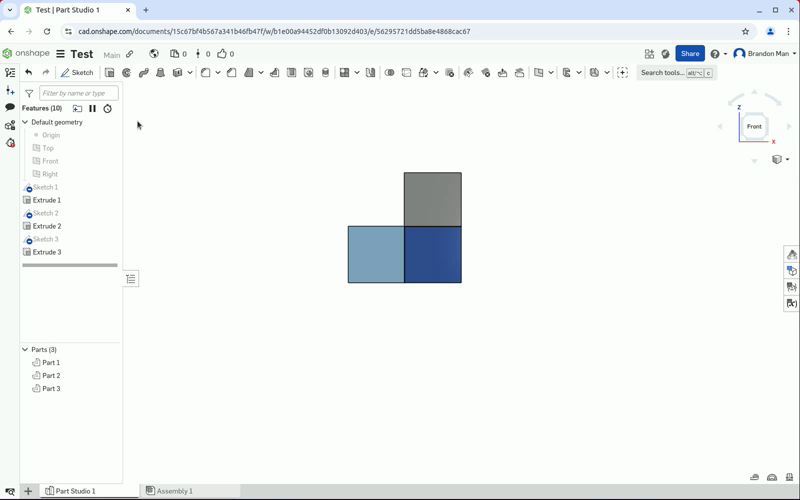
mouse_move(73, 189)
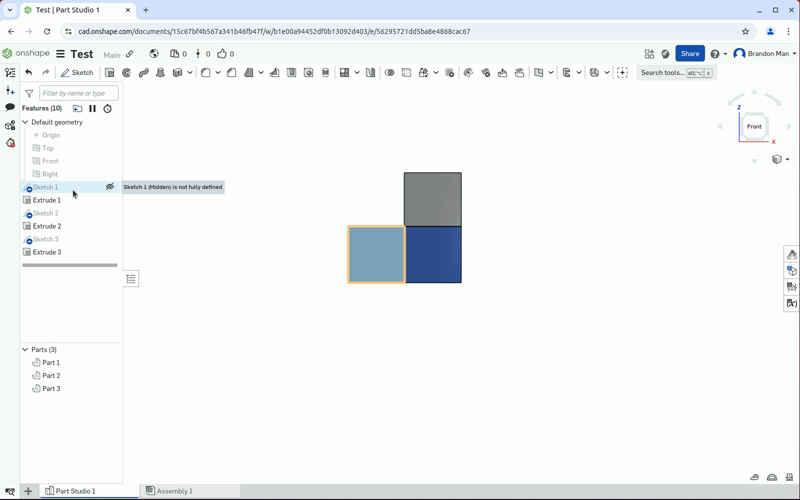
click(73, 189)
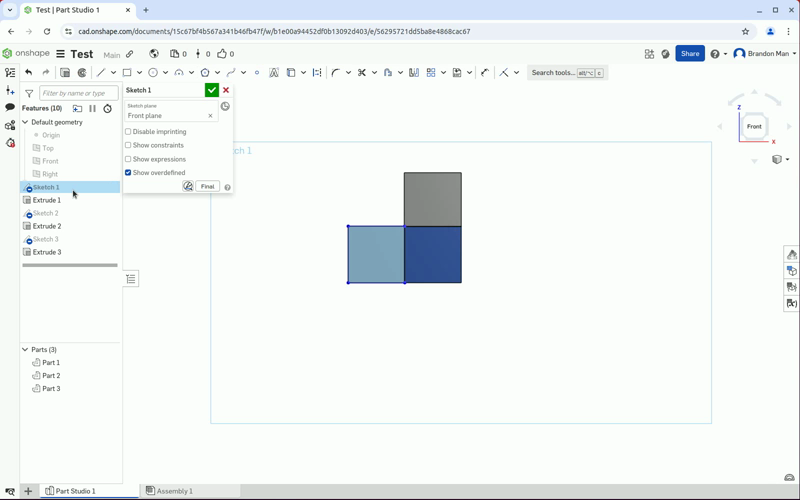
mouse_move(229, 92)
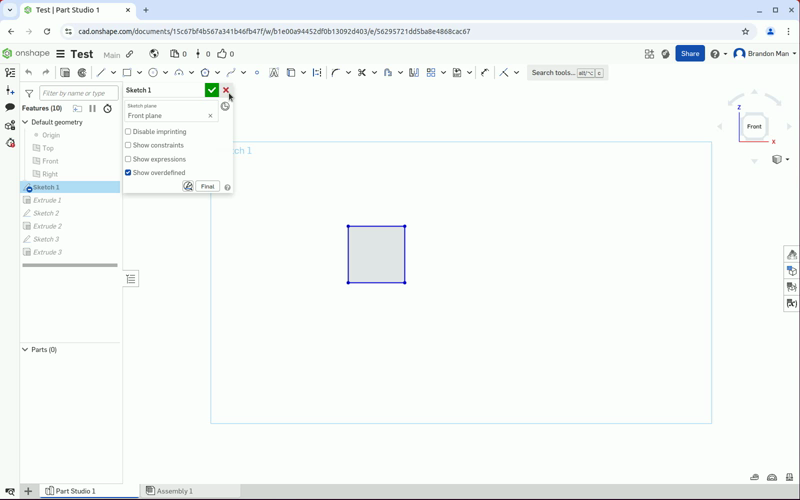
click(229, 92)
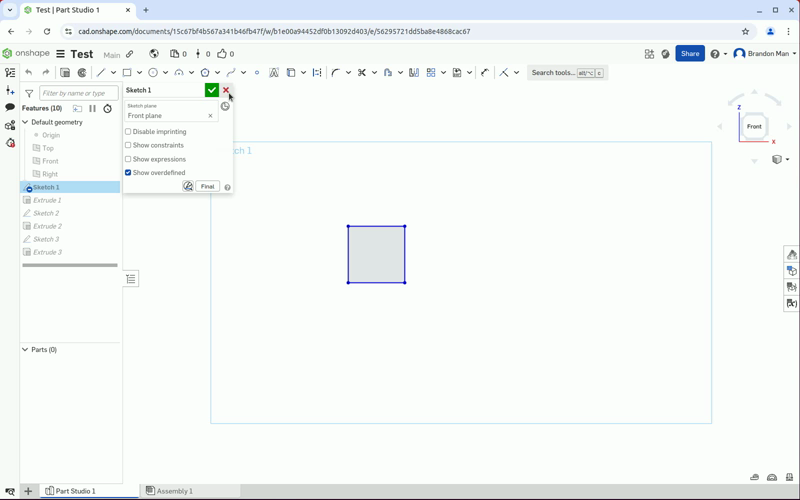
key(shift+s)
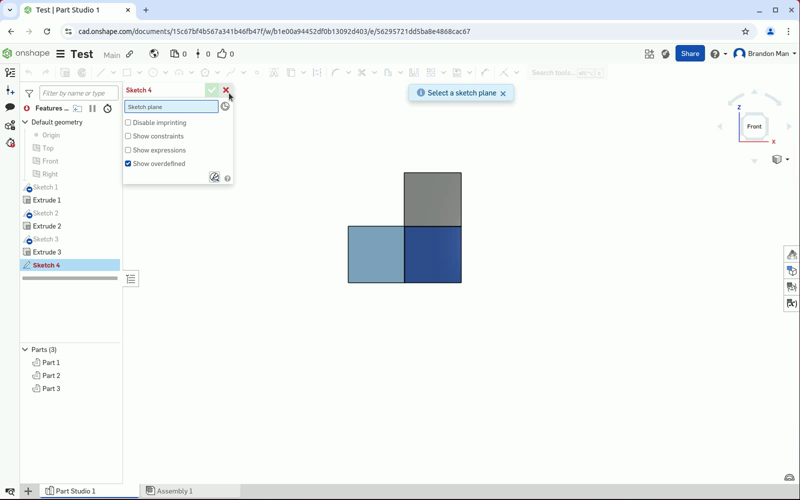
mouse_move(73, 163)
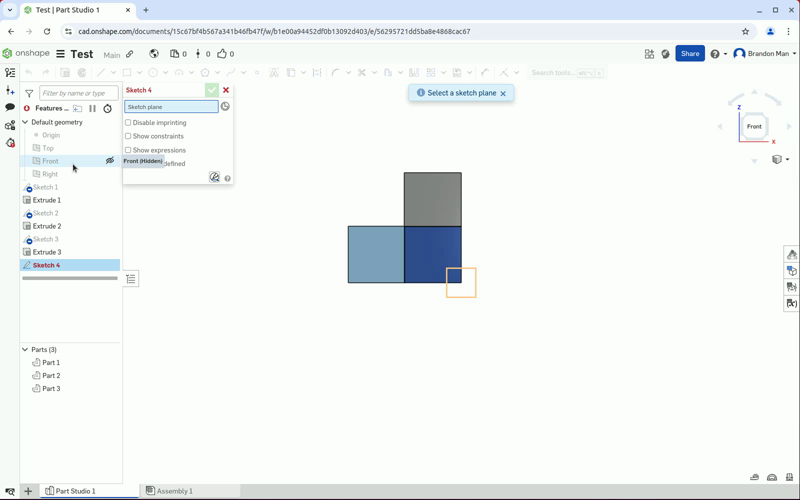
click(73, 163)
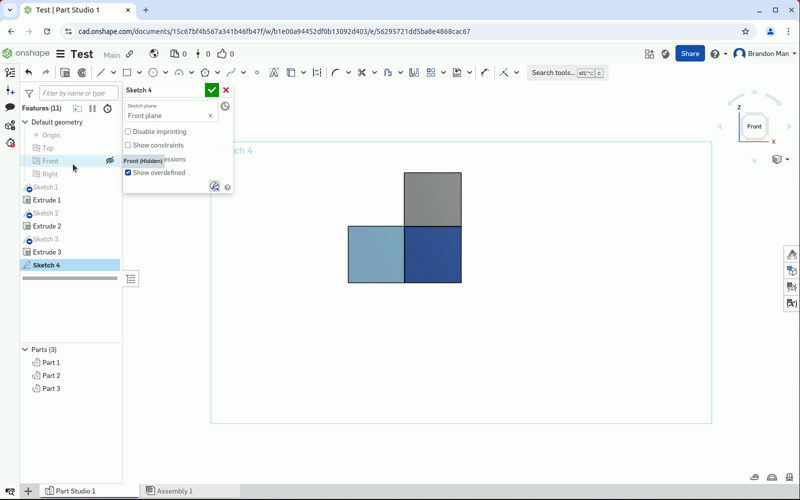
mouse_move(73, 352)
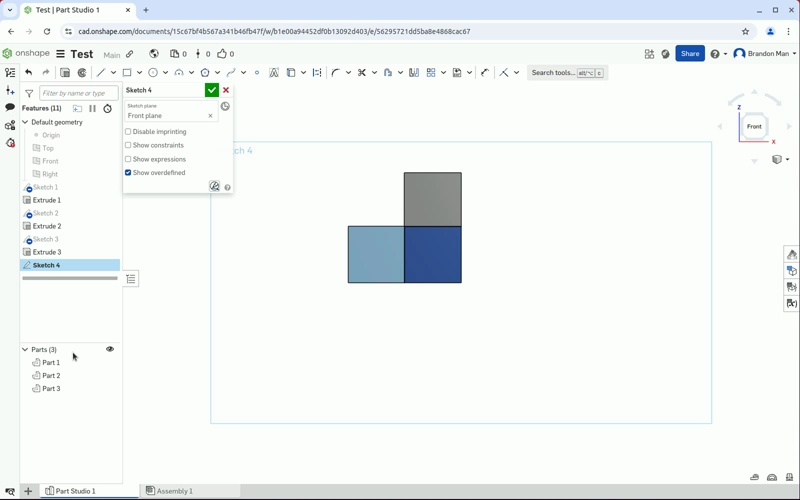
key(y)
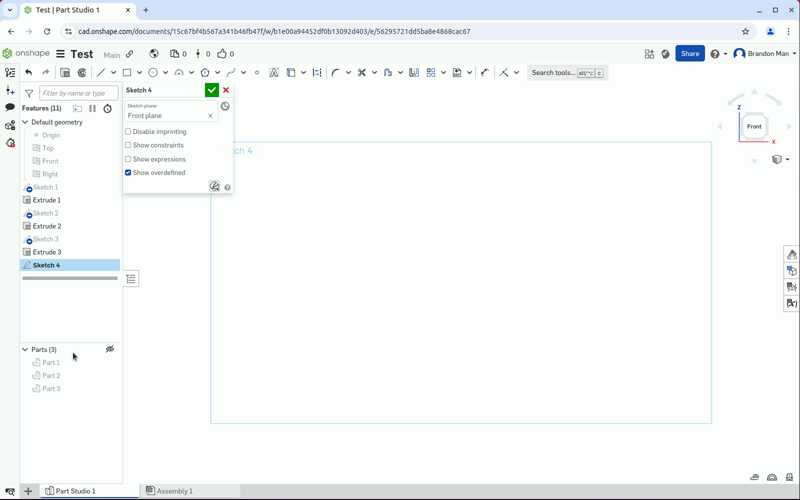
key(l)
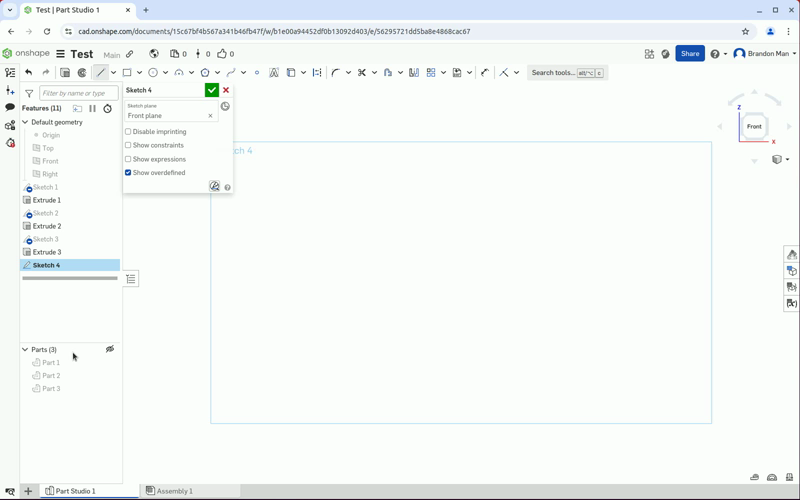
key_down(shift)
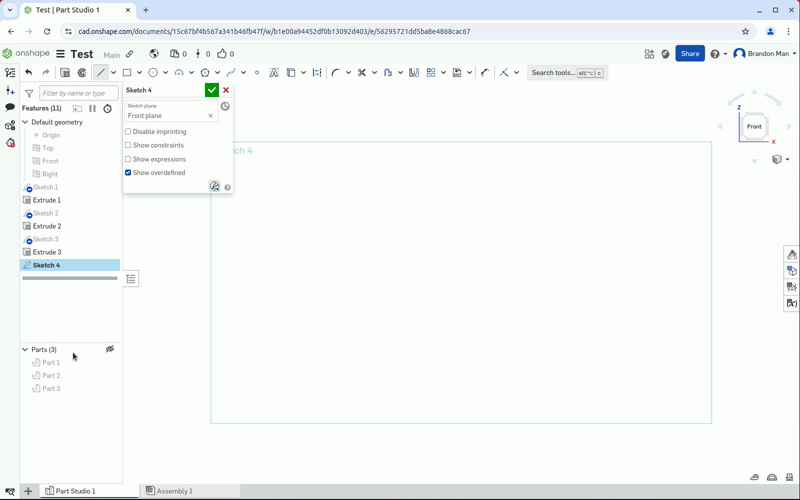
mouse_move(460, 282)
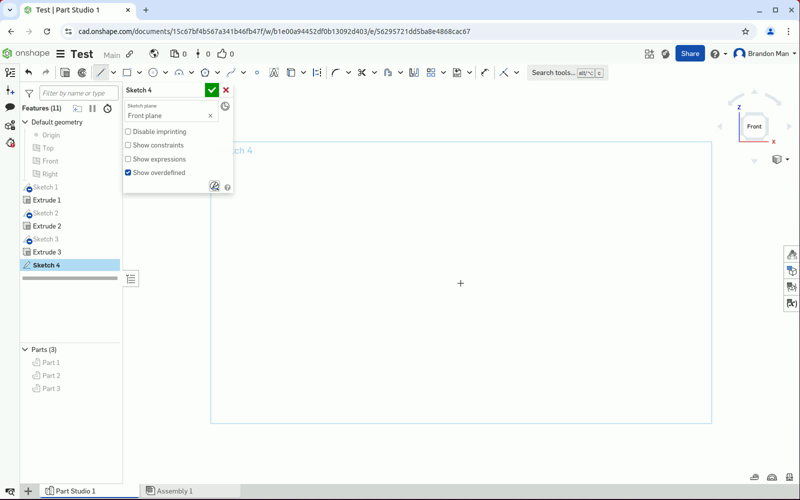
click(460, 282)
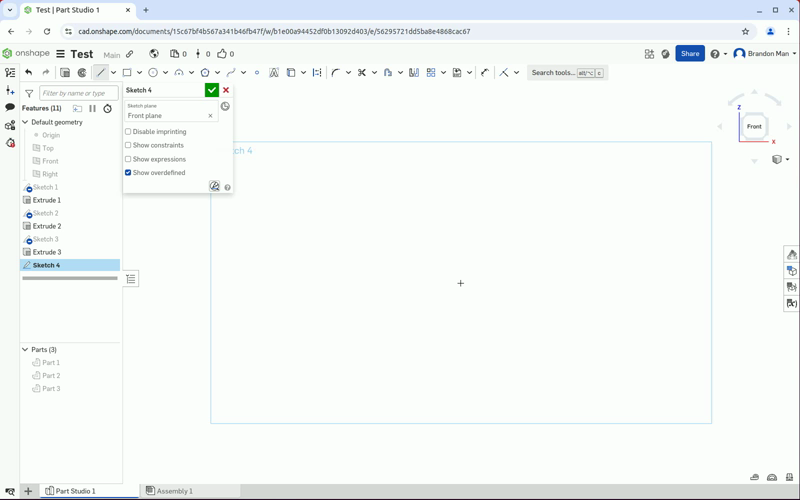
key_up(shift)
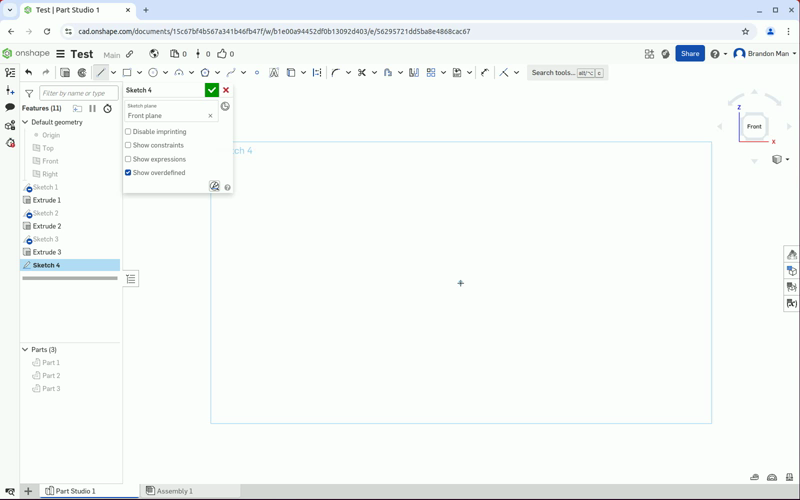
key_down(shift)
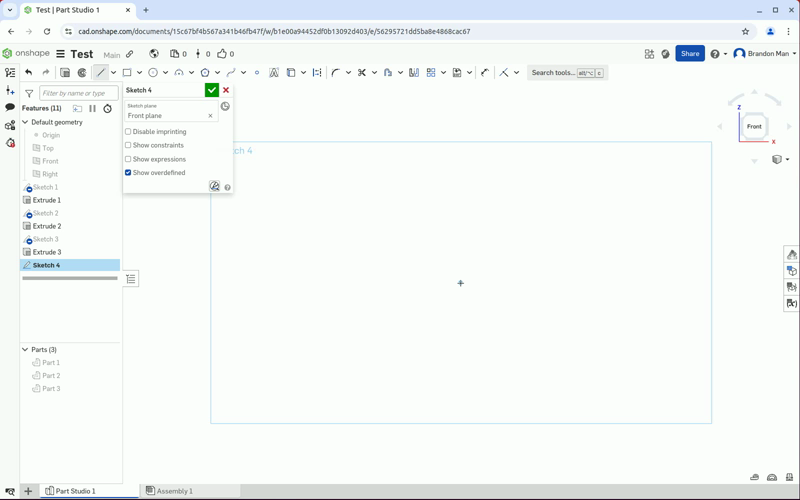
mouse_move(490, 282)
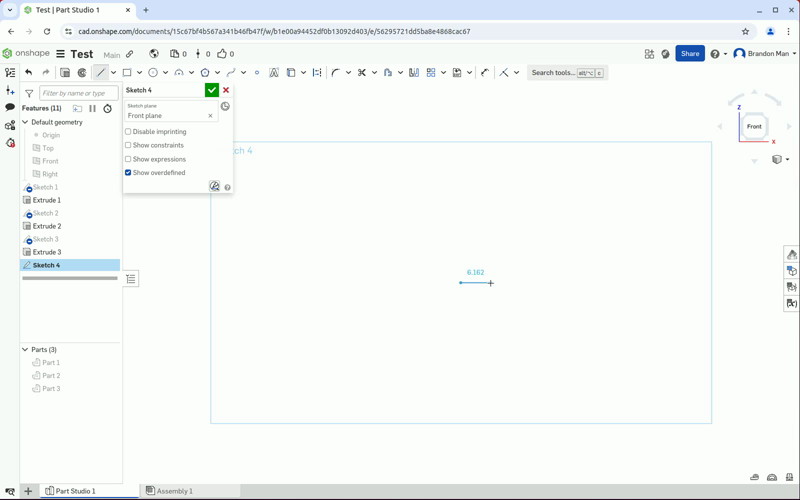
mouse_move(517, 282)
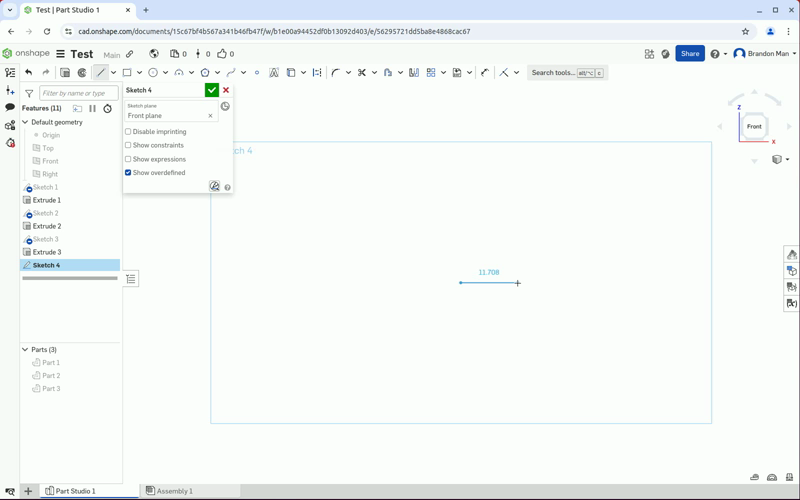
click(517, 282)
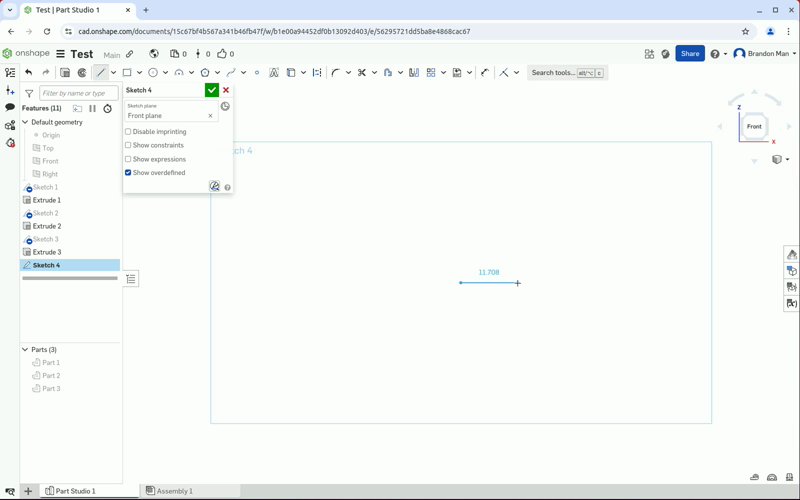
key_up(shift)
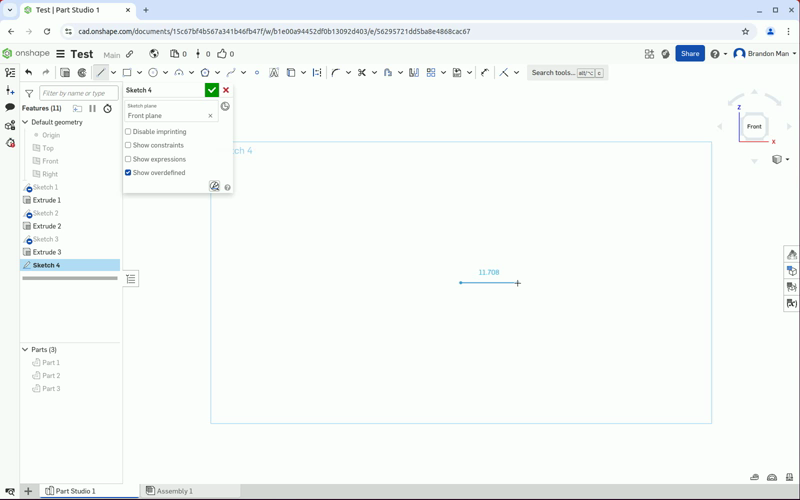
key_down(shift)
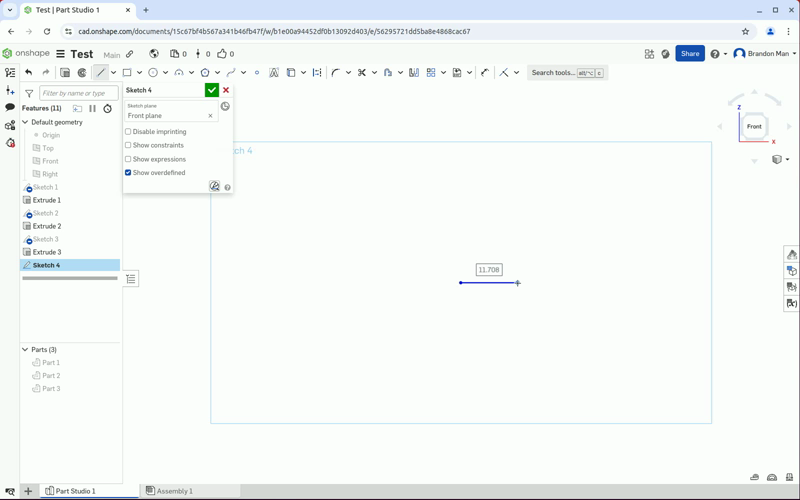
mouse_move(547, 282)
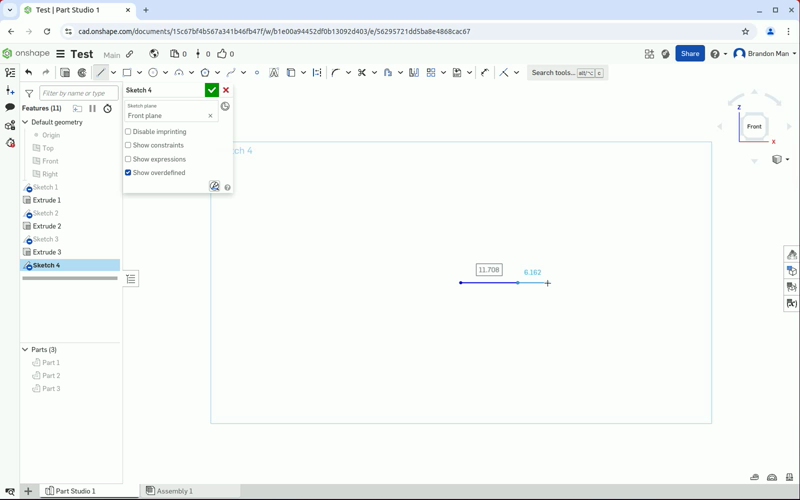
mouse_move(517, 226)
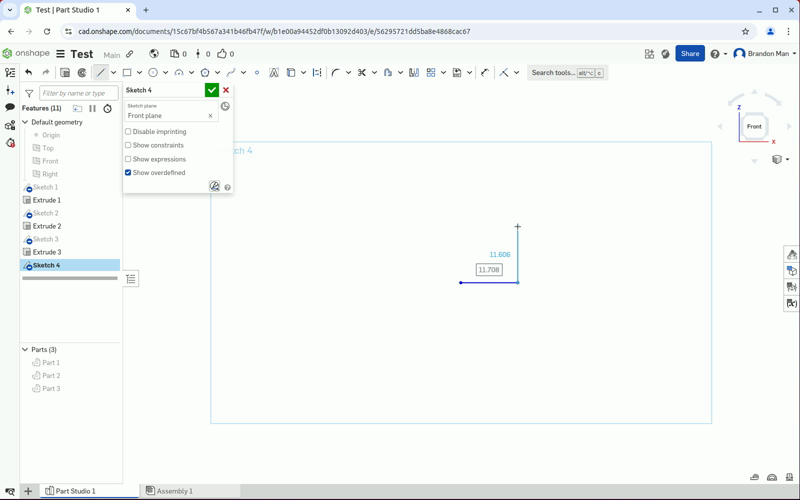
click(517, 226)
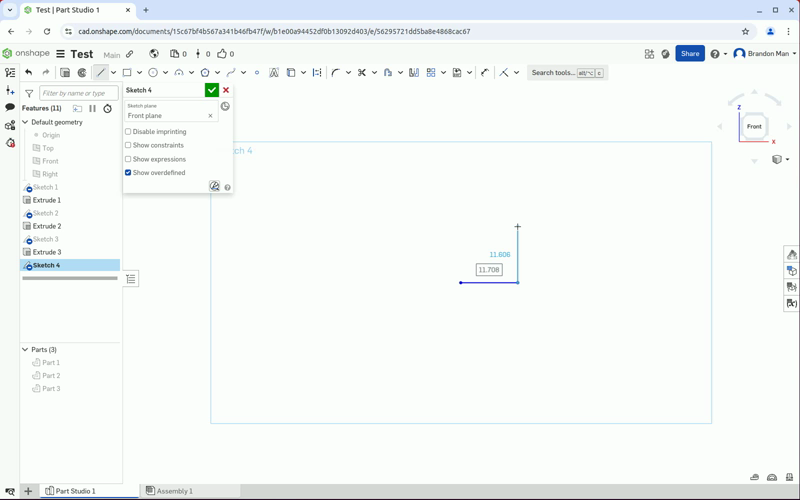
key_up(shift)
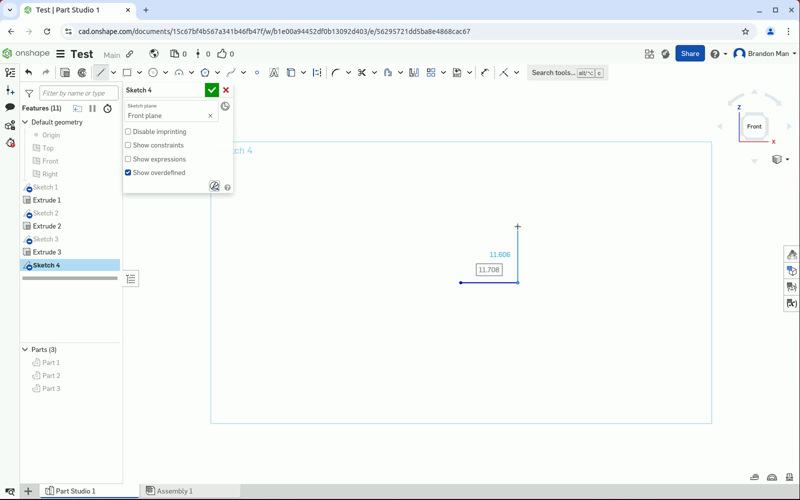
key_down(shift)
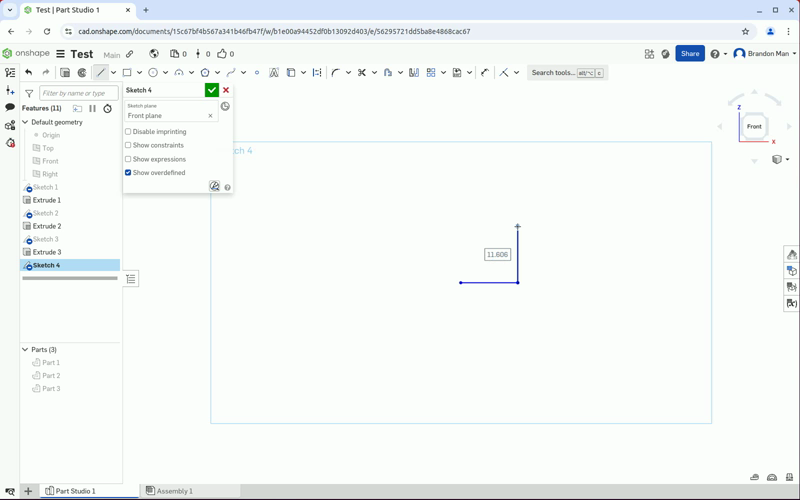
mouse_move(547, 226)
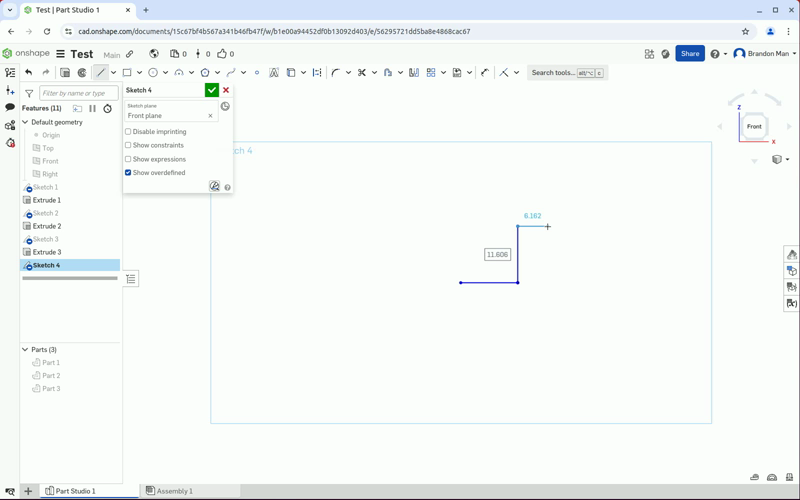
mouse_move(460, 226)
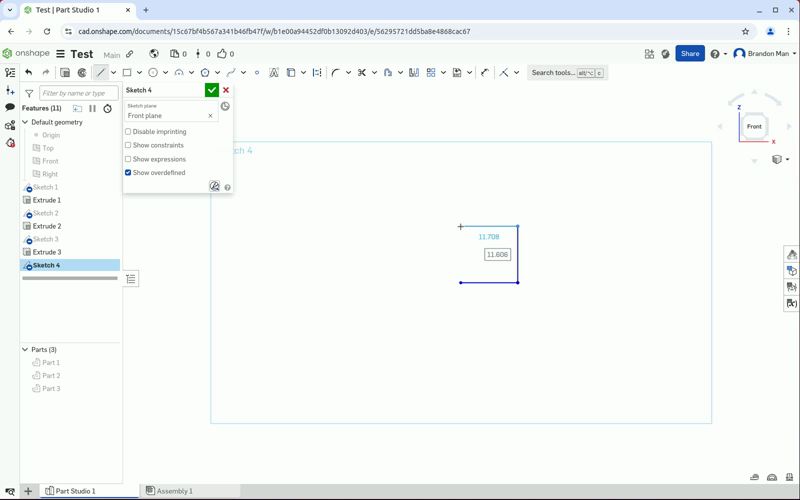
click(460, 226)
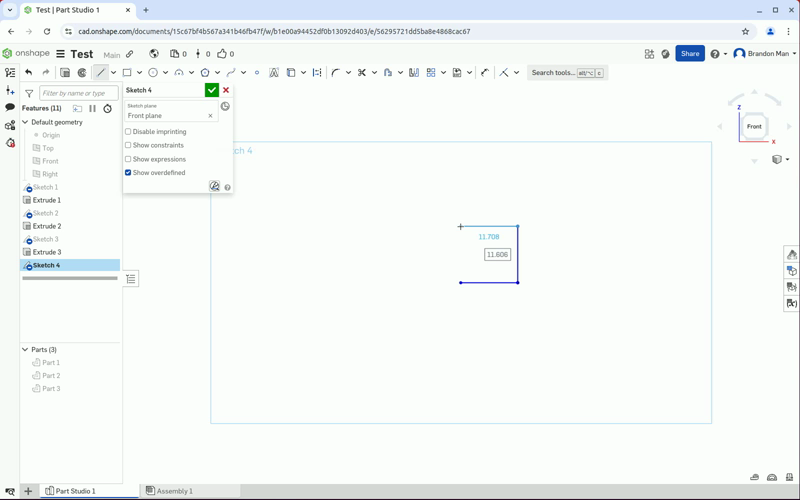
key_up(shift)
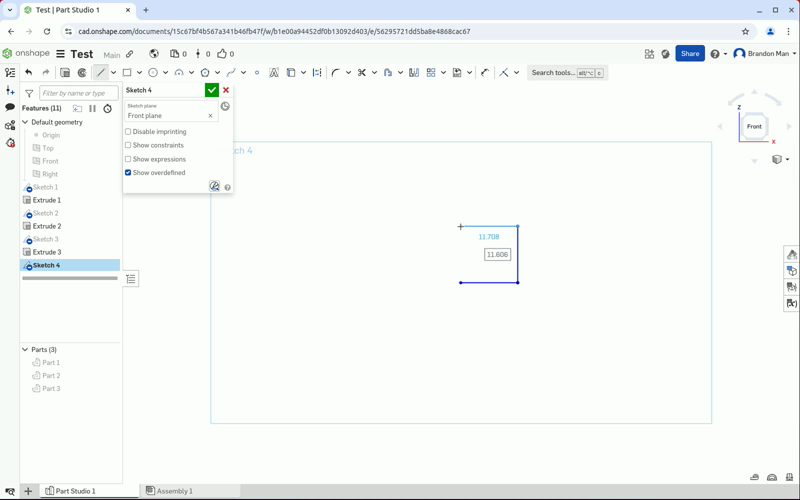
mouse_move(490, 226)
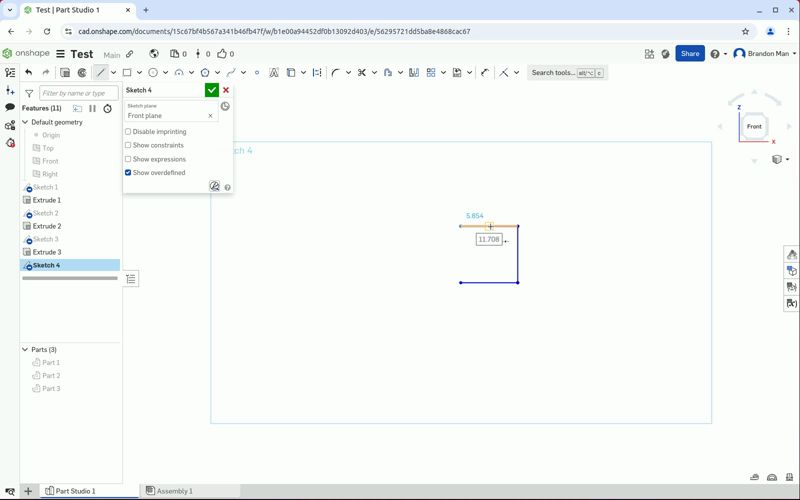
key_down(shift)
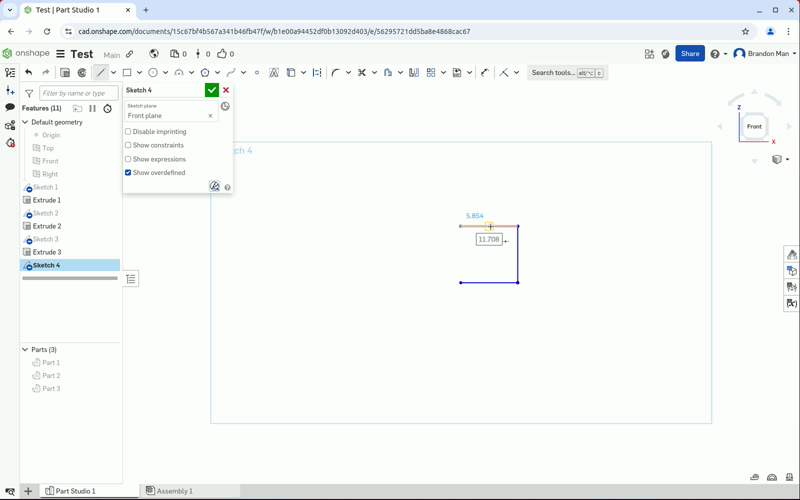
mouse_move(460, 282)
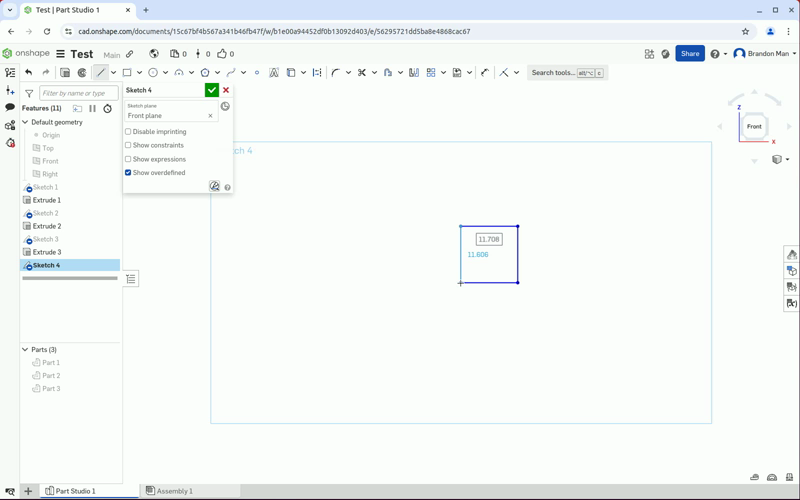
key_up(shift)
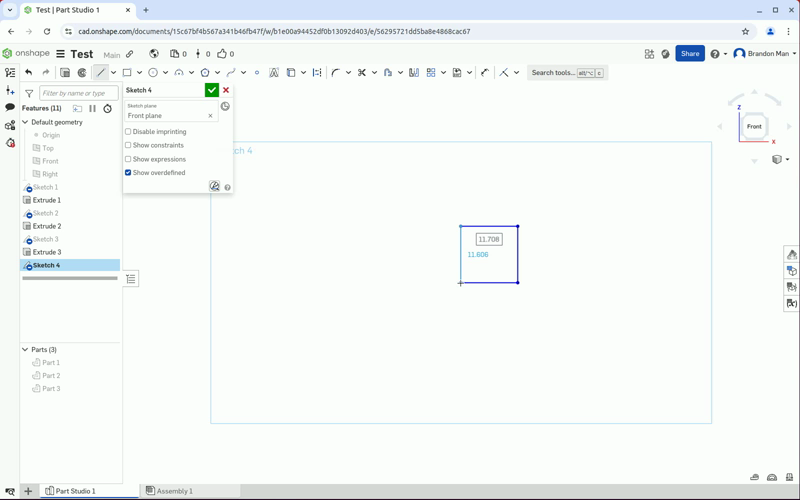
click(460, 282)
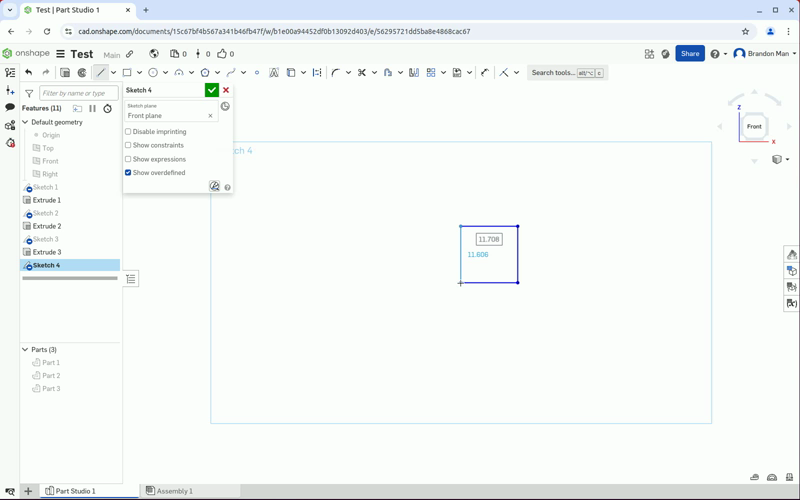
key(esc)
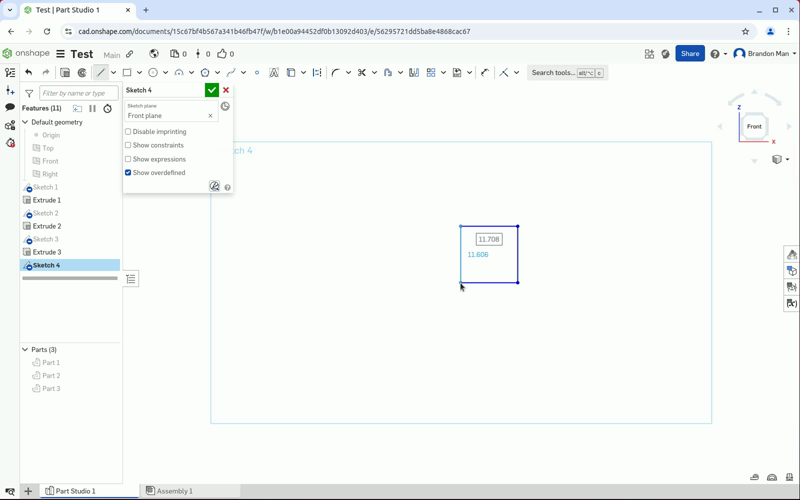
mouse_move(490, 234)
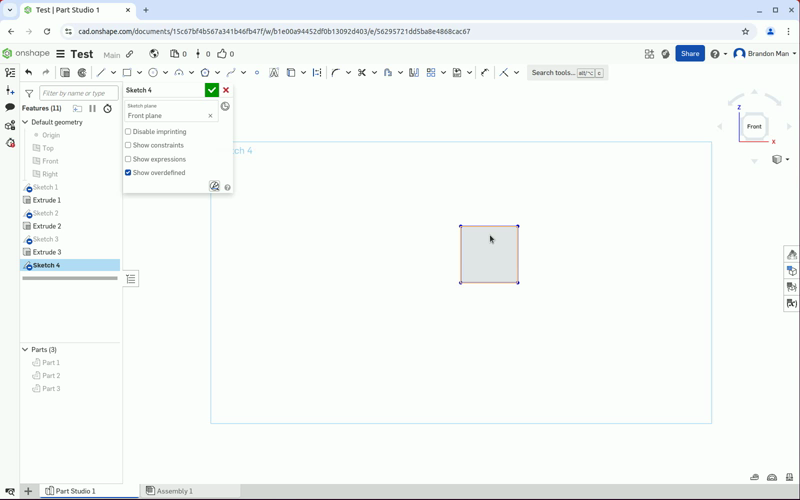
click(490, 234)
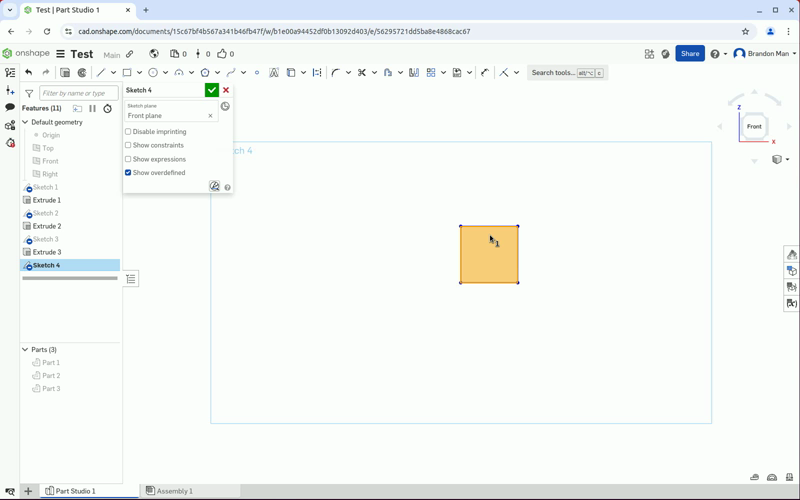
mouse_move(73, 352)
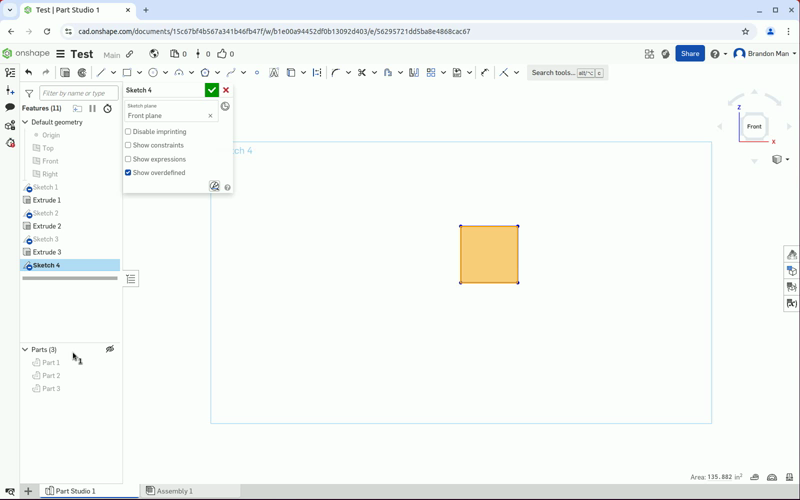
key(shift+y)
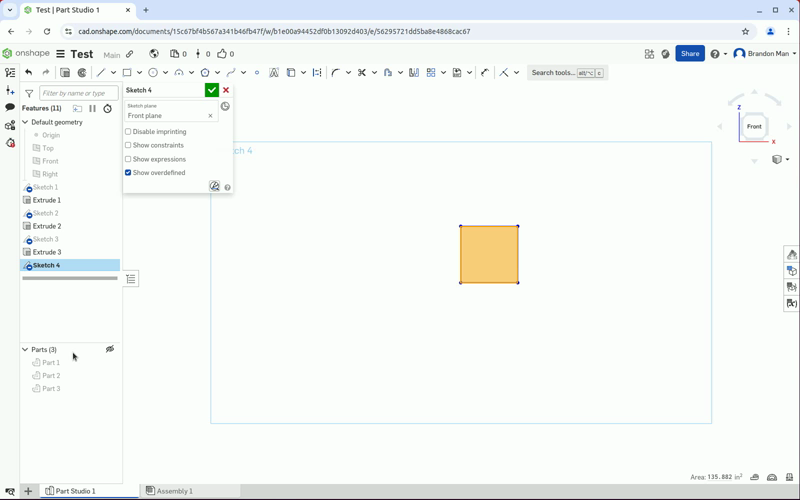
key(shift+e)
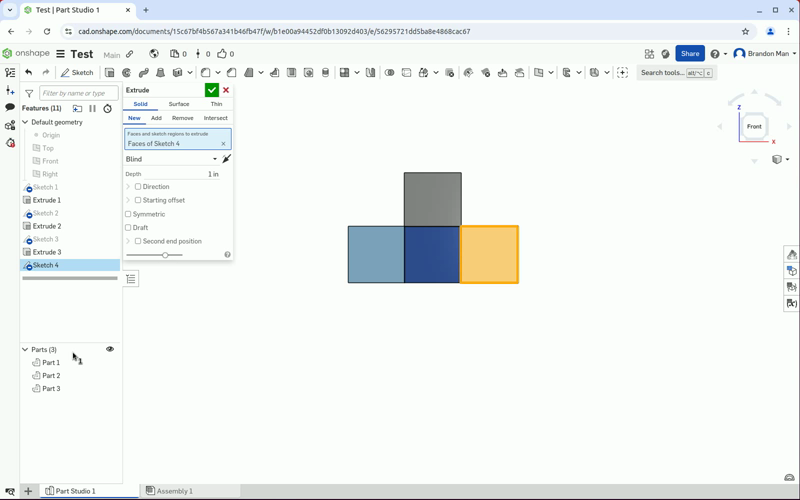
mouse_move(143, 106)
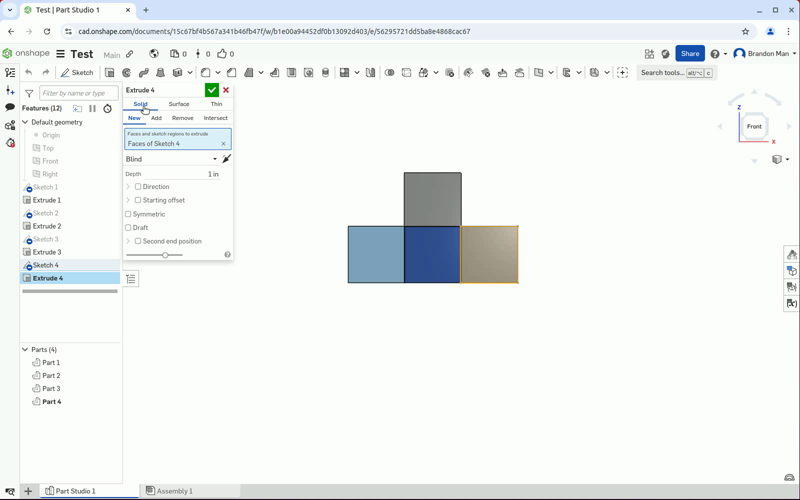
click(143, 106)
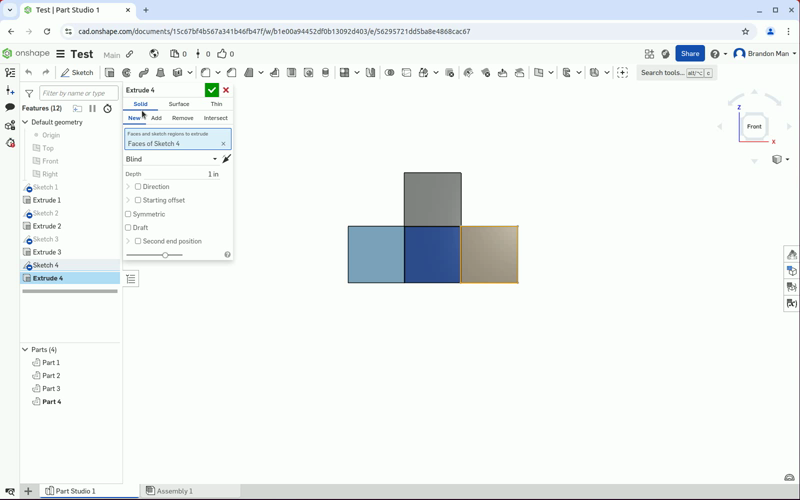
mouse_move(137, 120)
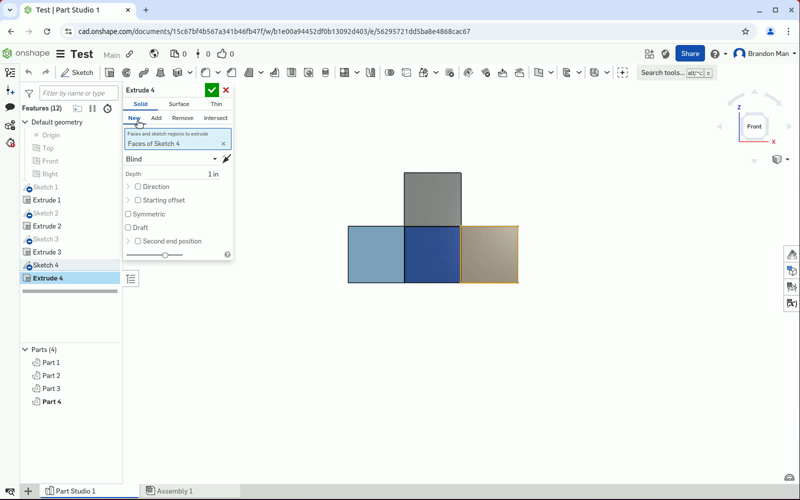
click(137, 120)
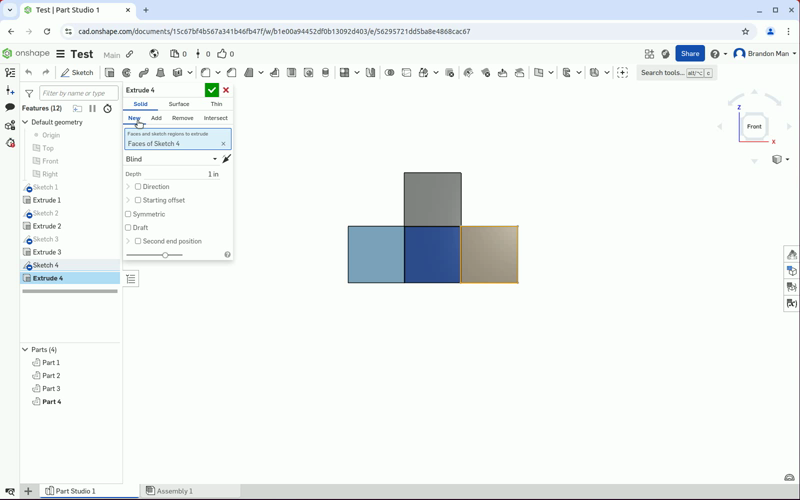
key(tab, 4)
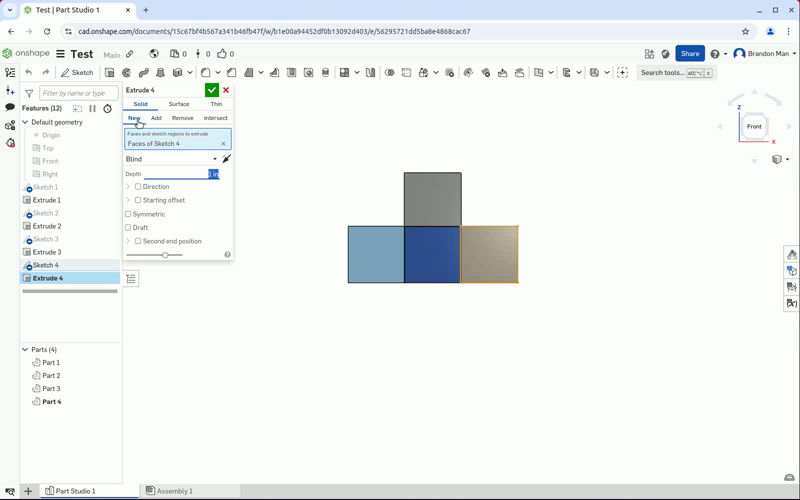
text(11.554)
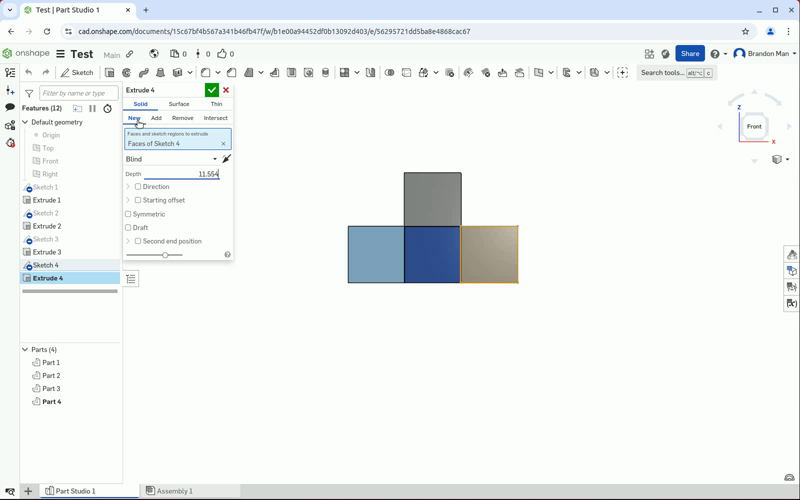
key(enter)
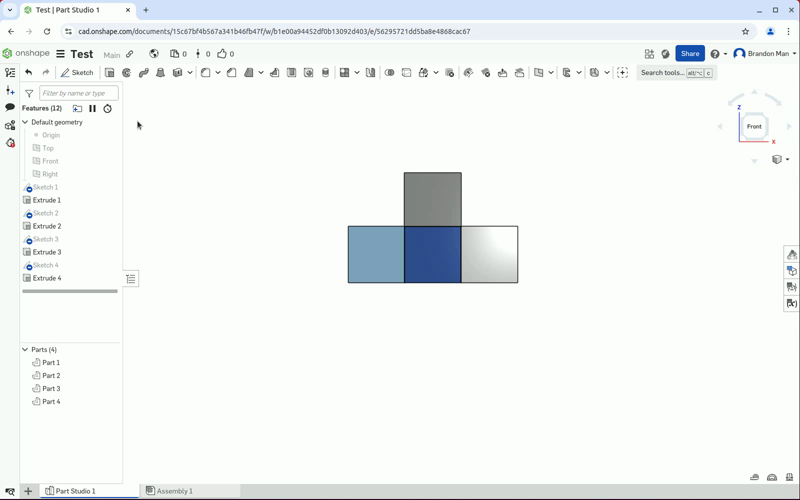
key(shift+h)
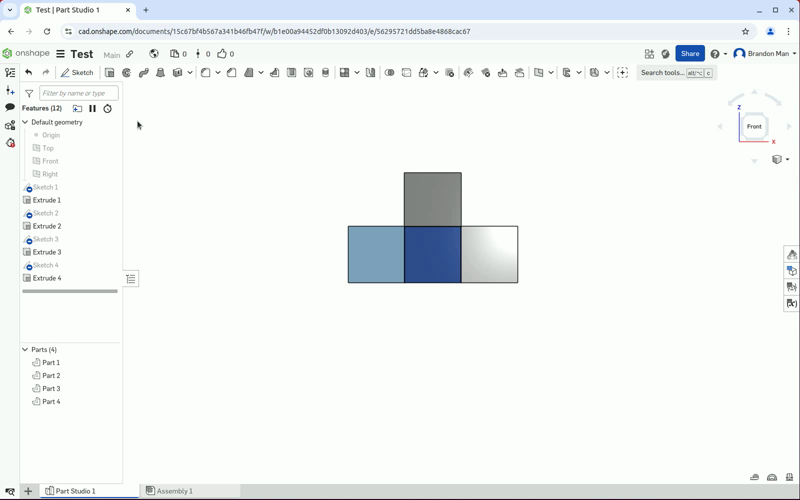
key(shift+h)
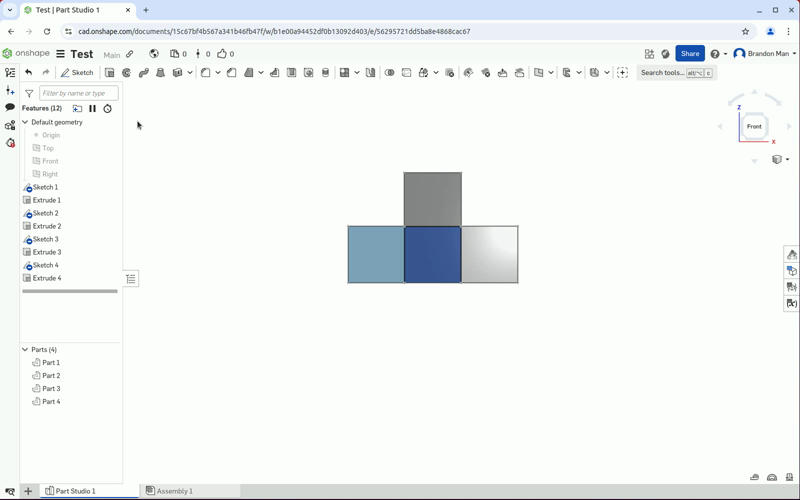
key(shift+7)
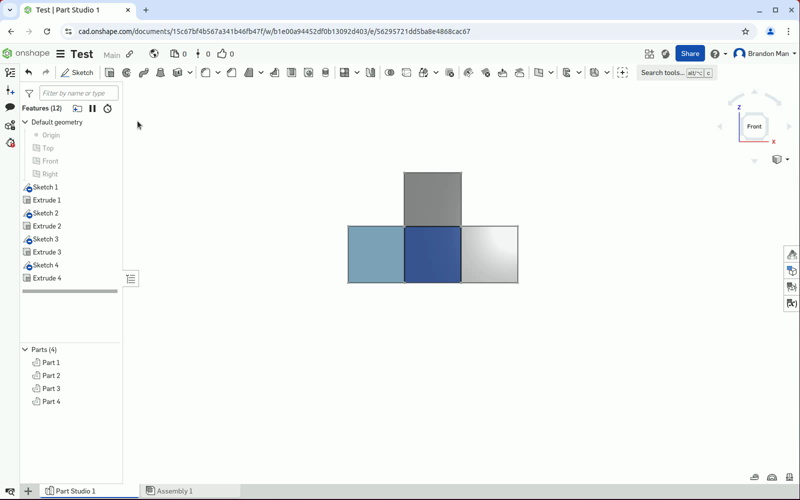
key(left, 2)
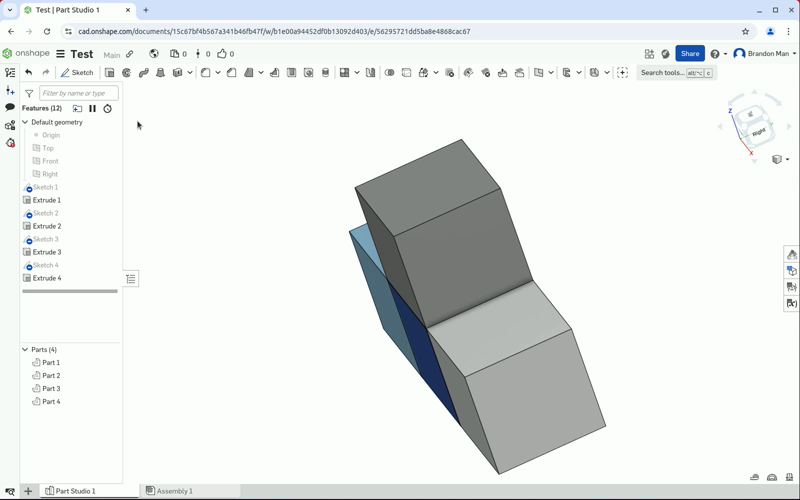
key(down, 2)
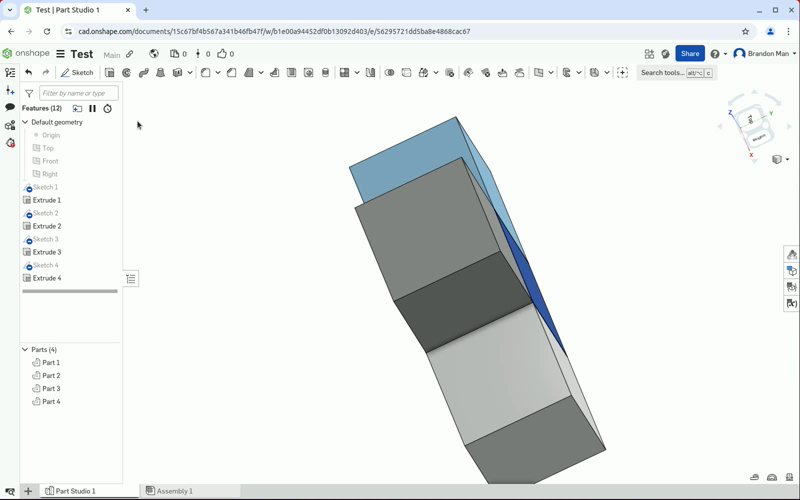
key(up, 2)
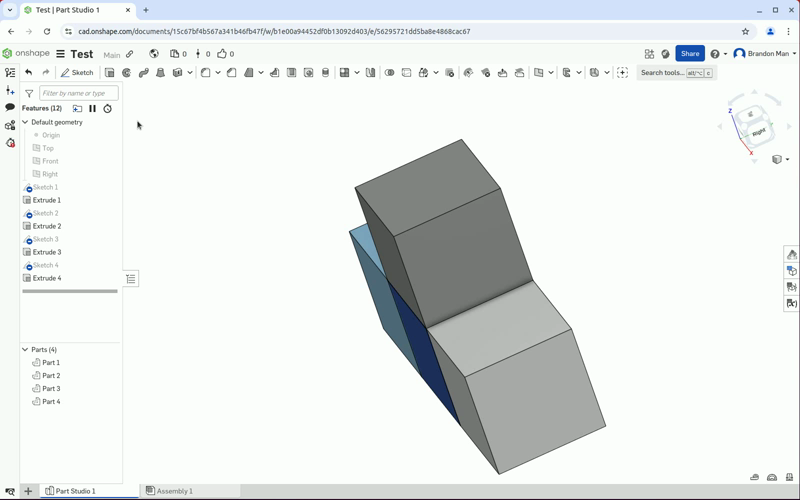
key(right, 2)
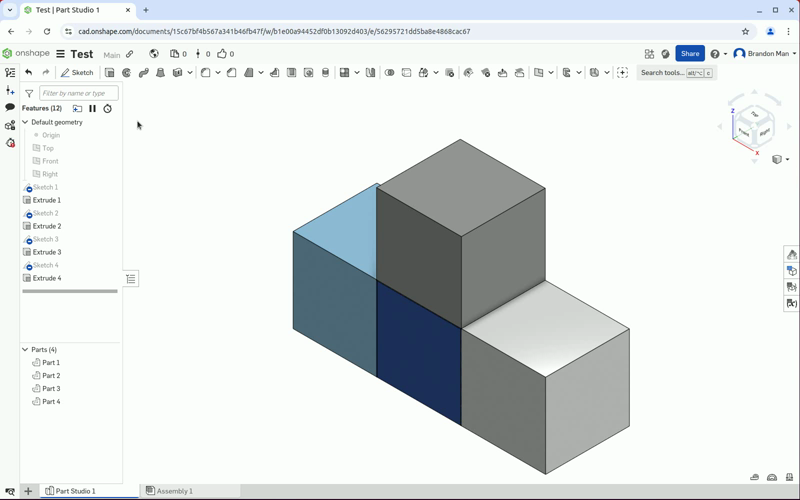
mouse_move(73, 189)
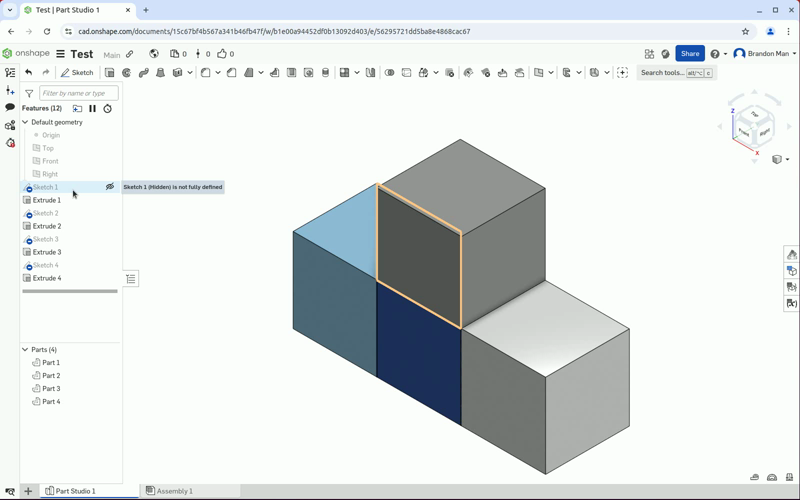
click(73, 189)